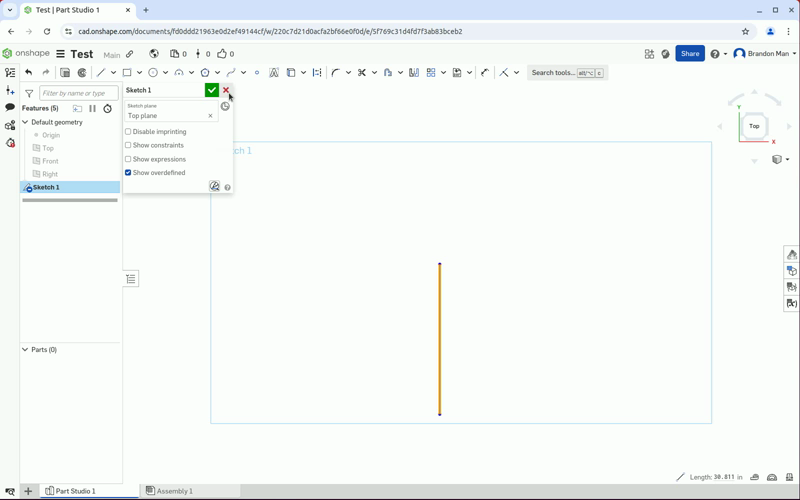
key(shift+h)
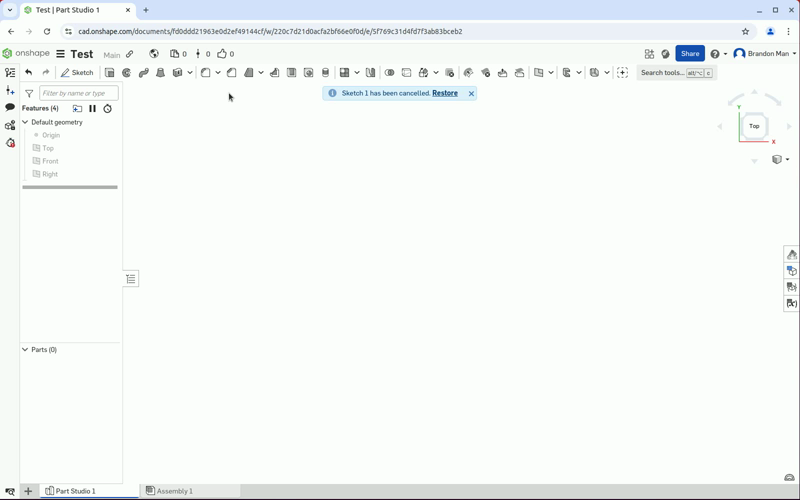
mouse_move(73, 352)
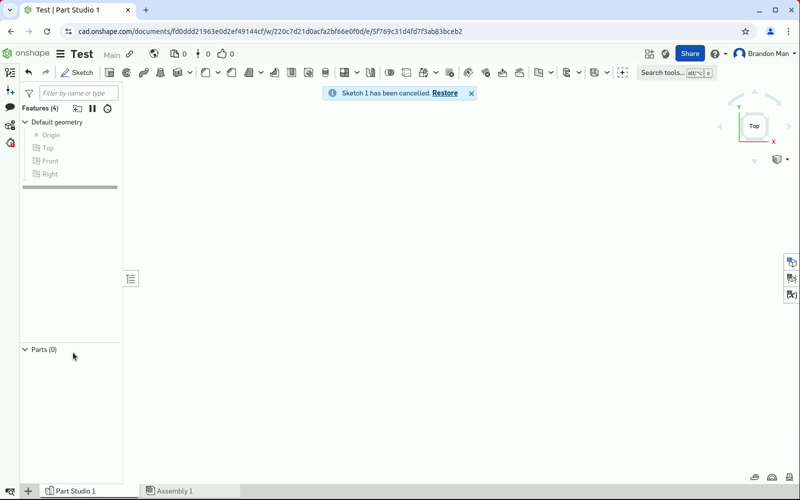
key(y)
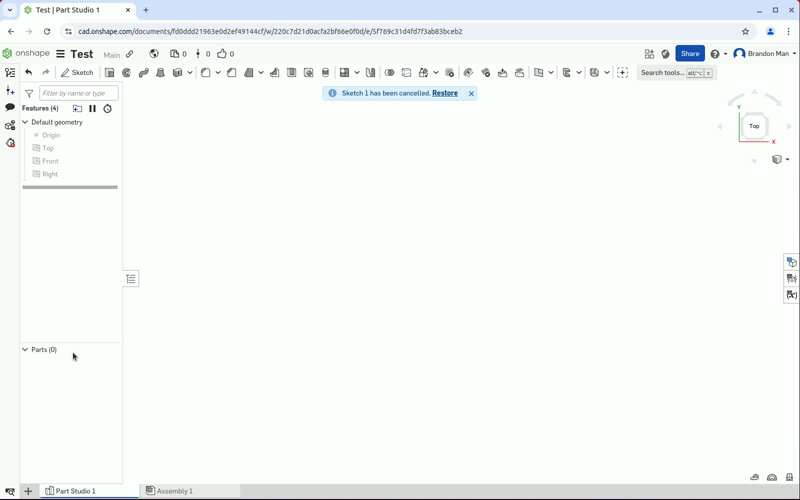
key(shift+p)
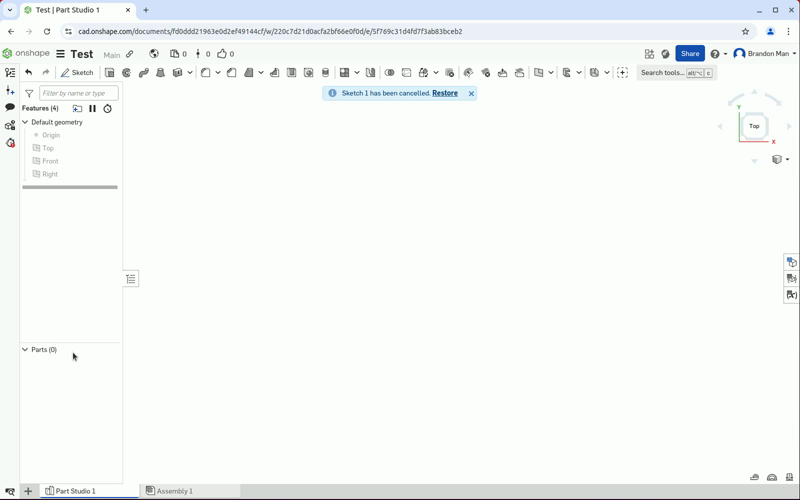
key(space)
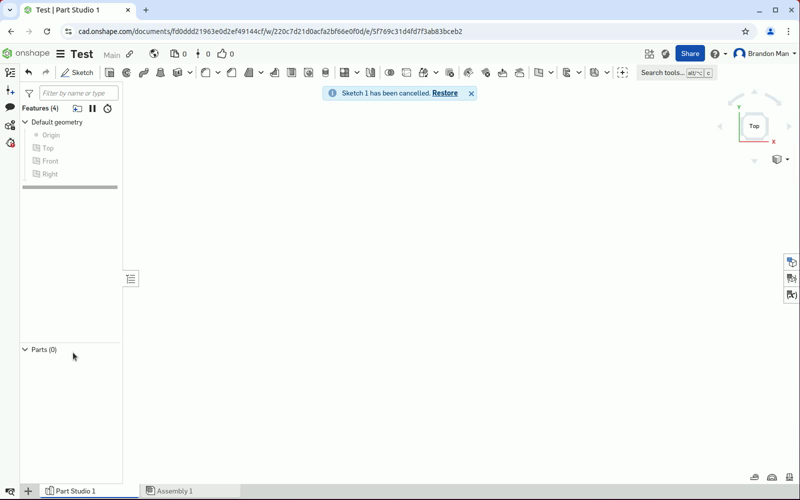
key_down(shift)
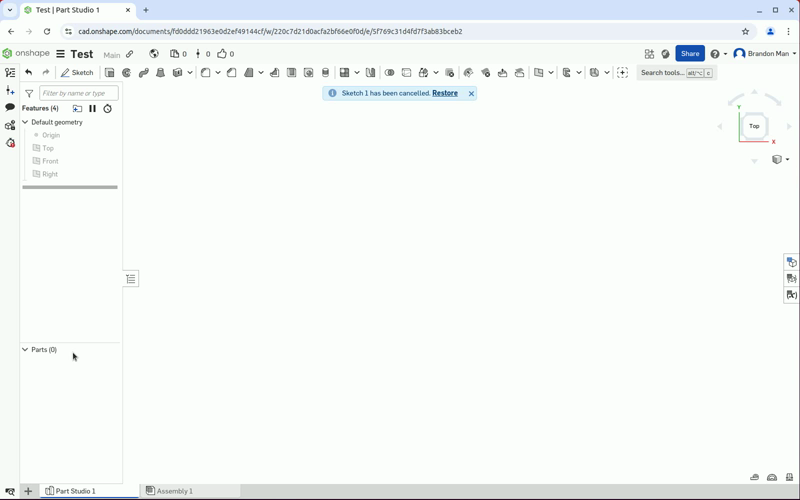
key(up)
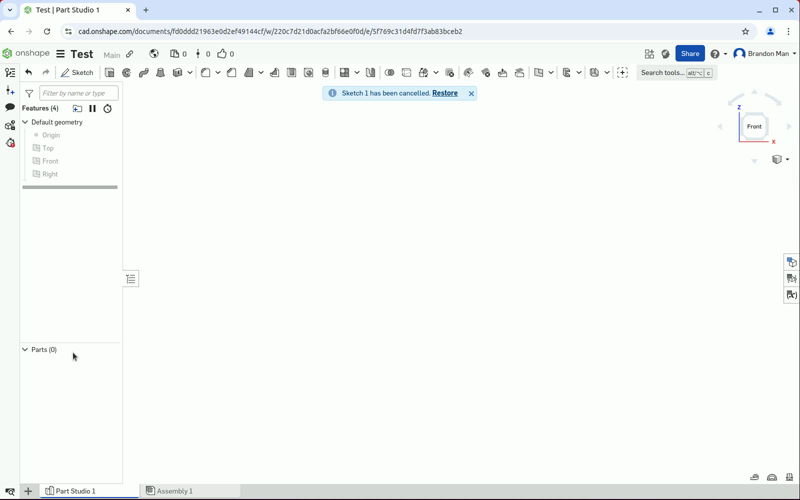
key_up(shift)
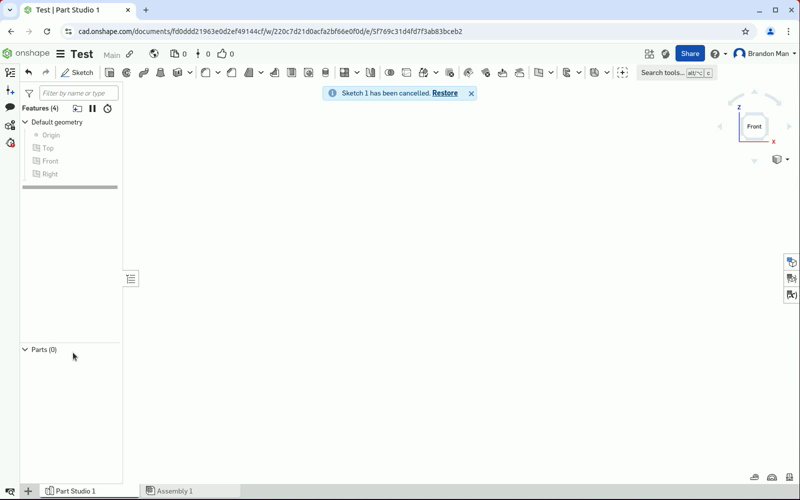
key(space)
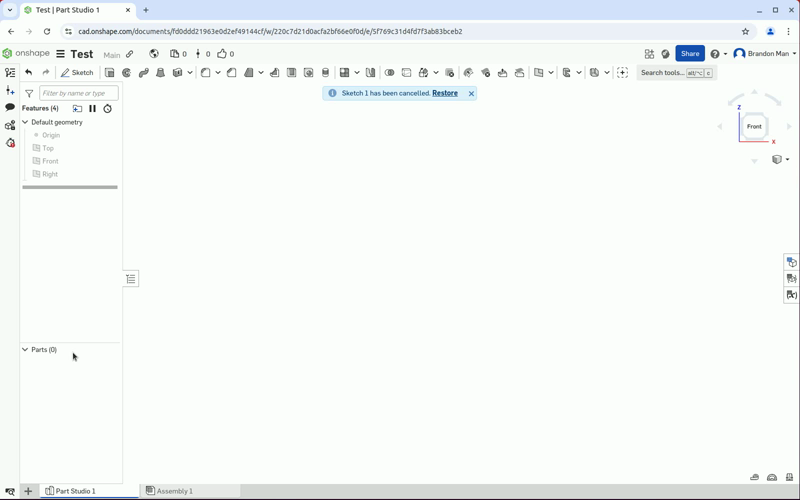
key_down(shift)
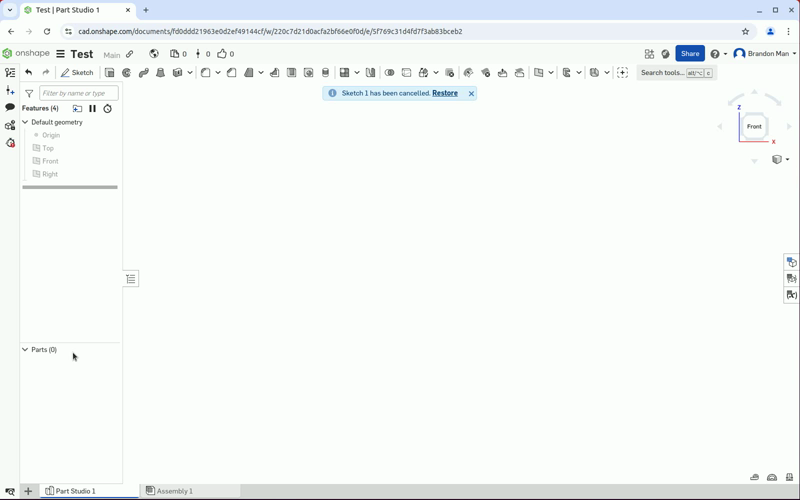
key(left)
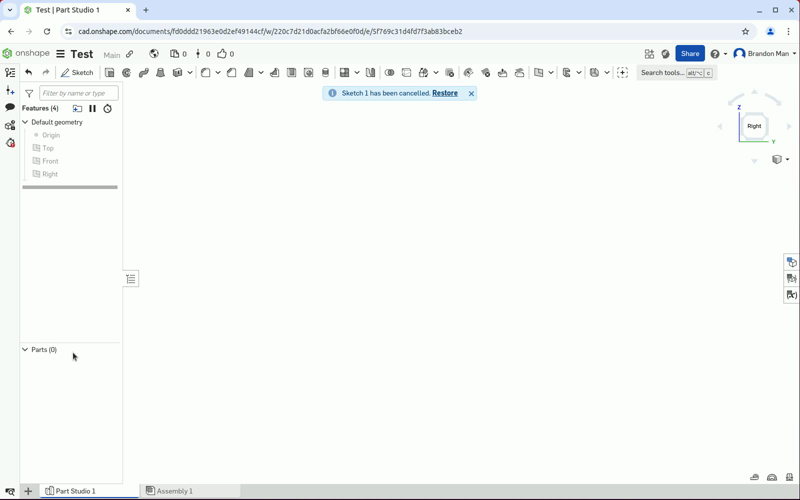
key_up(shift)
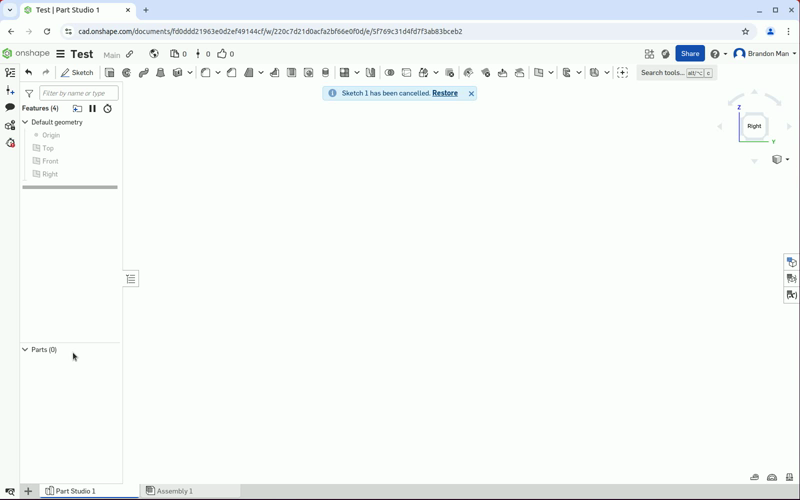
mouse_move(73, 352)
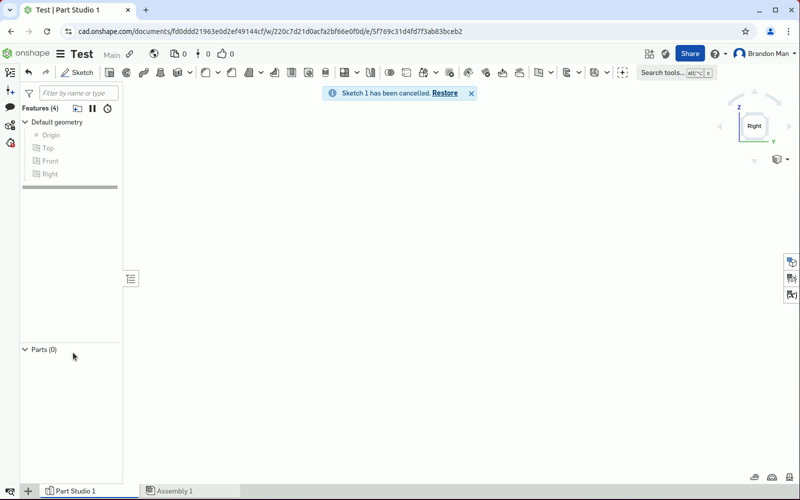
key(shift+y)
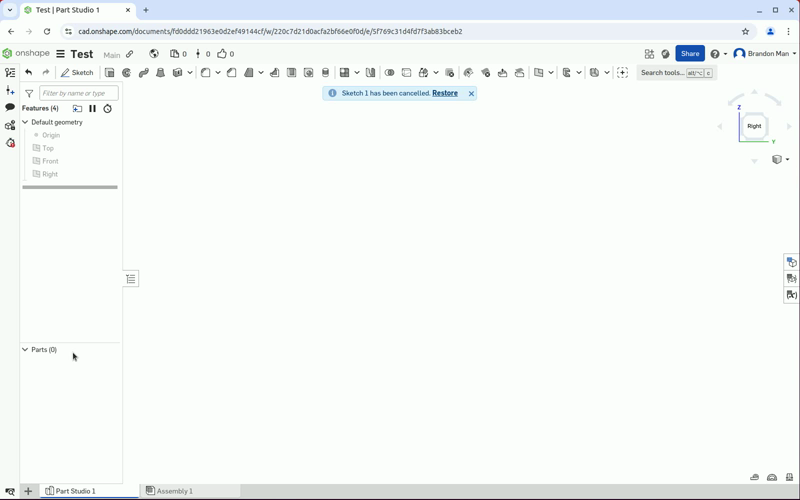
key(shift+s)
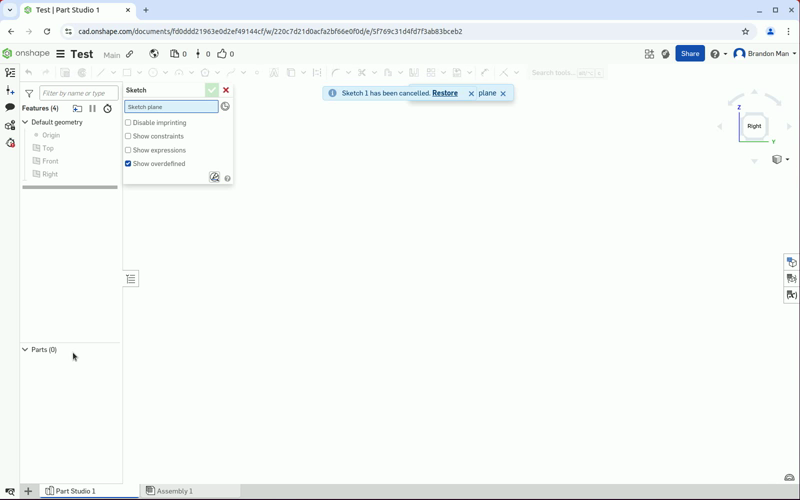
mouse_move(73, 176)
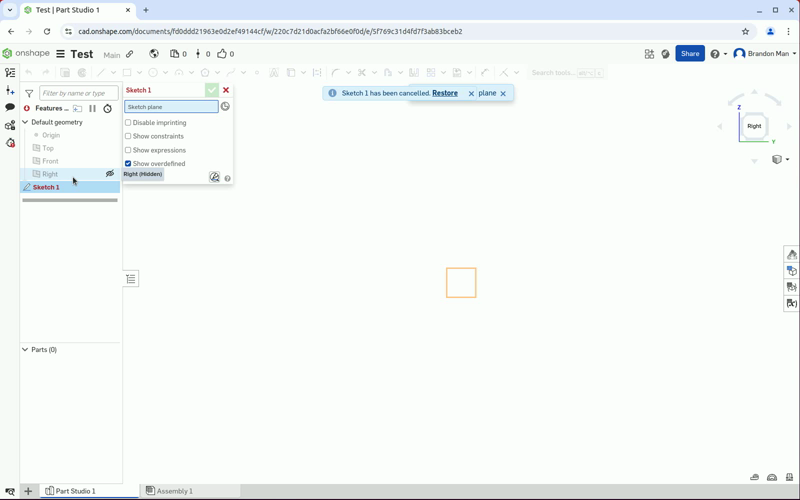
click(73, 176)
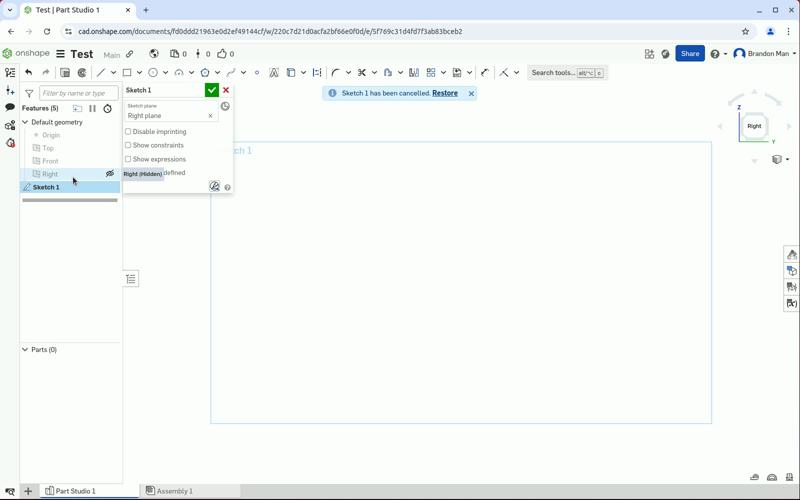
mouse_move(73, 352)
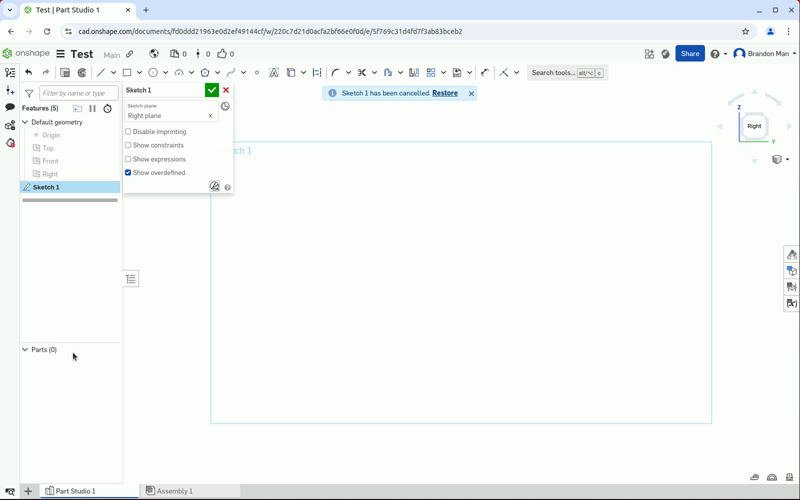
key(y)
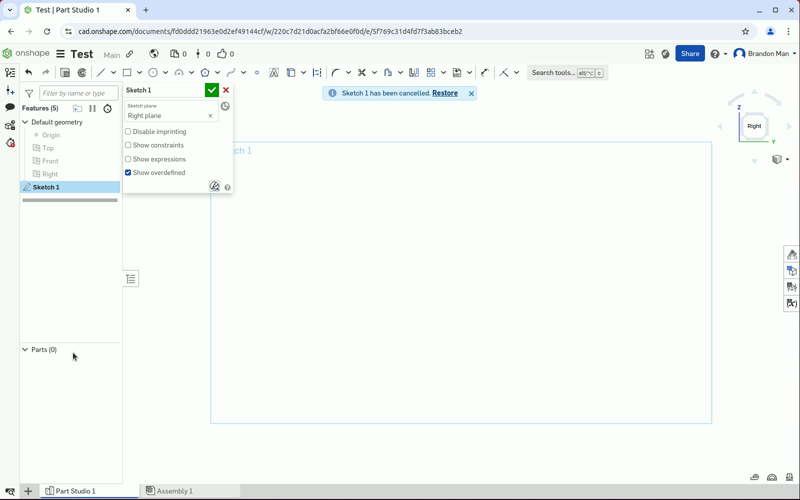
key(c)
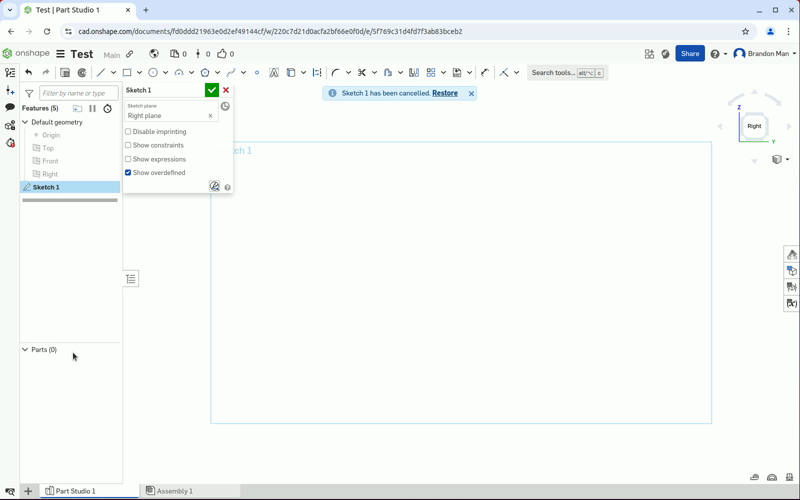
key_down(shift)
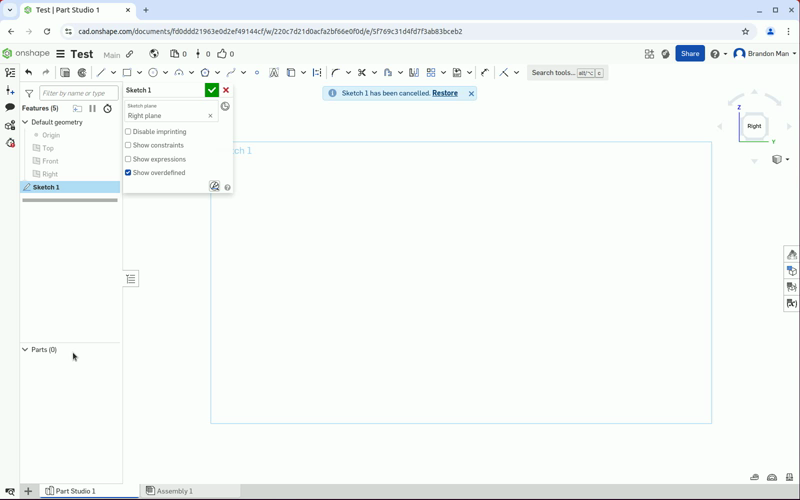
mouse_move(461, 282)
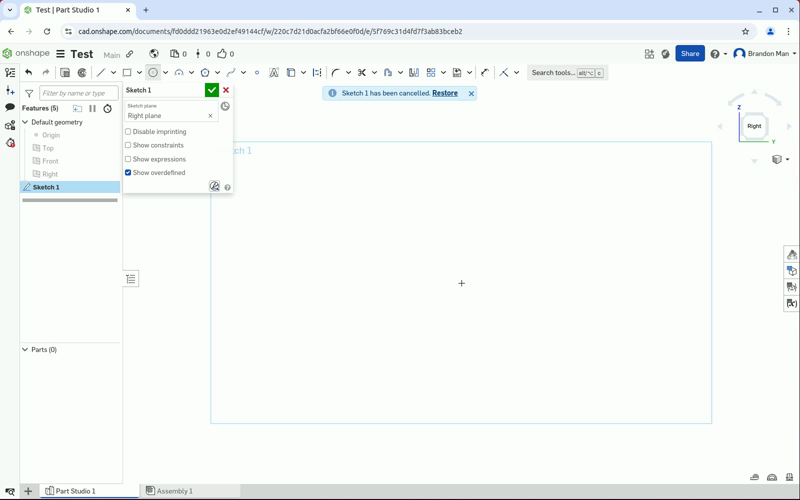
click(461, 282)
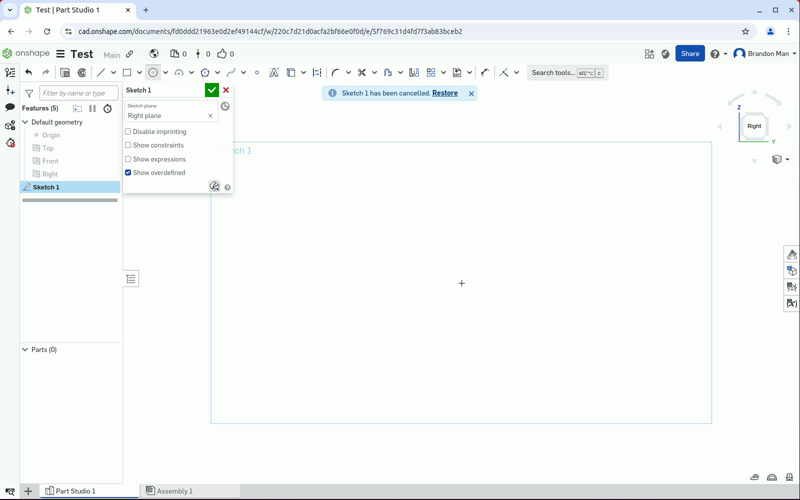
key_up(shift)
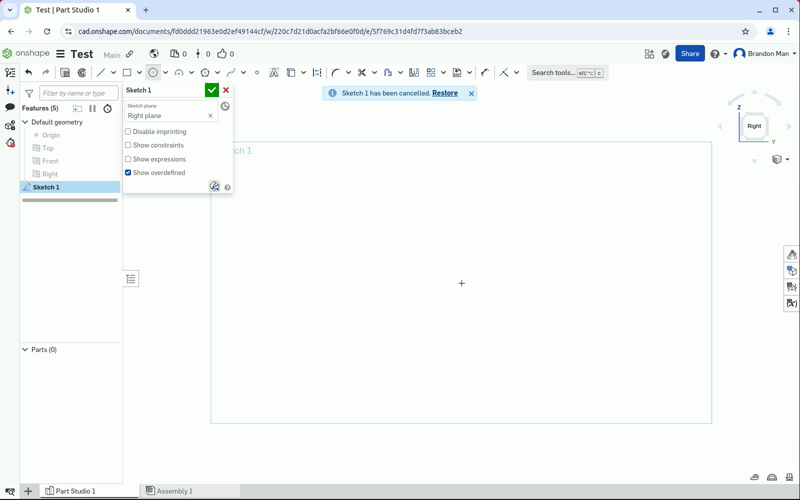
mouse_move(464, 282)
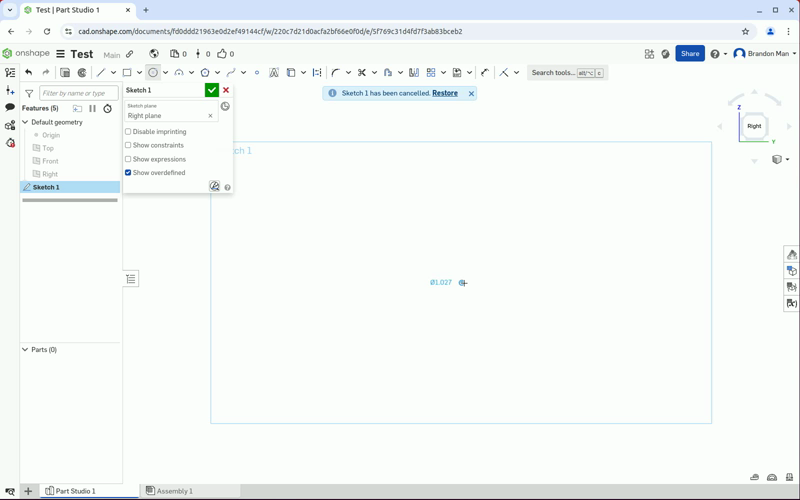
scroll(6)
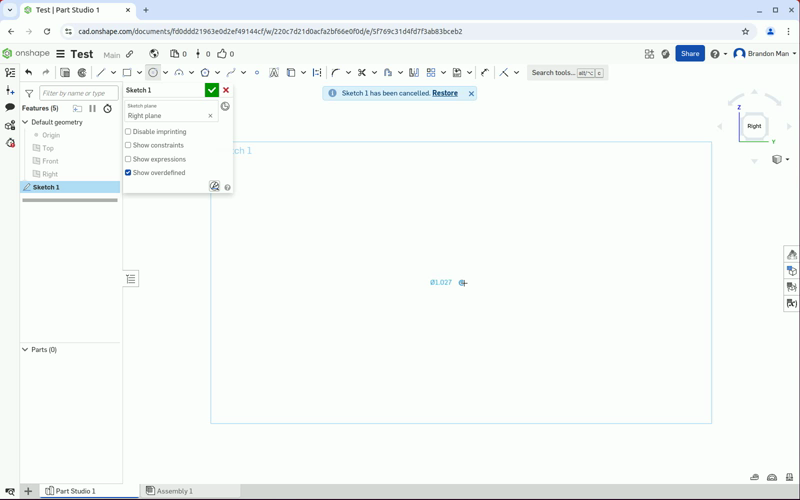
scroll(6)
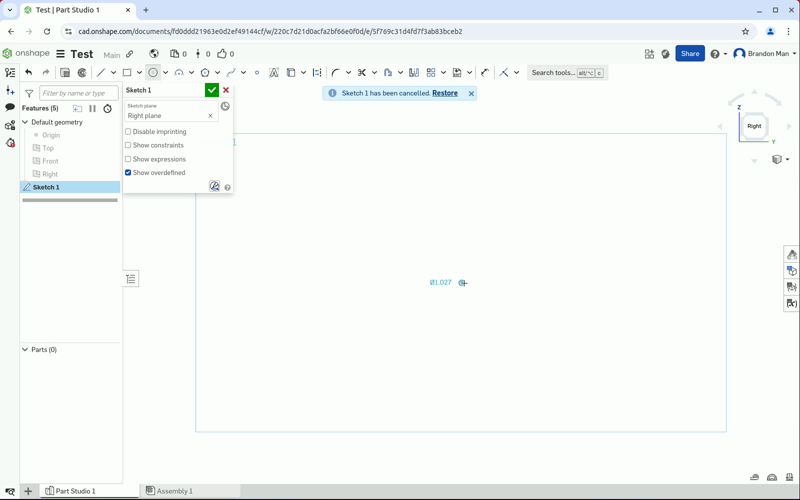
scroll(6)
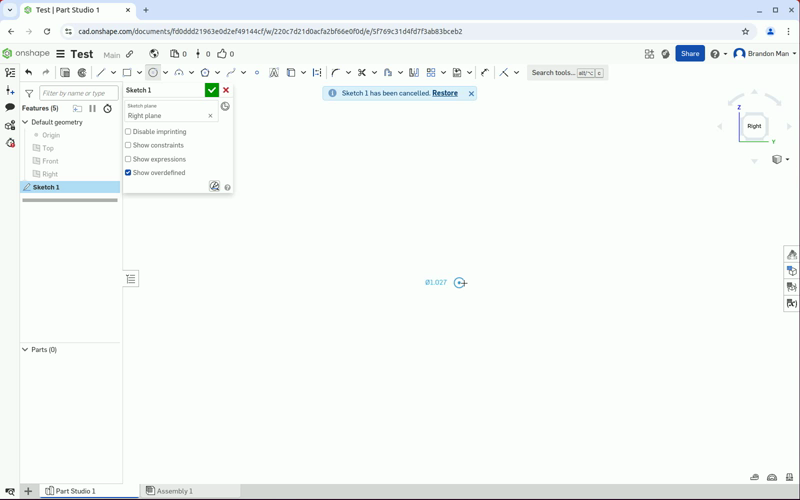
scroll(6)
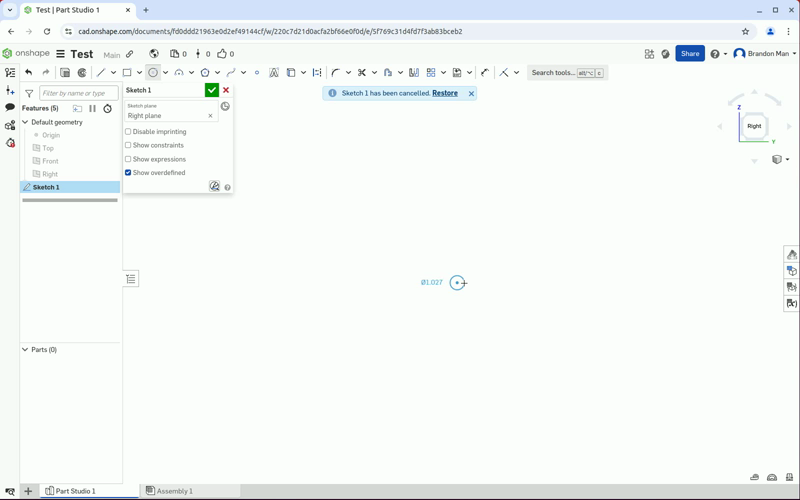
scroll(6)
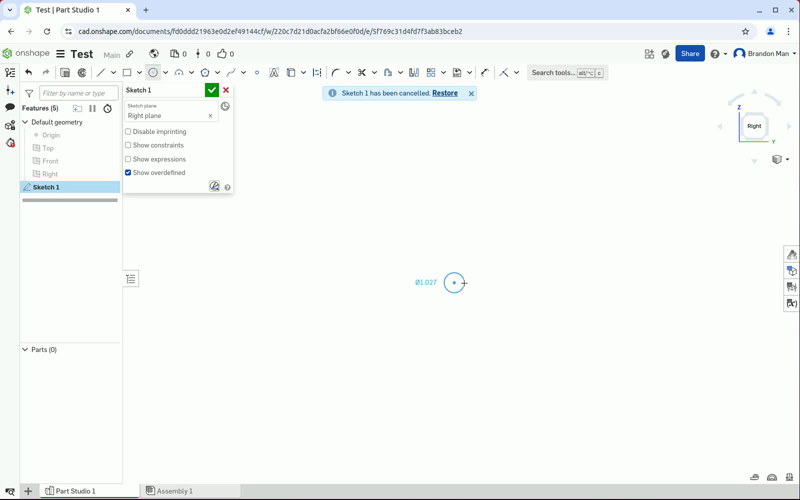
scroll(6)
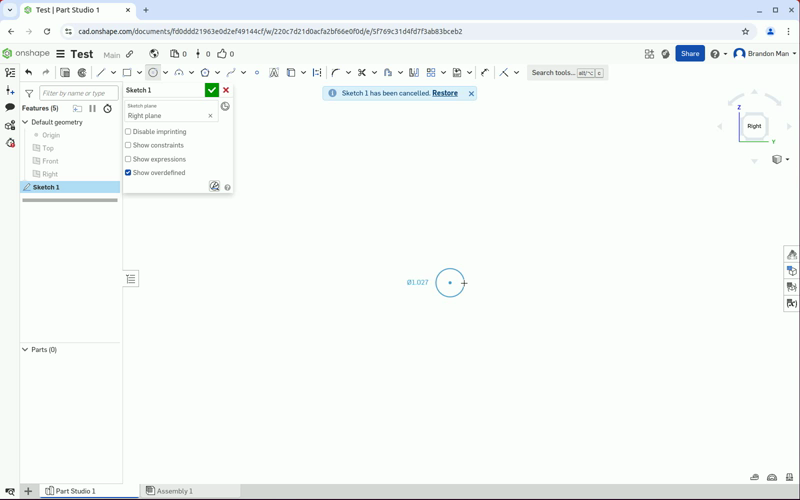
scroll(6)
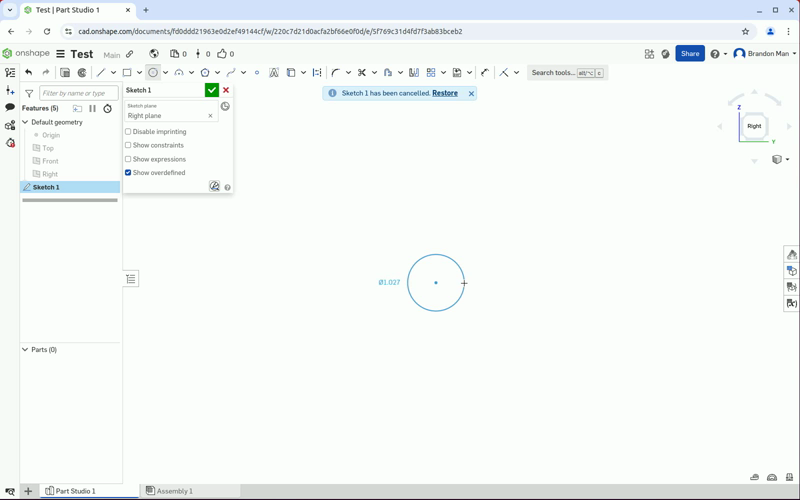
click(464, 282)
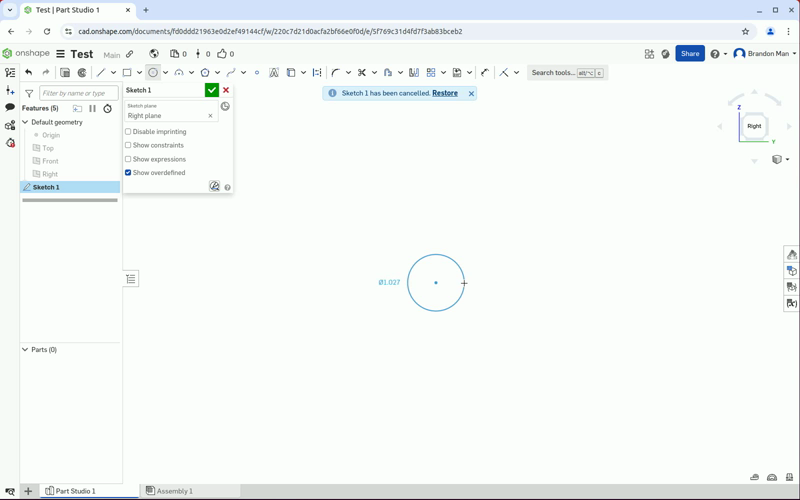
scroll(-6)
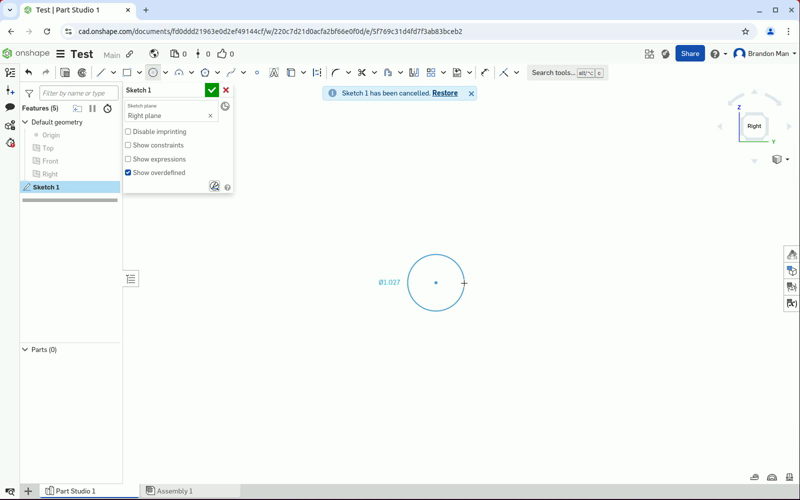
scroll(-6)
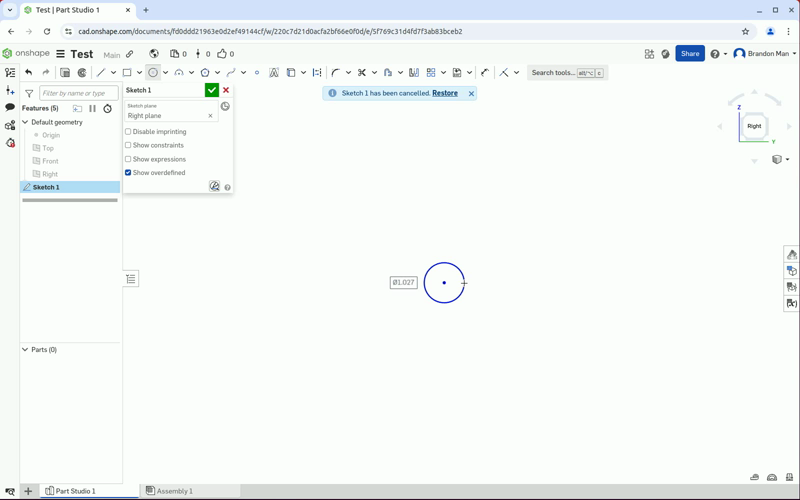
scroll(-6)
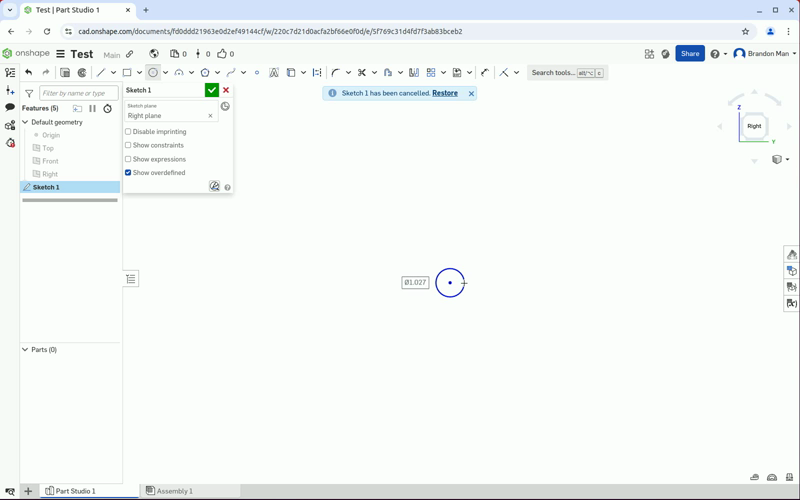
scroll(-6)
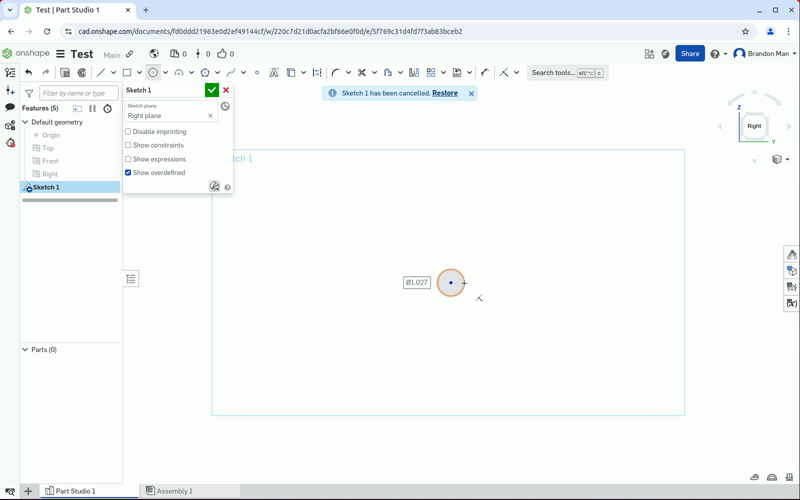
scroll(-6)
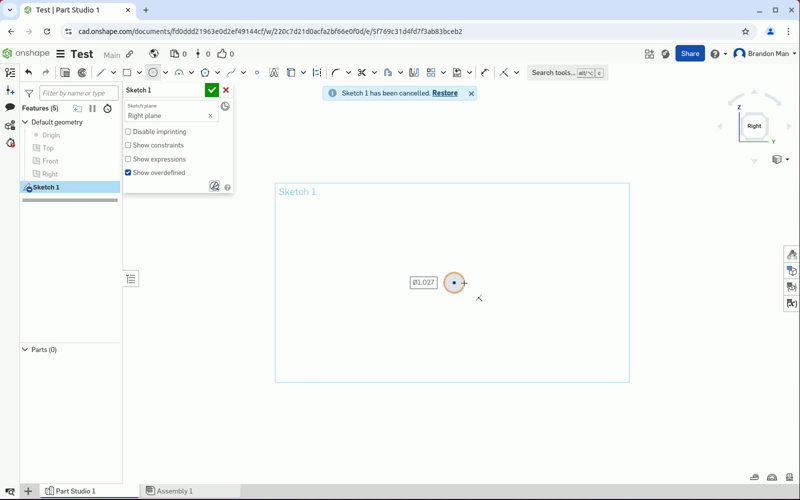
scroll(-6)
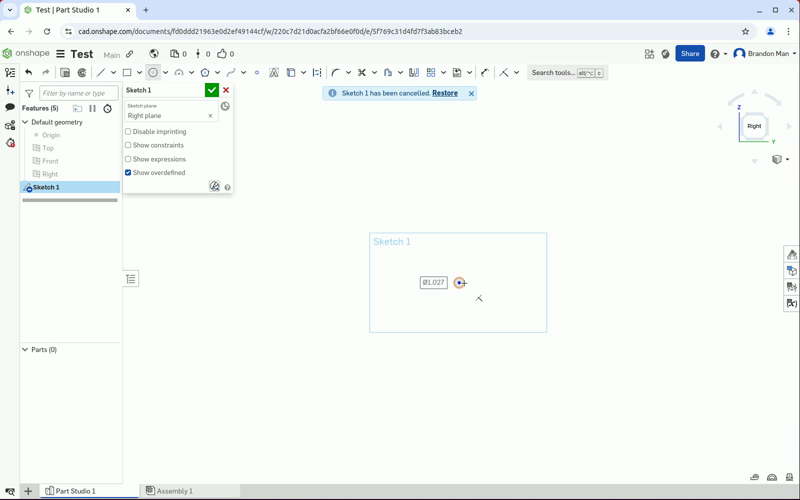
scroll(-6)
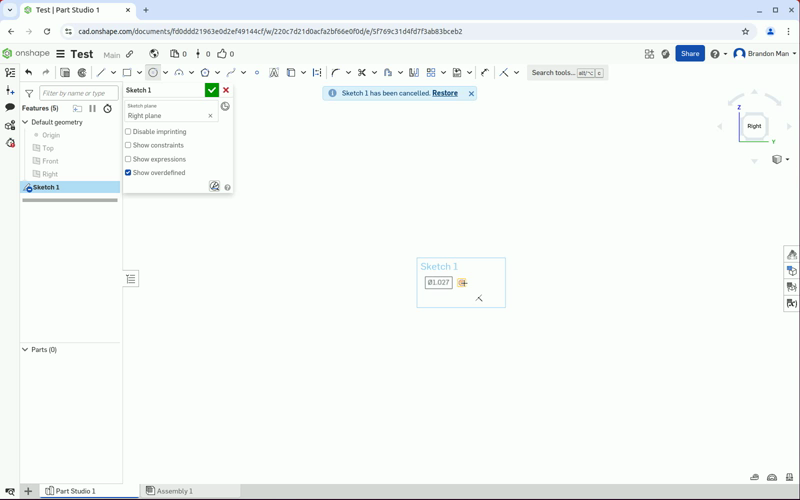
key(esc)
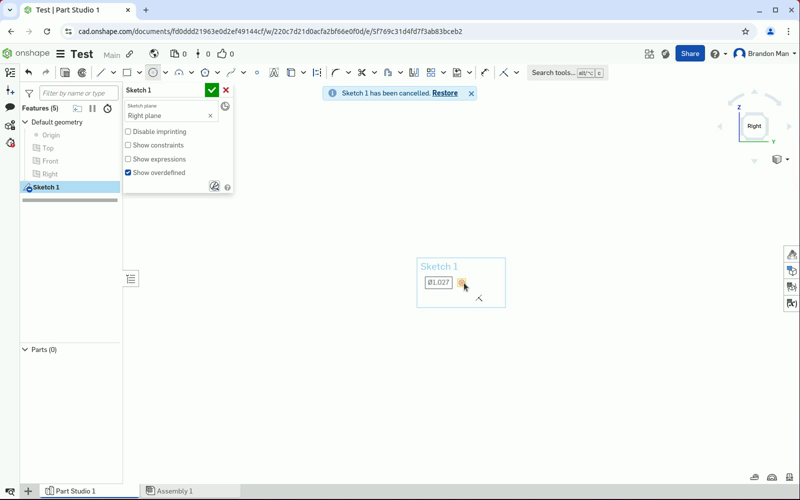
mouse_move(460, 283)
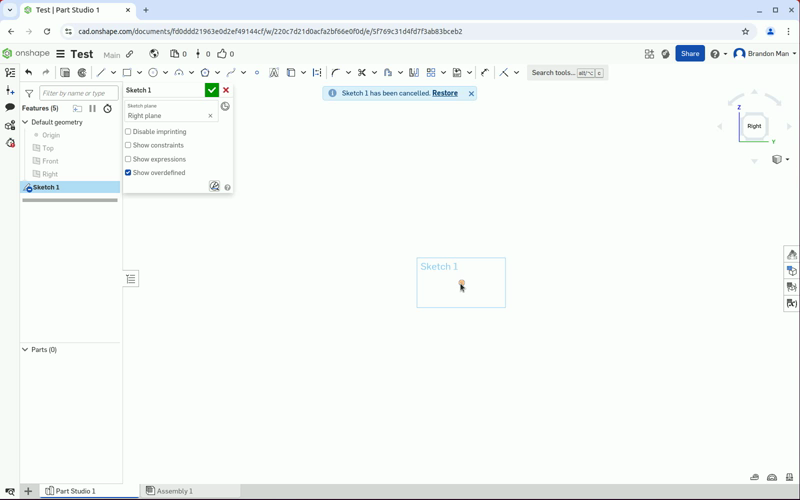
scroll(6)
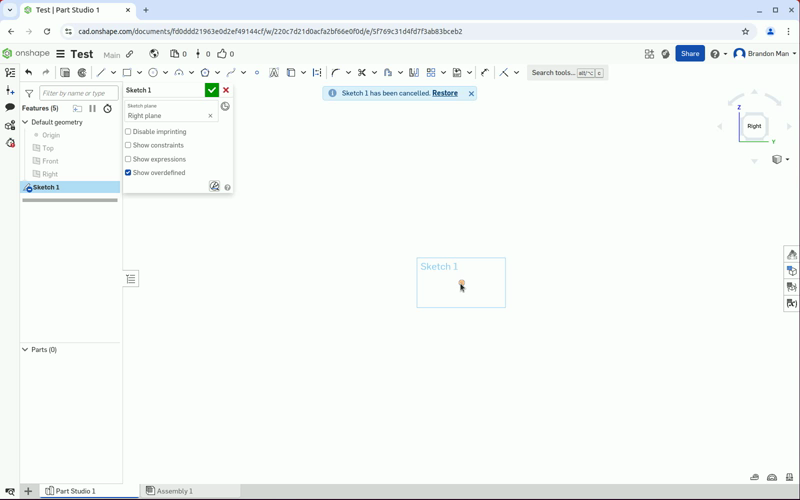
scroll(6)
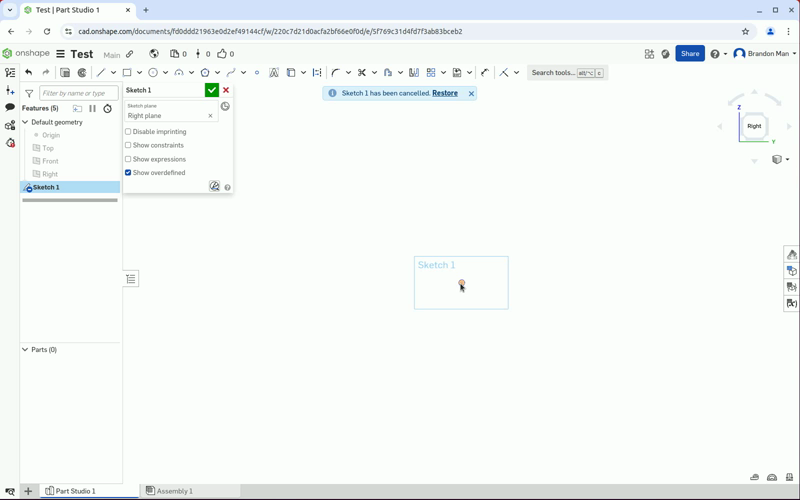
scroll(6)
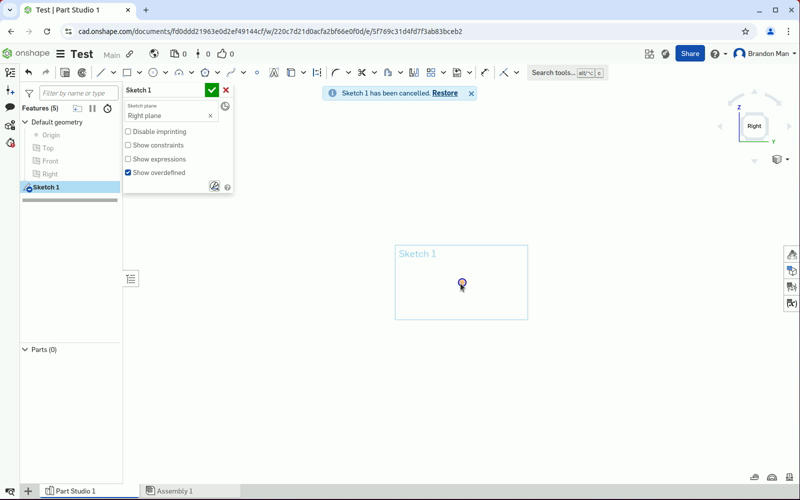
scroll(6)
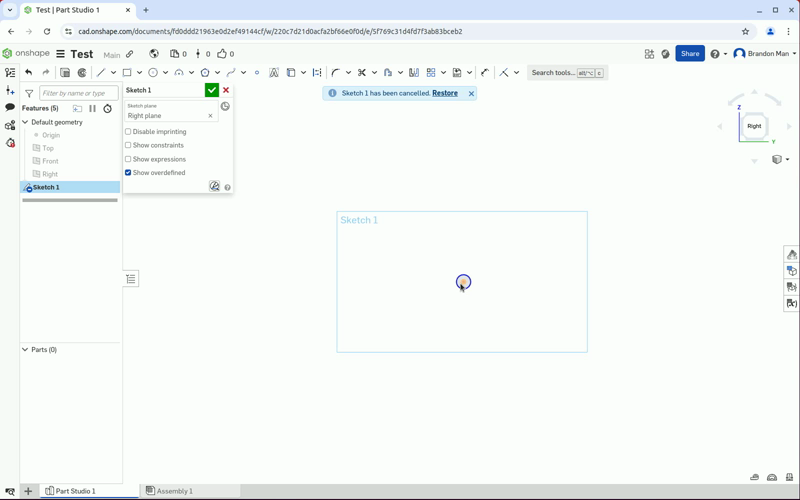
scroll(6)
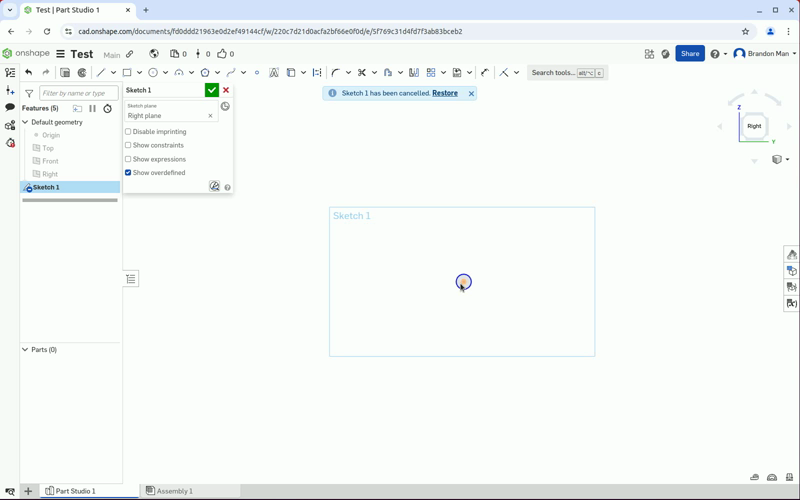
scroll(6)
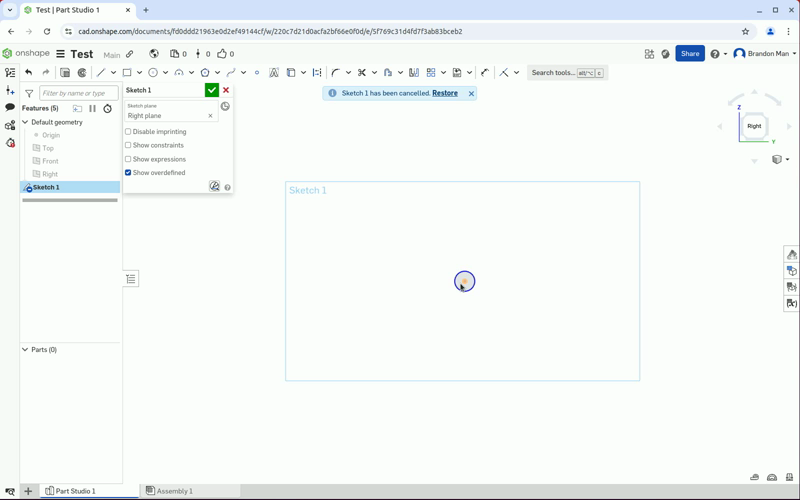
scroll(6)
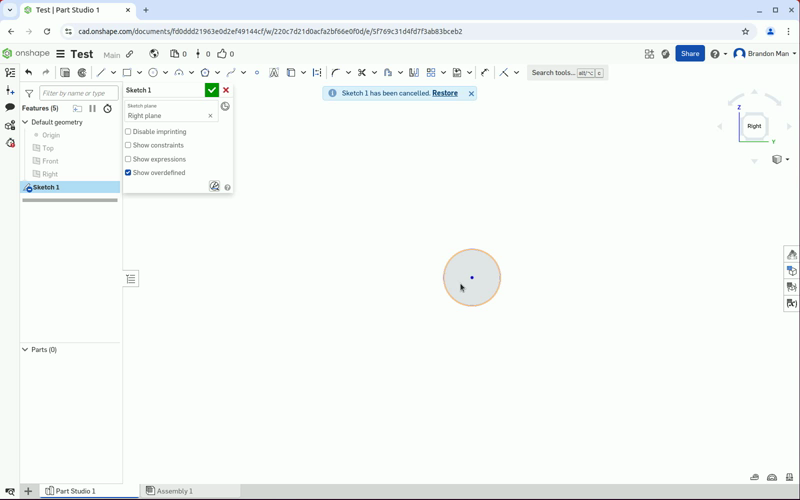
click(460, 283)
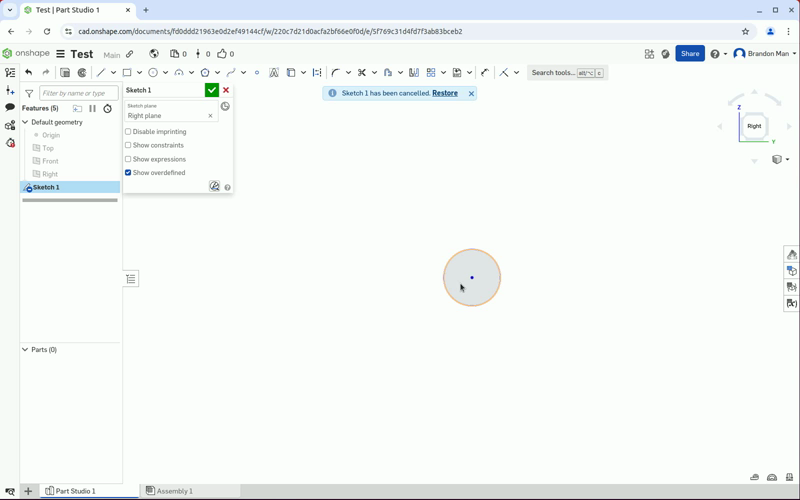
scroll(-6)
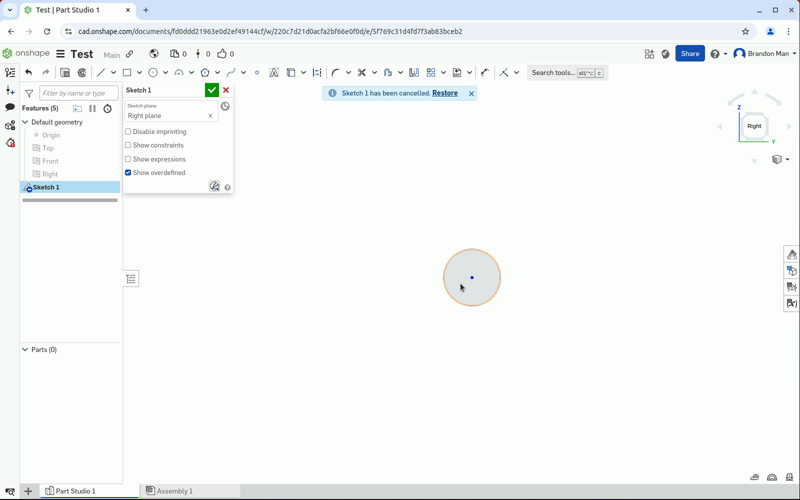
scroll(-6)
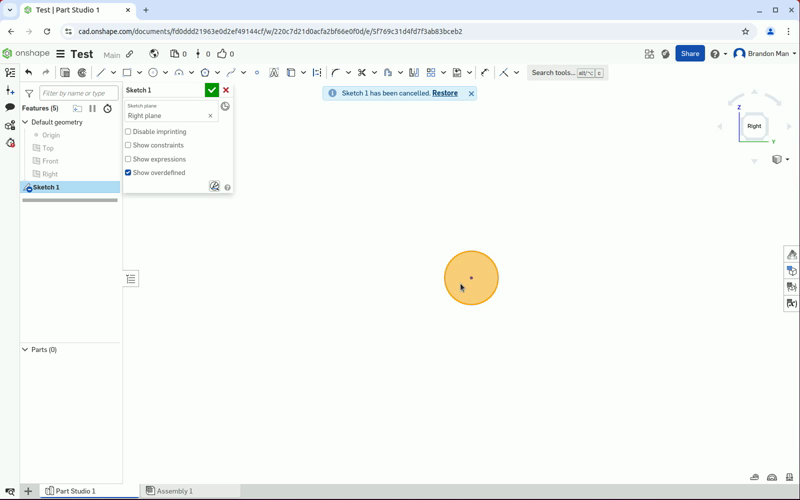
scroll(-6)
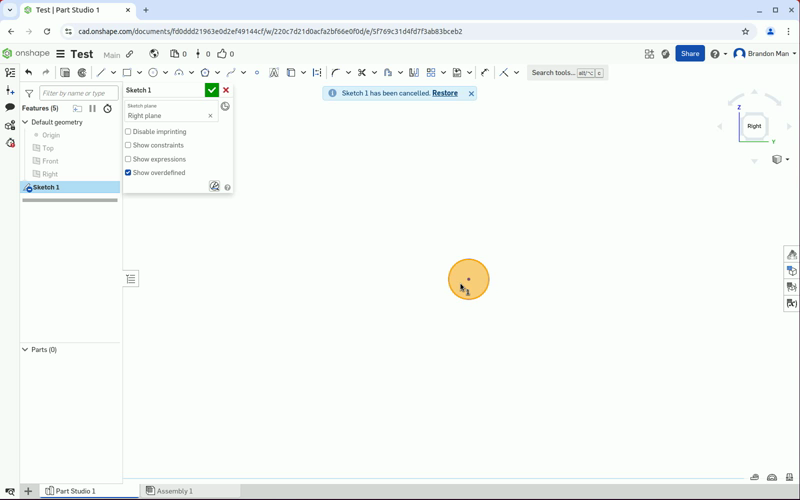
scroll(-6)
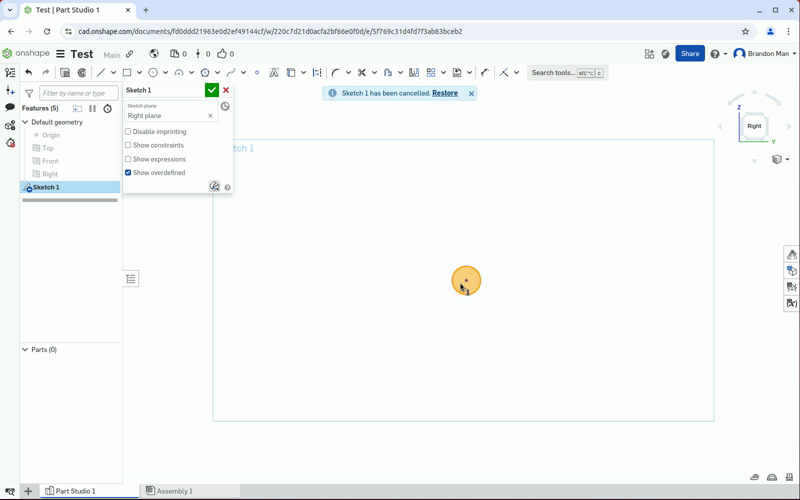
scroll(-6)
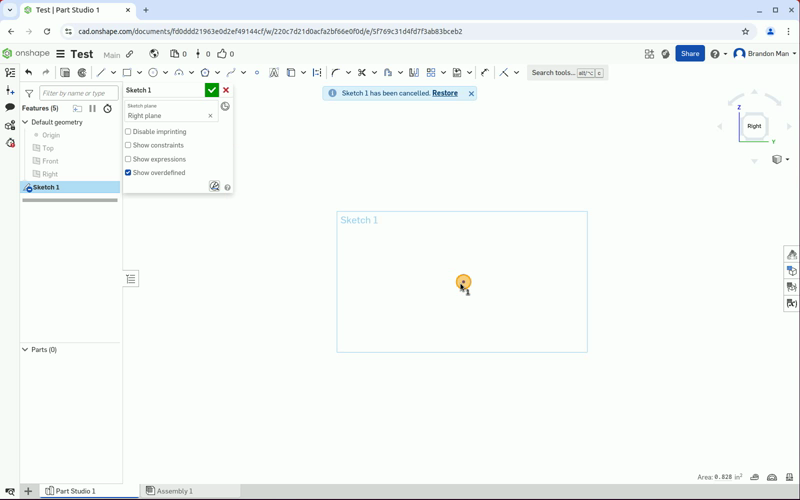
scroll(-6)
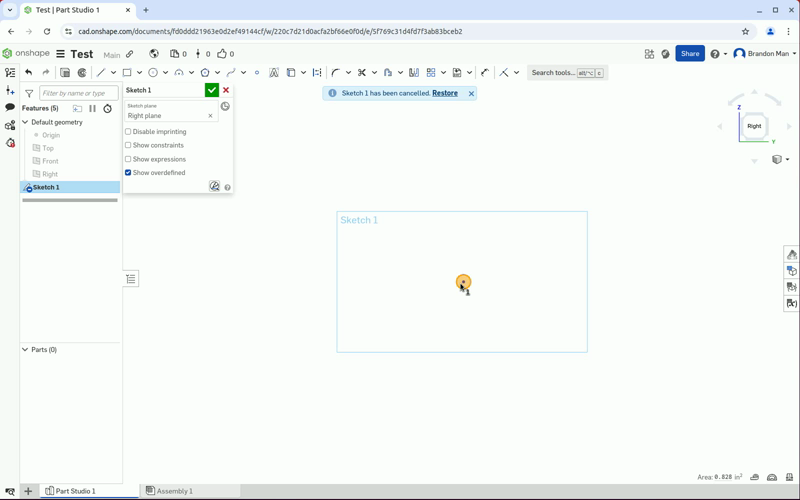
scroll(-6)
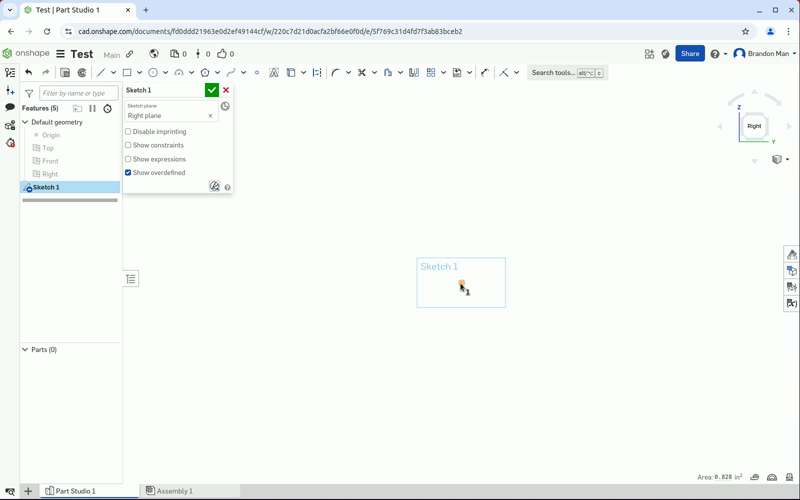
mouse_move(73, 352)
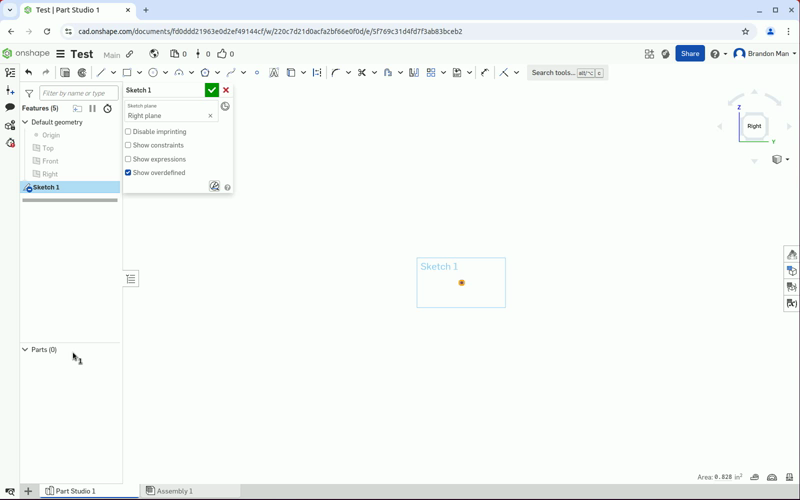
key(shift+y)
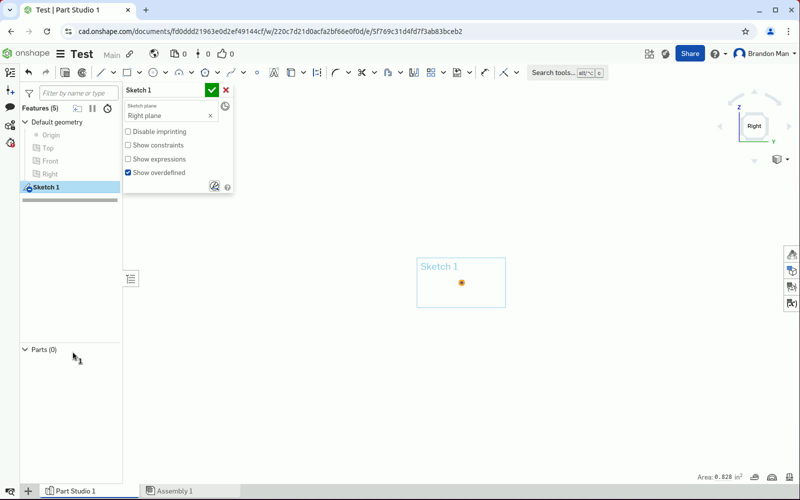
key(shift+e)
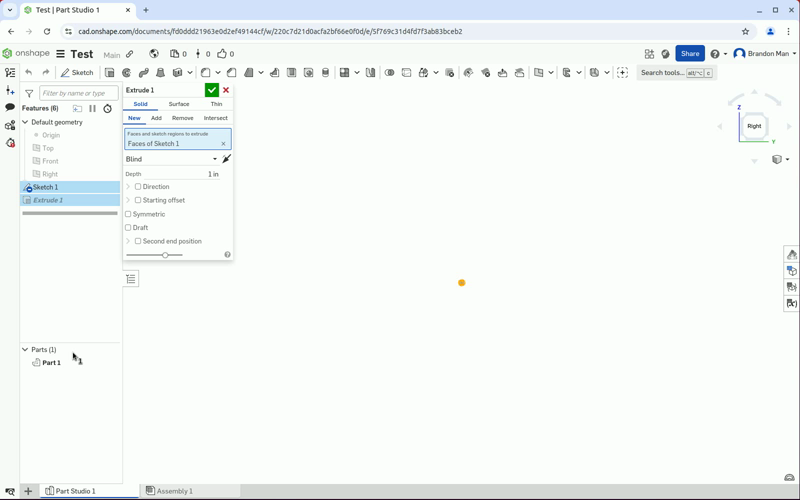
mouse_move(143, 106)
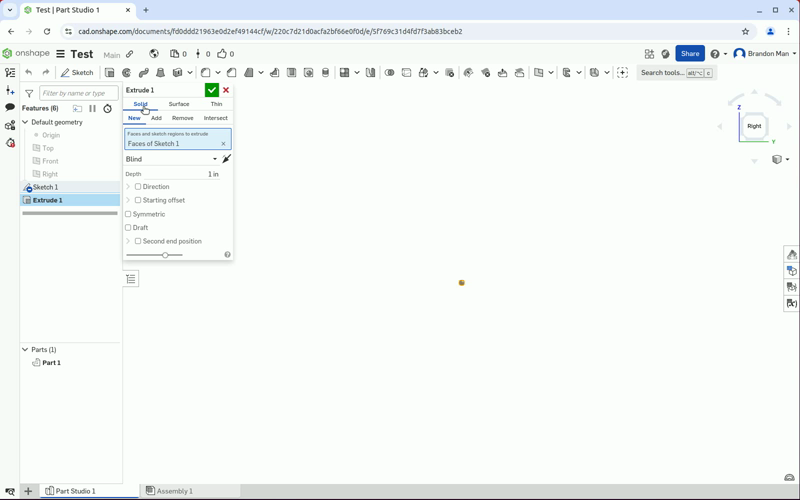
click(143, 106)
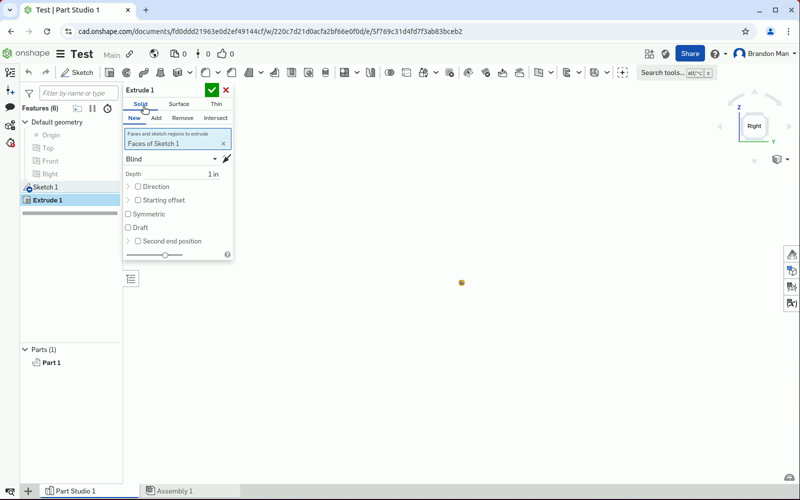
mouse_move(137, 120)
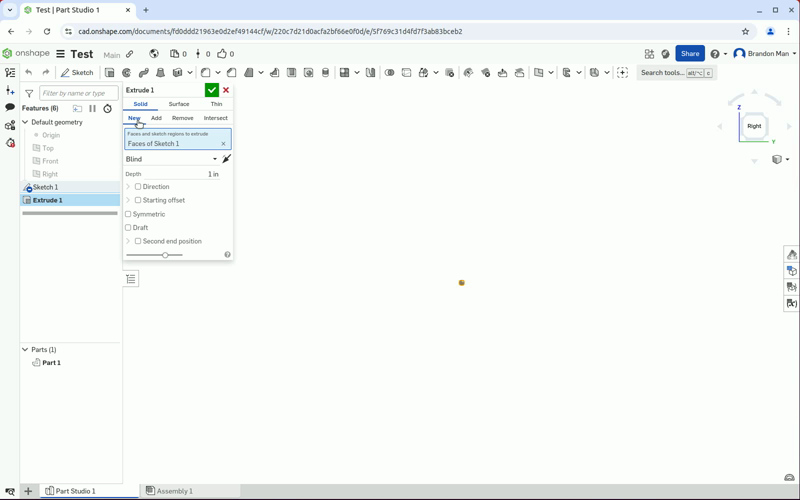
click(137, 120)
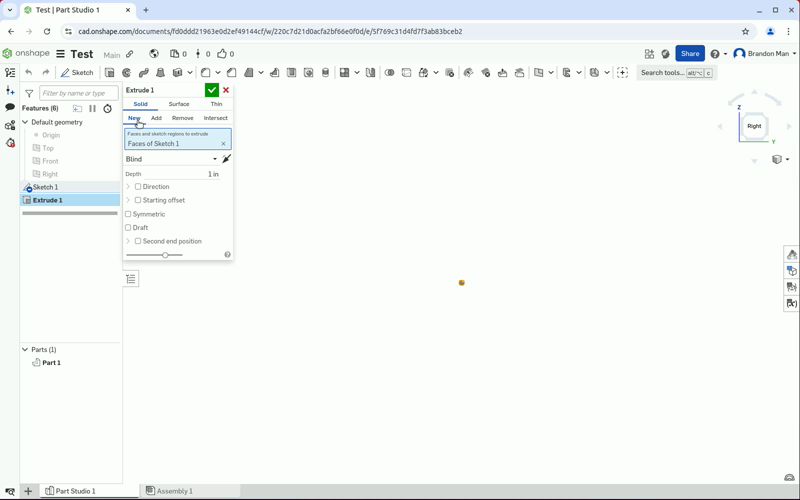
key(tab, 4)
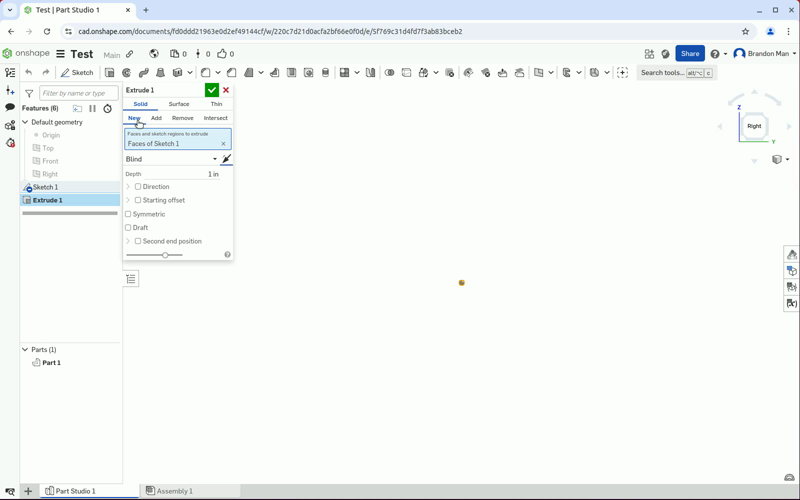
text(36.106)
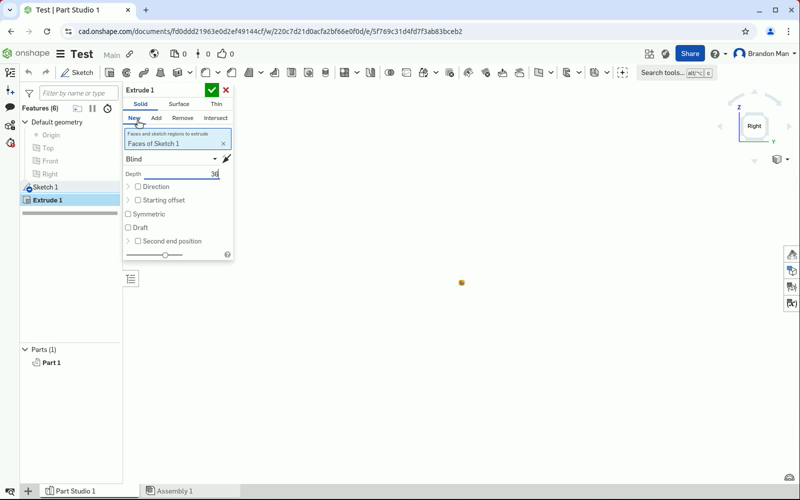
key(tab, 3)
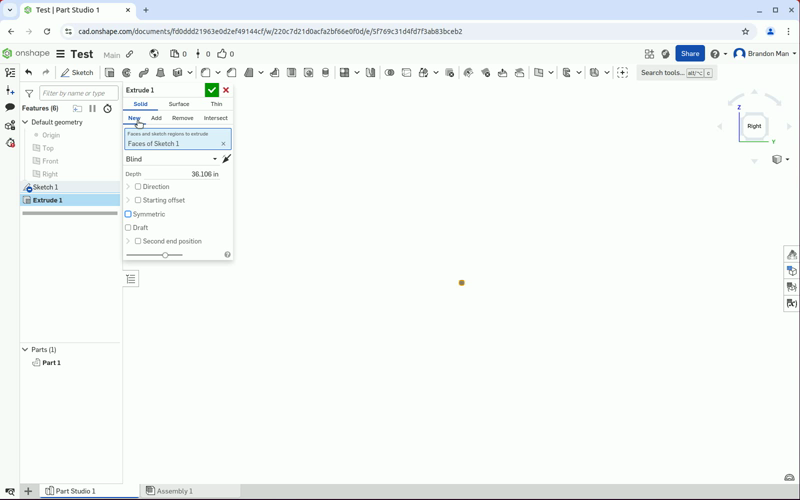
key(space)
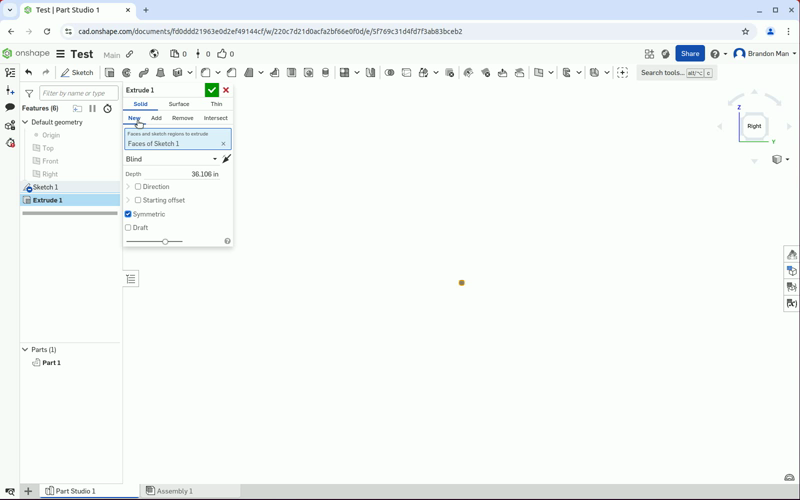
key(enter)
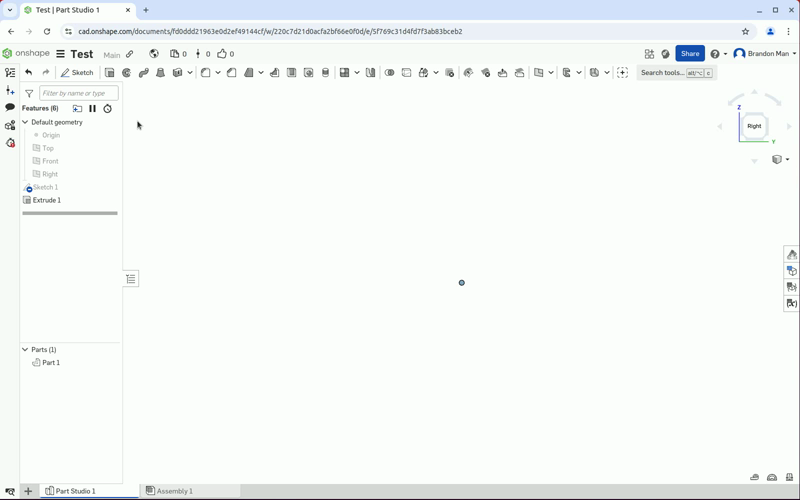
key(shift+h)
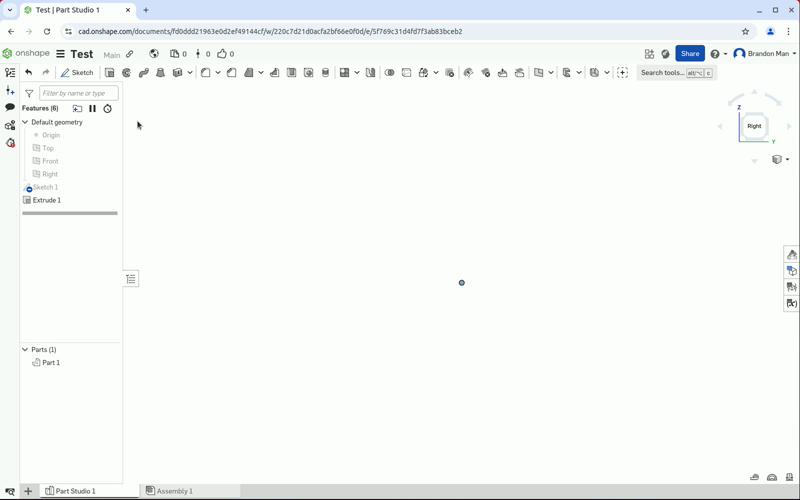
key(shift+h)
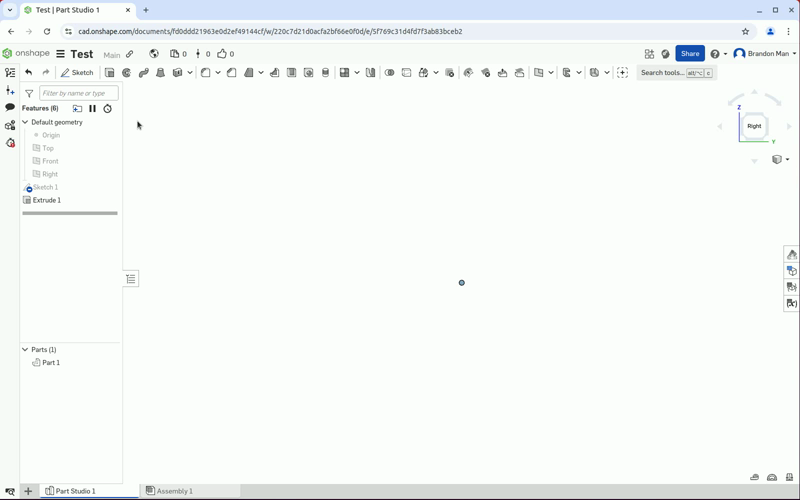
mouse_move(73, 189)
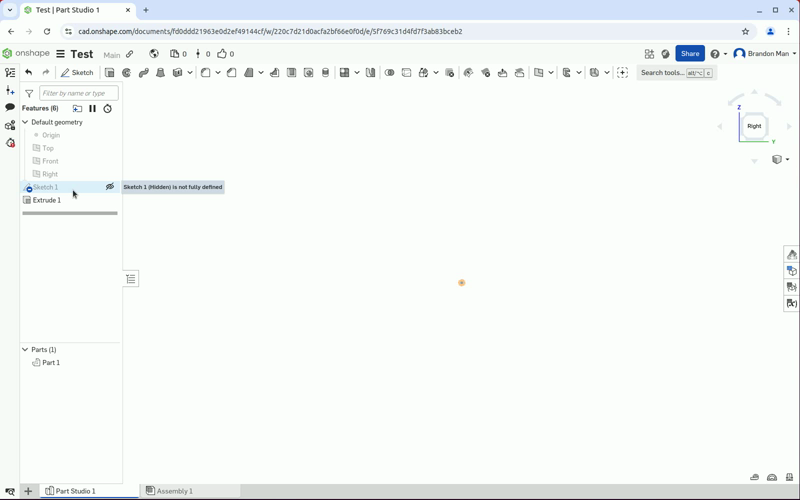
click(73, 189)
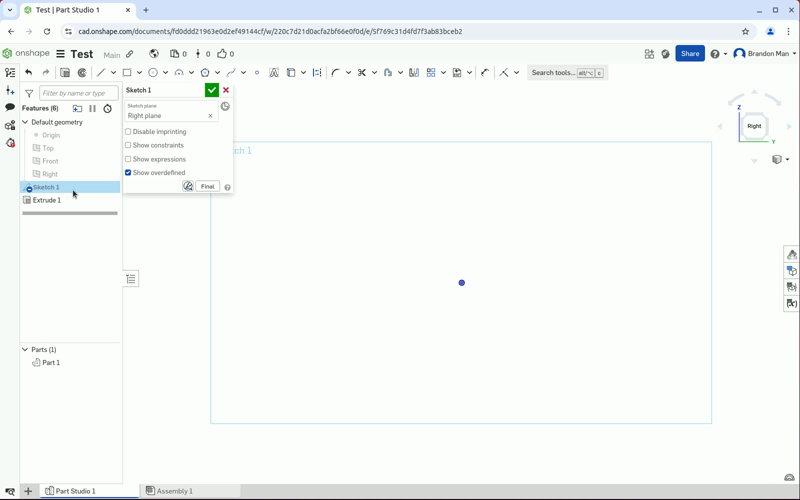
mouse_move(229, 92)
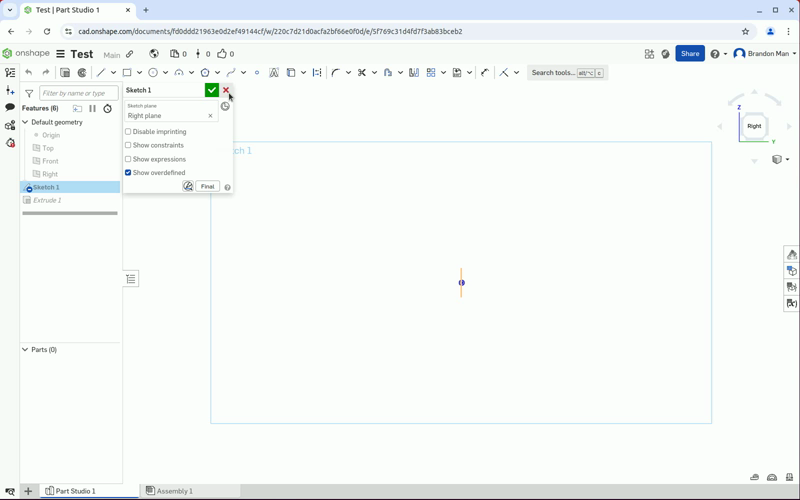
click(229, 92)
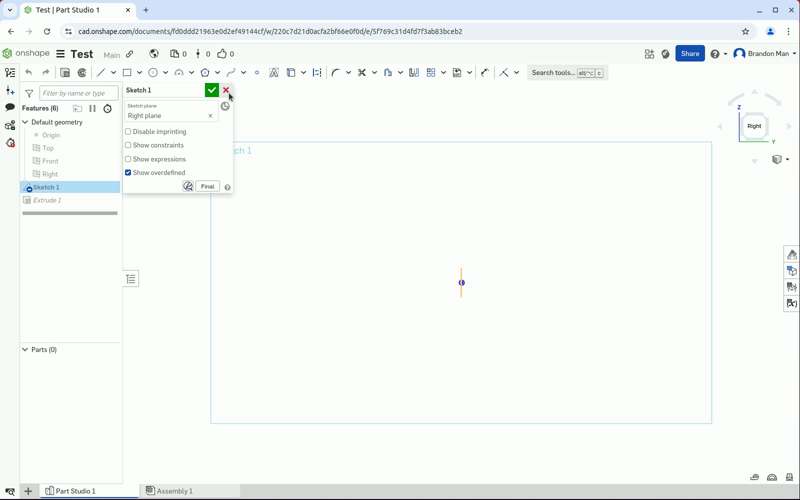
key(shift+s)
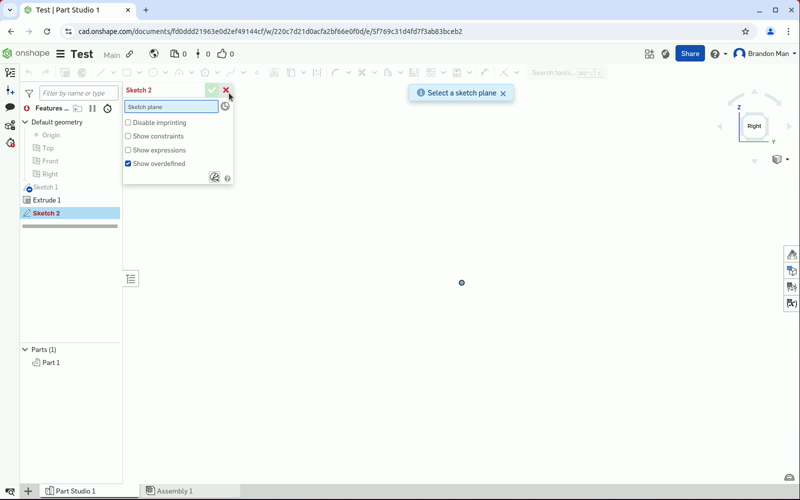
mouse_move(73, 176)
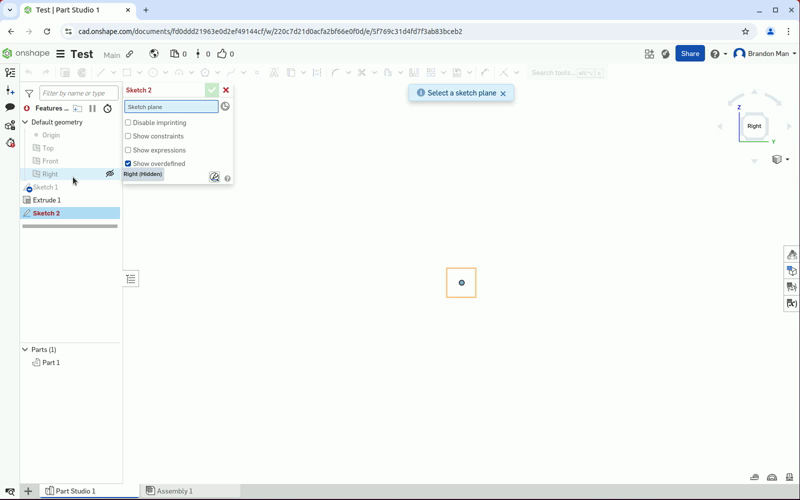
click(73, 176)
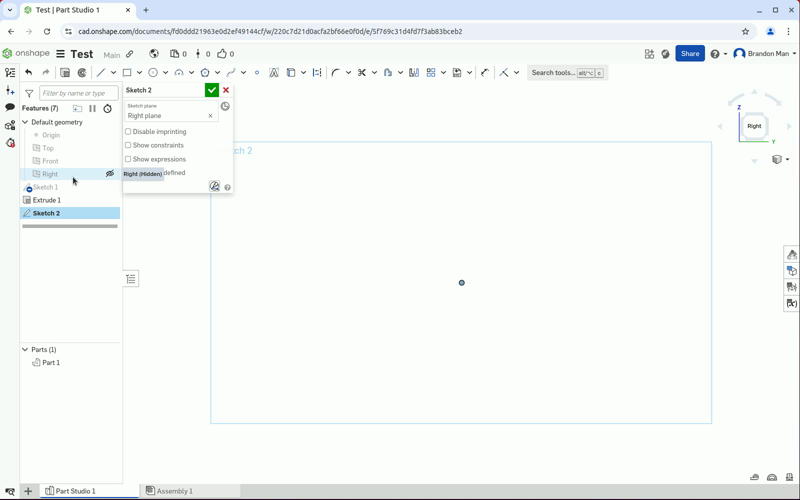
mouse_move(73, 352)
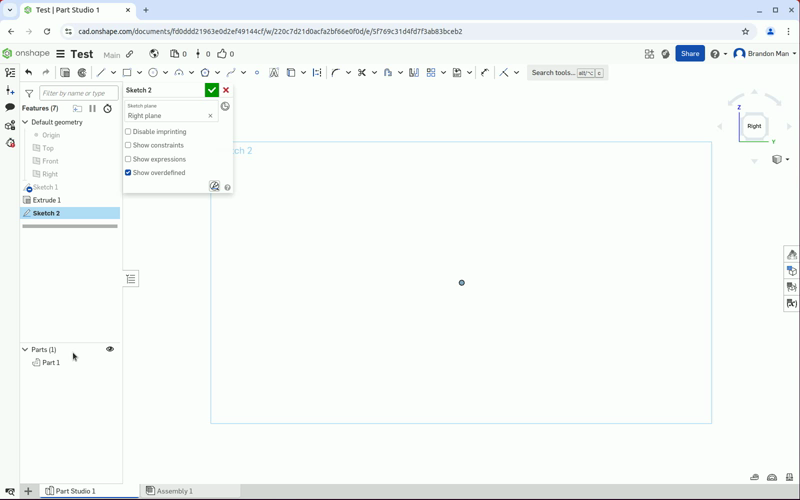
key(y)
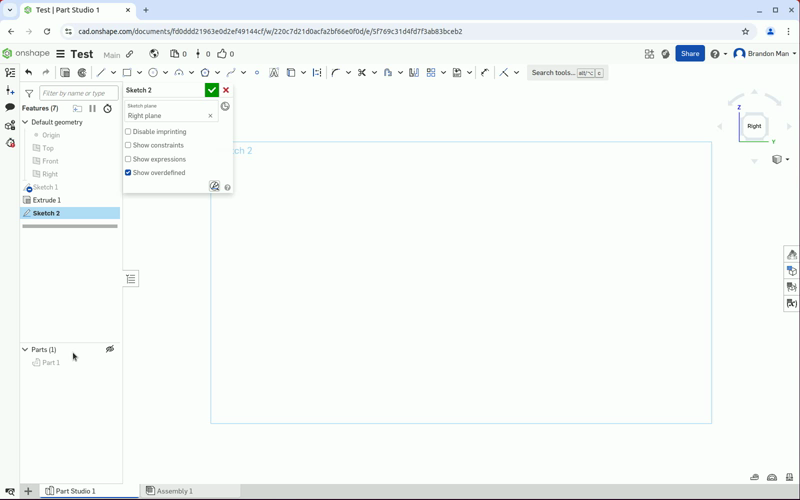
key(c)
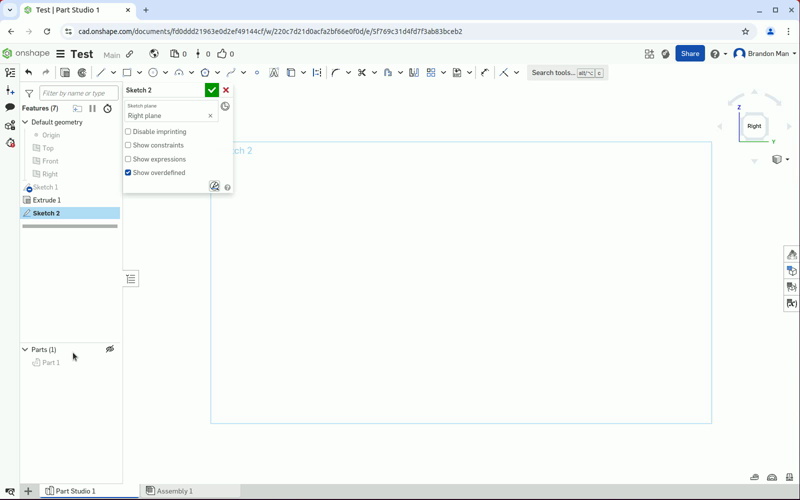
key_down(shift)
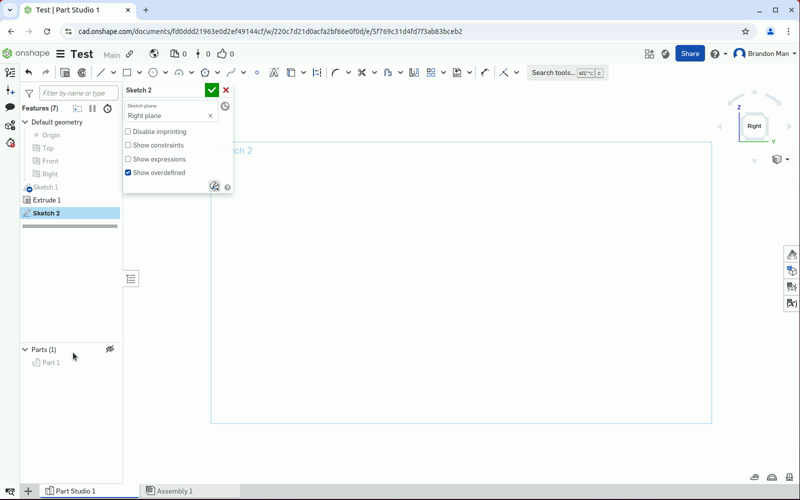
mouse_move(449, 282)
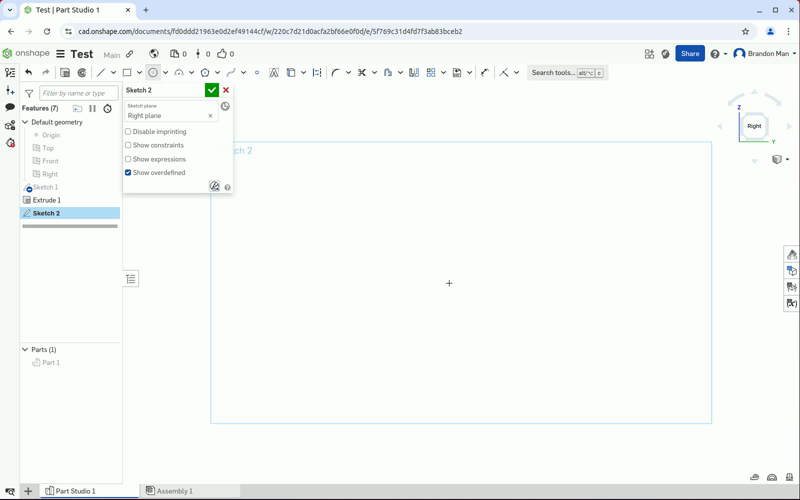
click(449, 282)
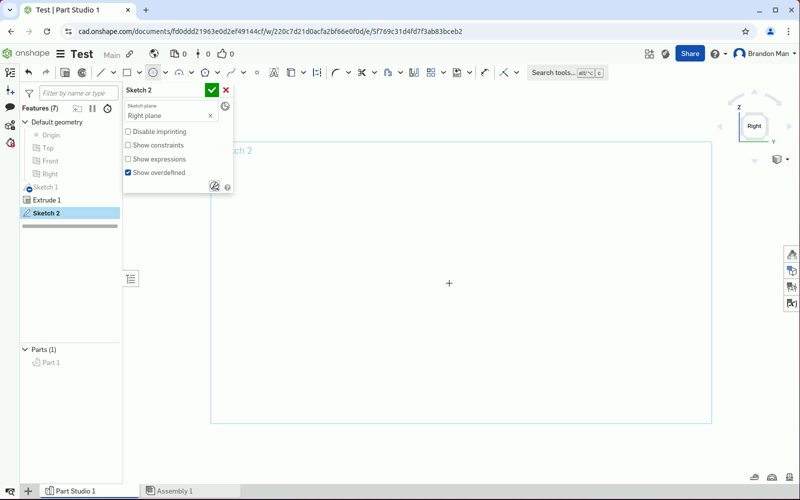
key_up(shift)
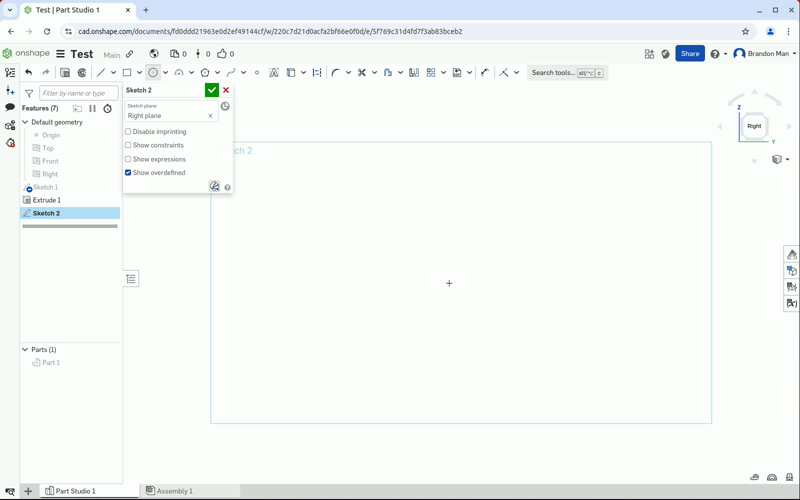
mouse_move(451, 282)
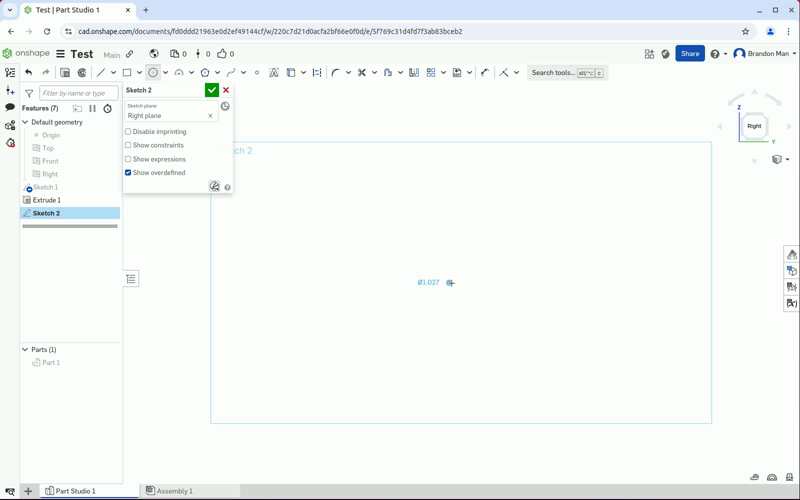
scroll(6)
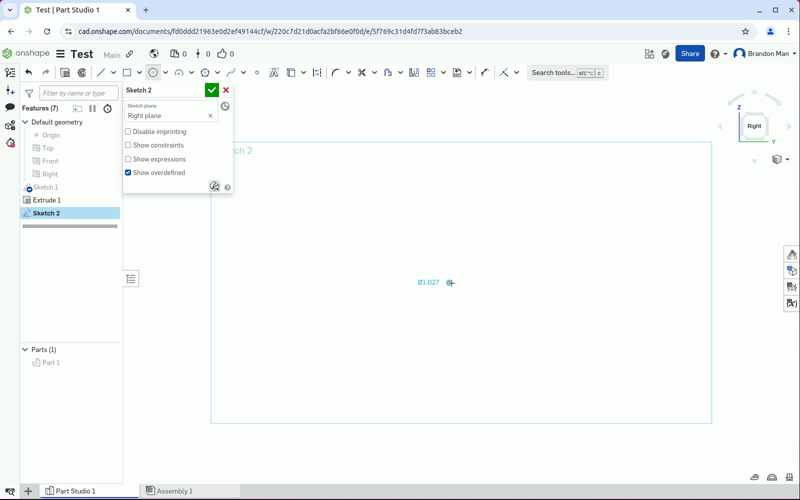
scroll(6)
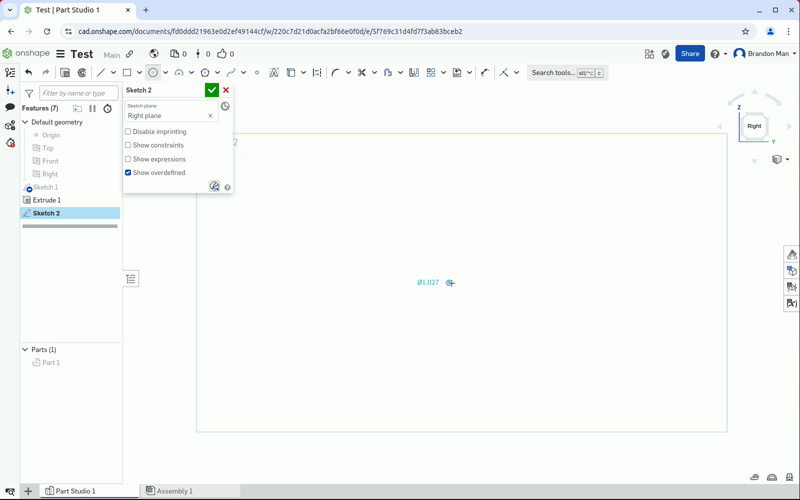
scroll(6)
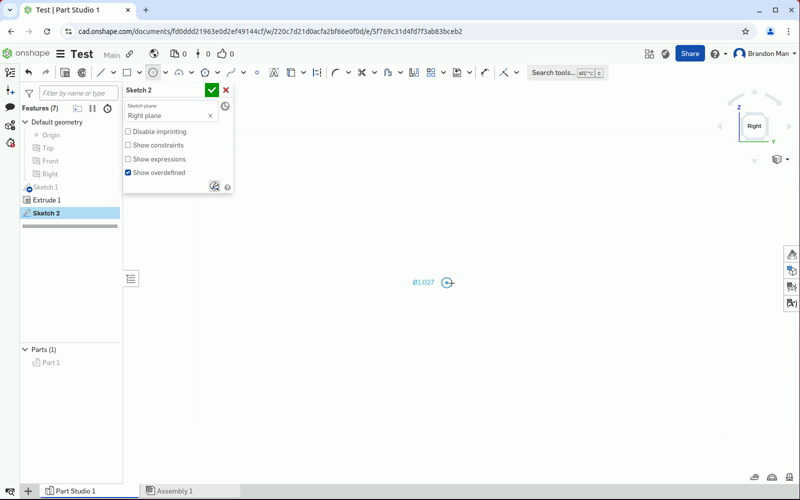
scroll(6)
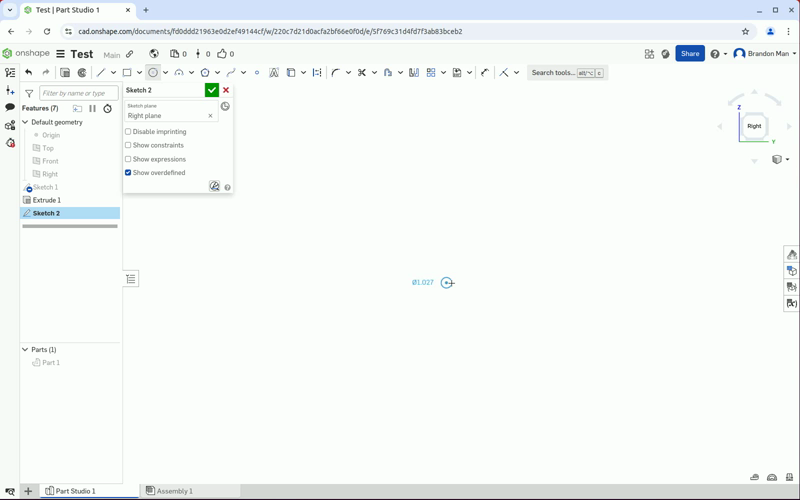
scroll(6)
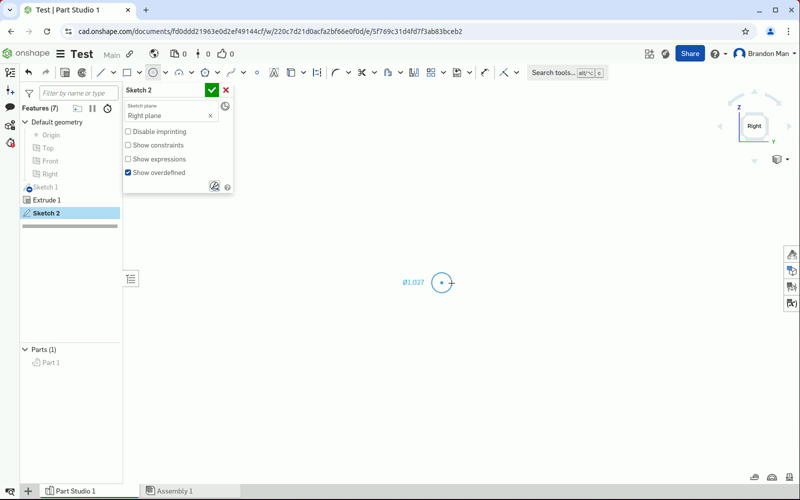
scroll(6)
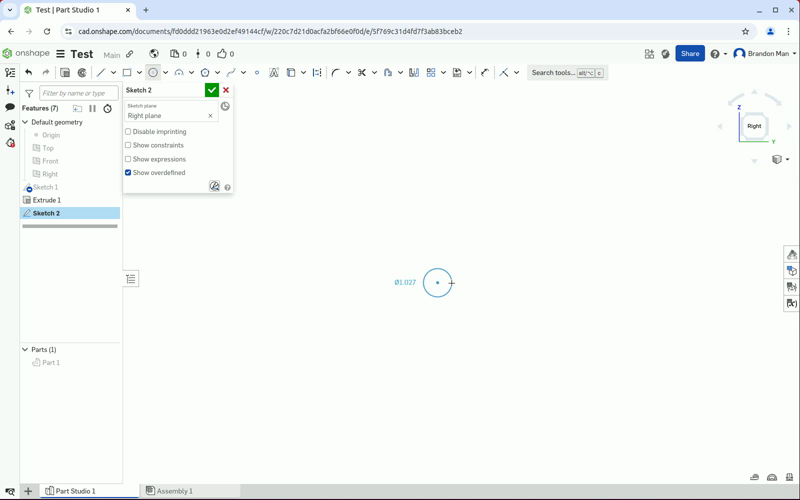
scroll(6)
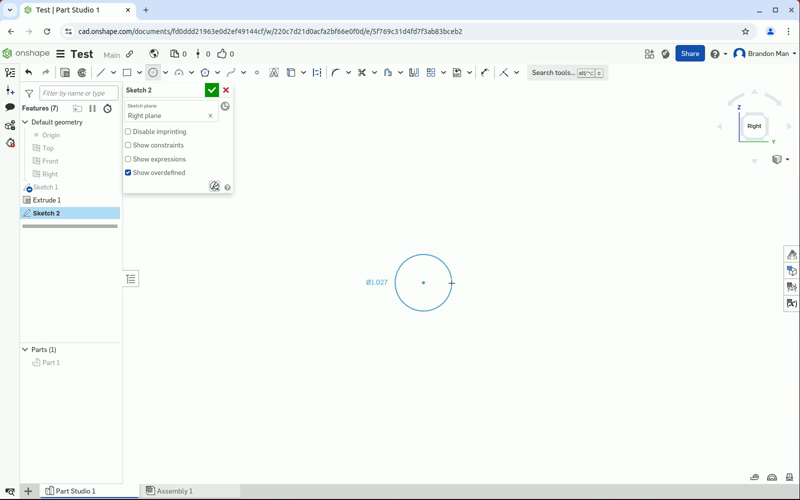
click(451, 282)
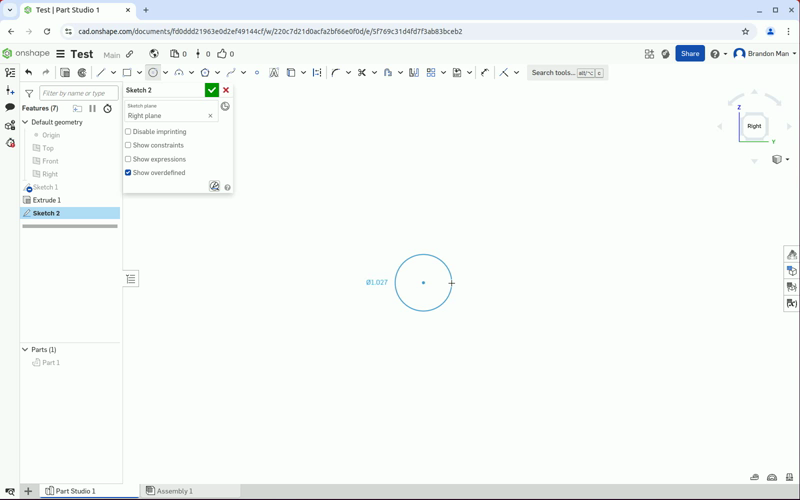
scroll(-6)
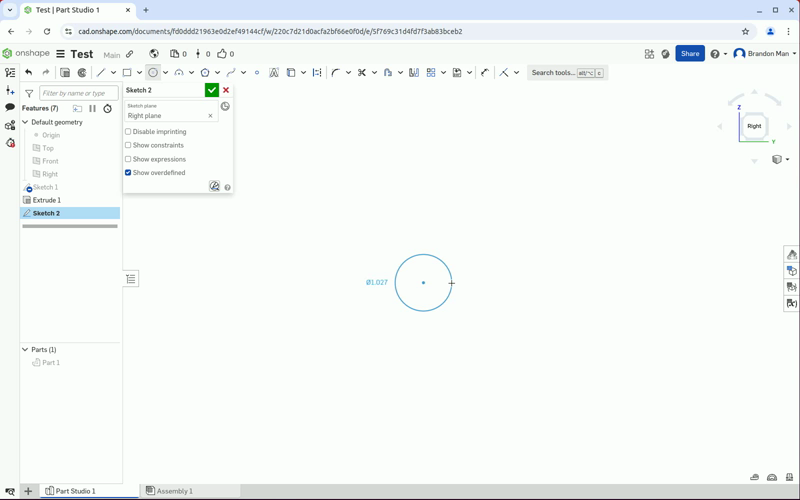
scroll(-6)
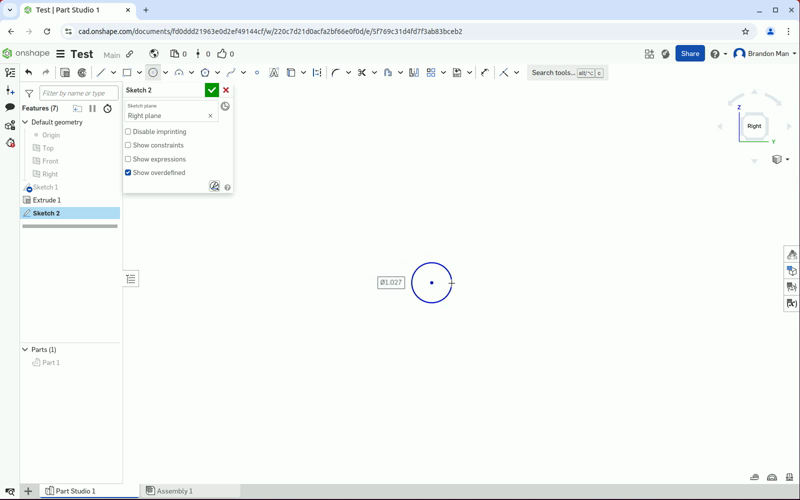
scroll(-6)
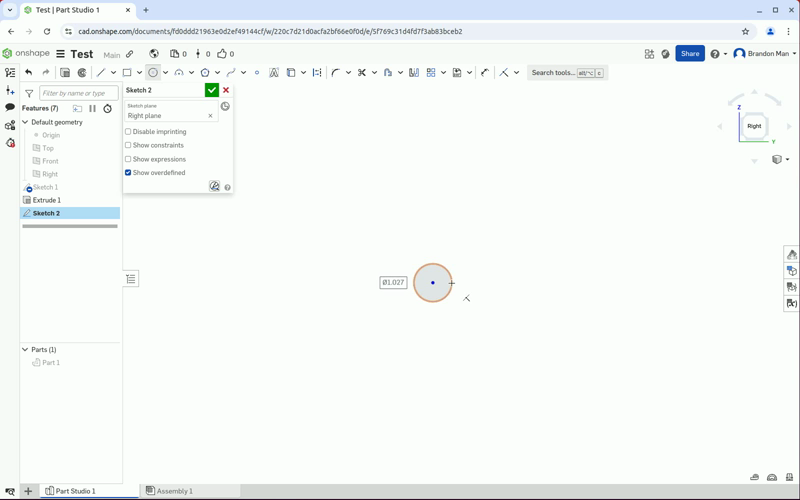
scroll(-6)
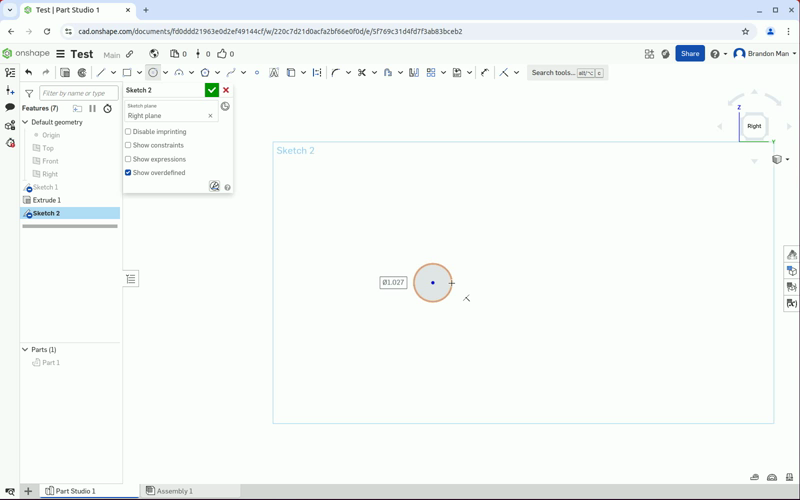
scroll(-6)
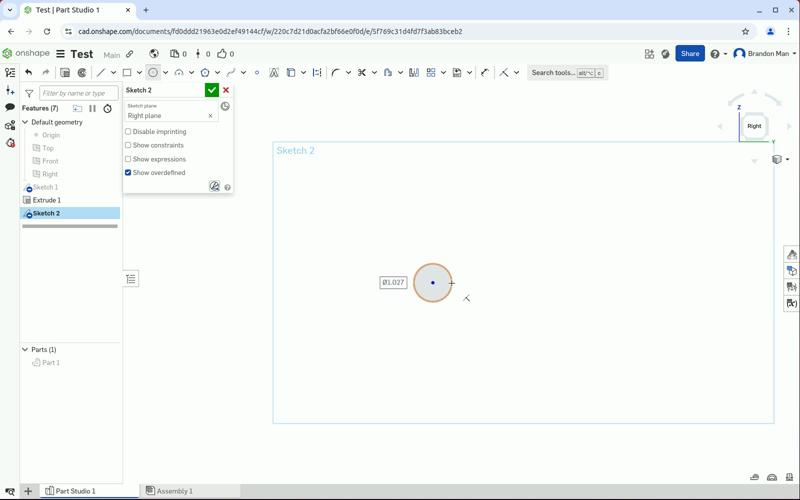
scroll(-6)
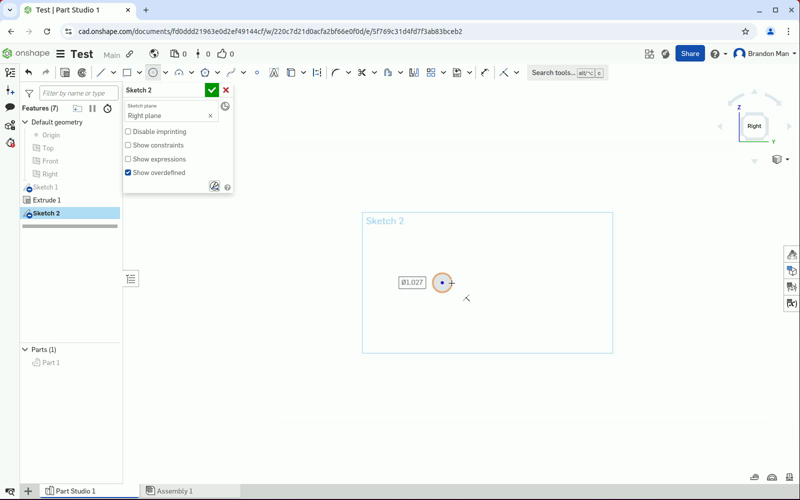
scroll(-6)
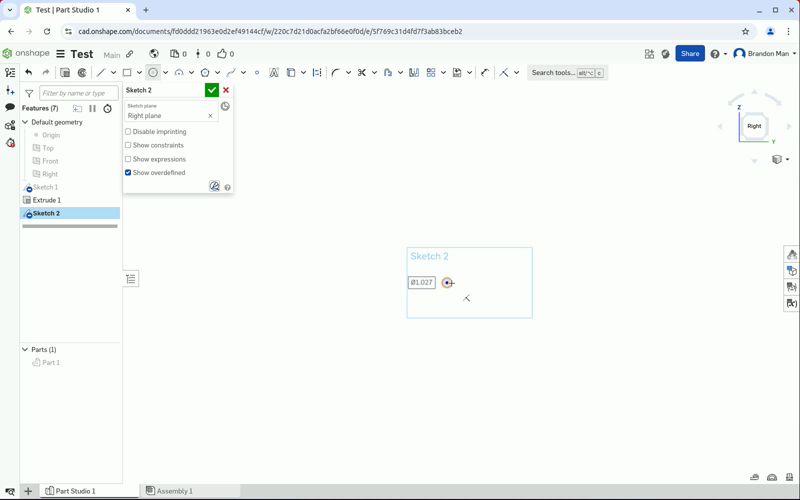
key(esc)
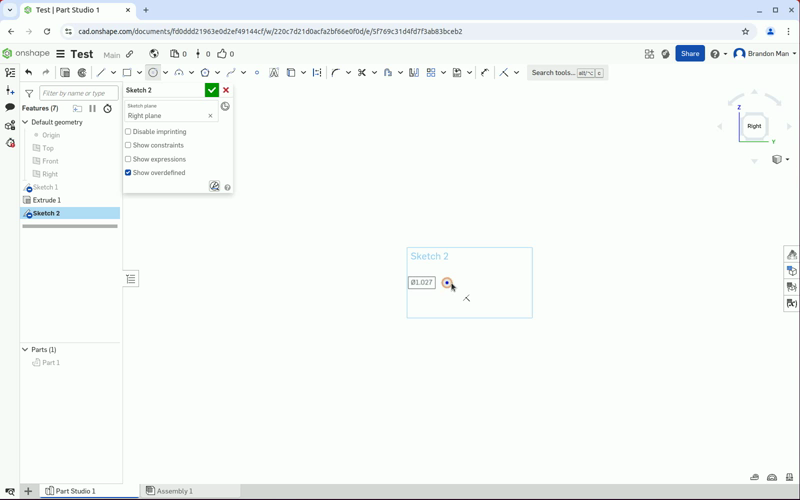
mouse_move(448, 282)
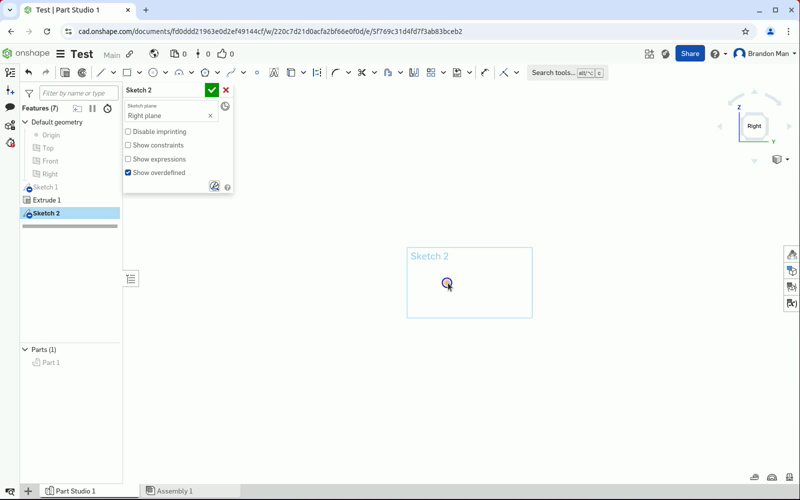
scroll(6)
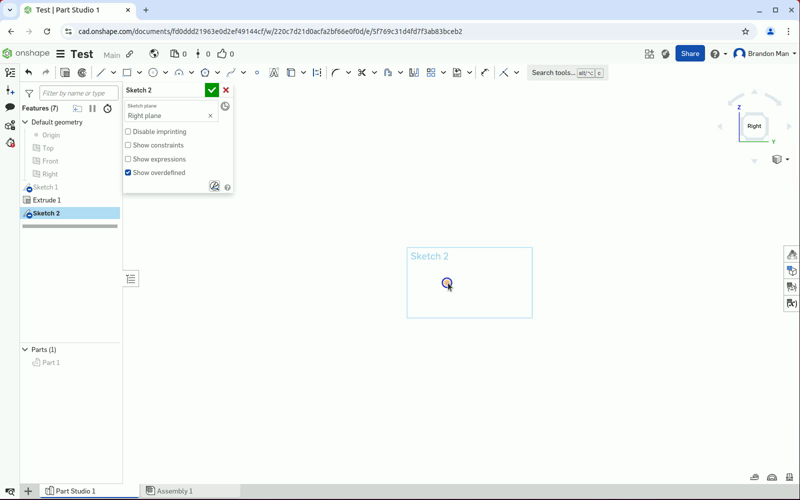
scroll(6)
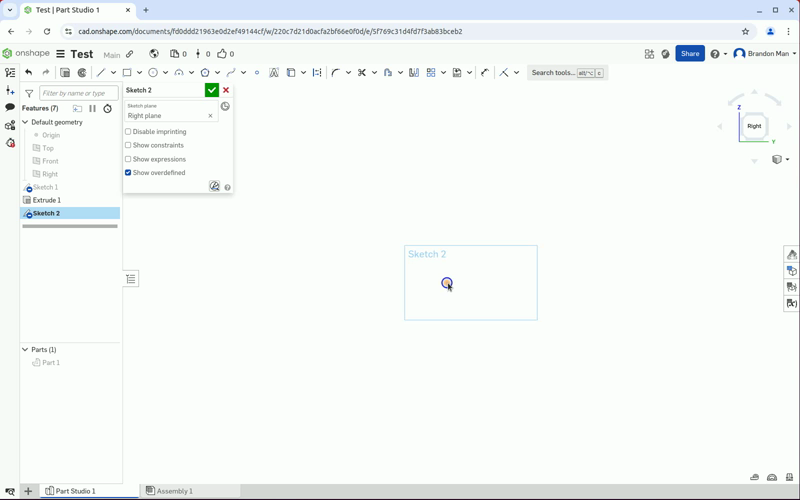
scroll(6)
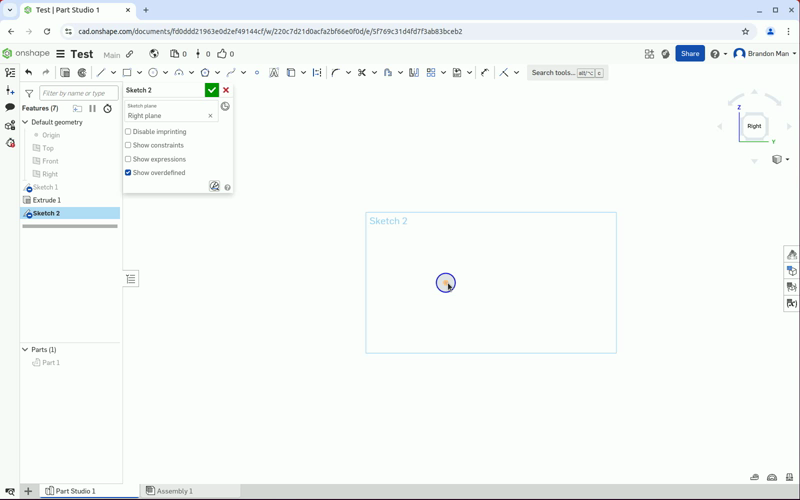
scroll(6)
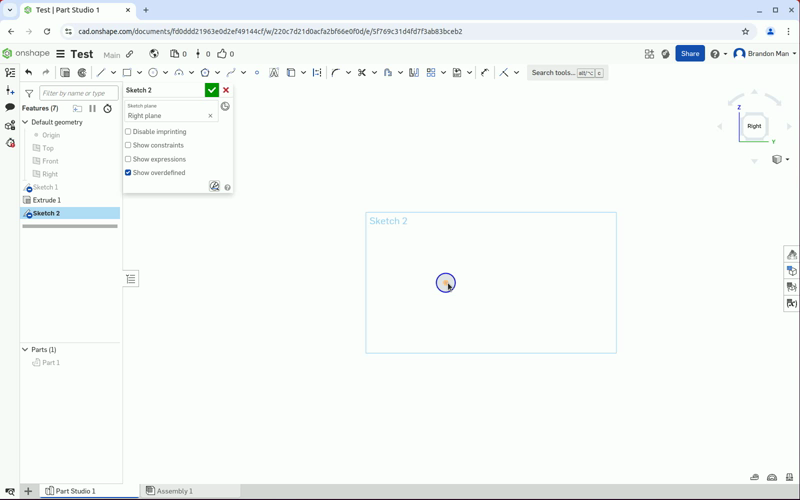
scroll(6)
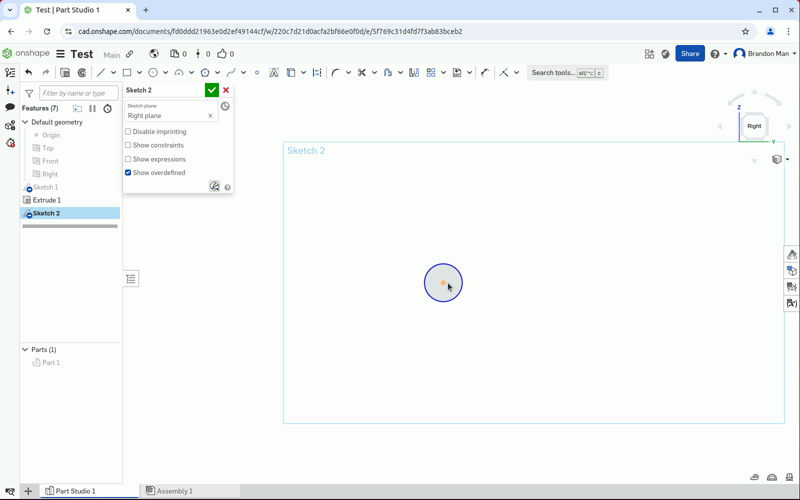
scroll(6)
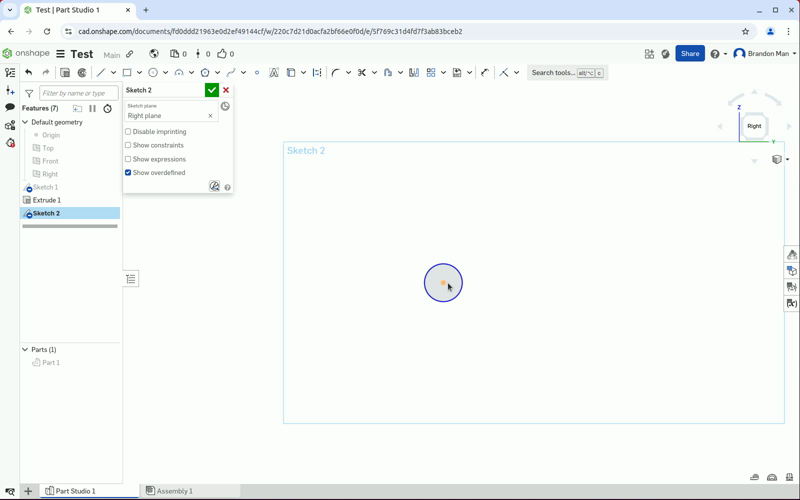
scroll(6)
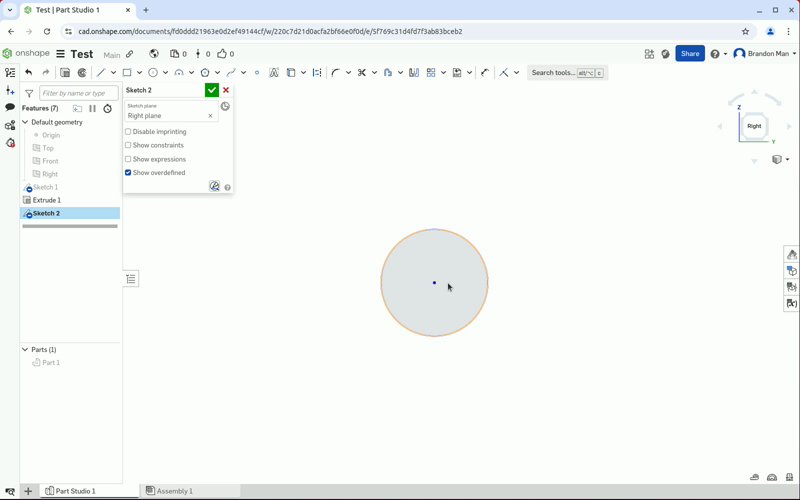
click(448, 282)
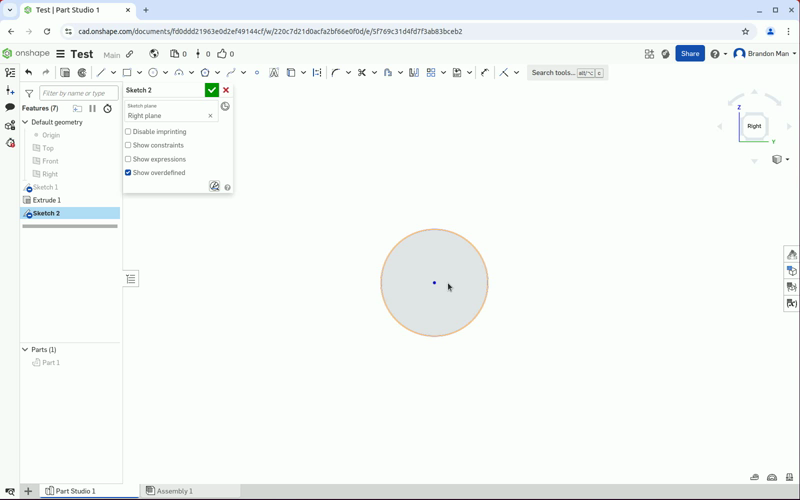
scroll(-6)
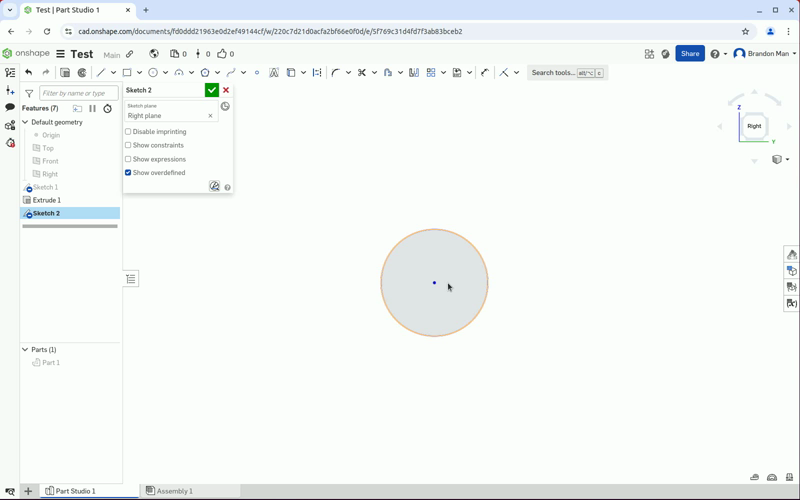
scroll(-6)
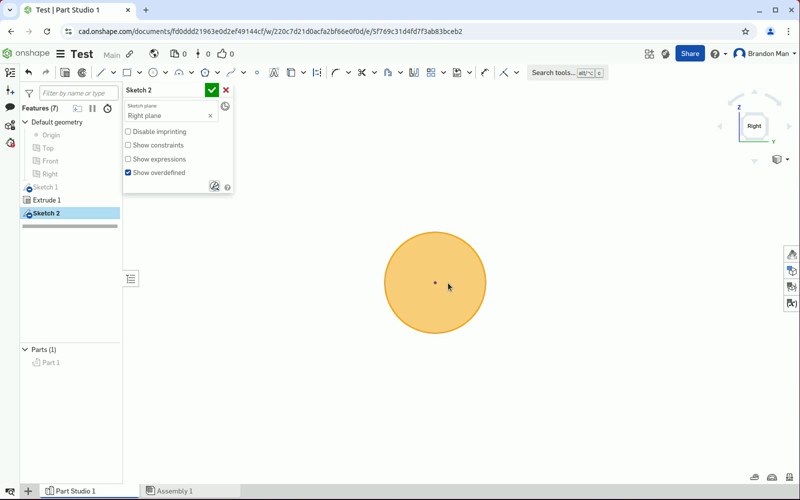
scroll(-6)
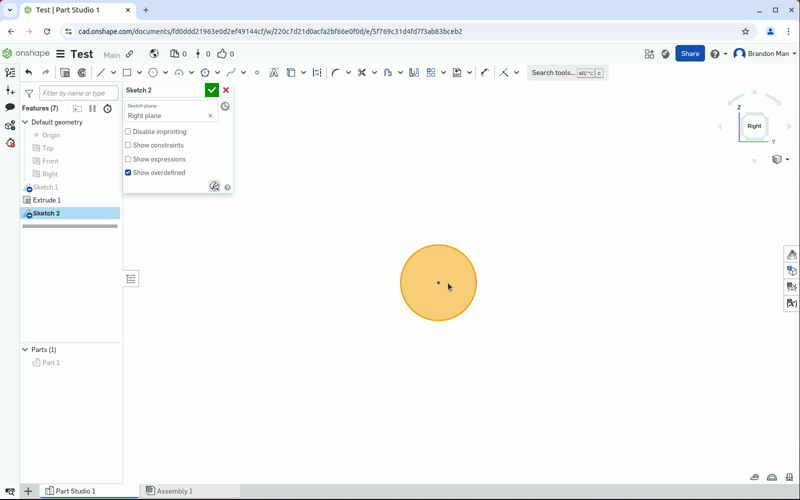
scroll(-6)
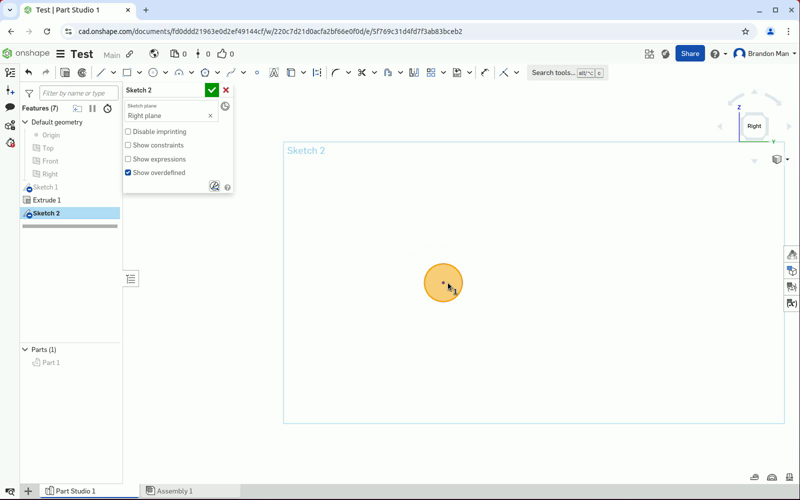
scroll(-6)
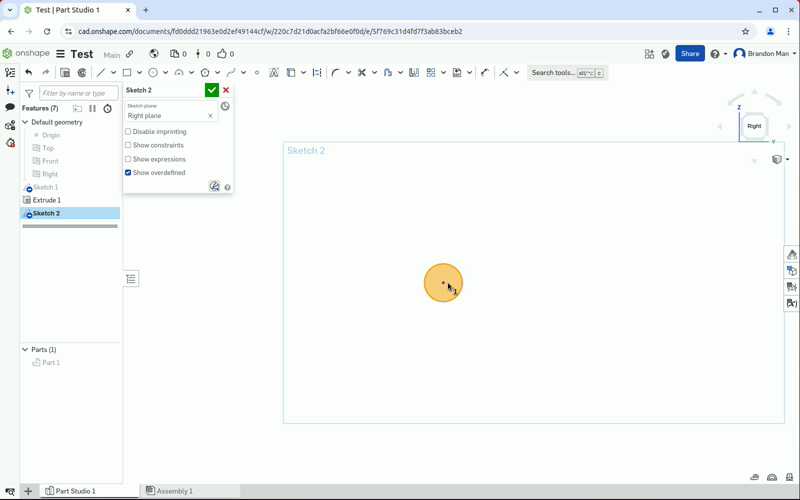
scroll(-6)
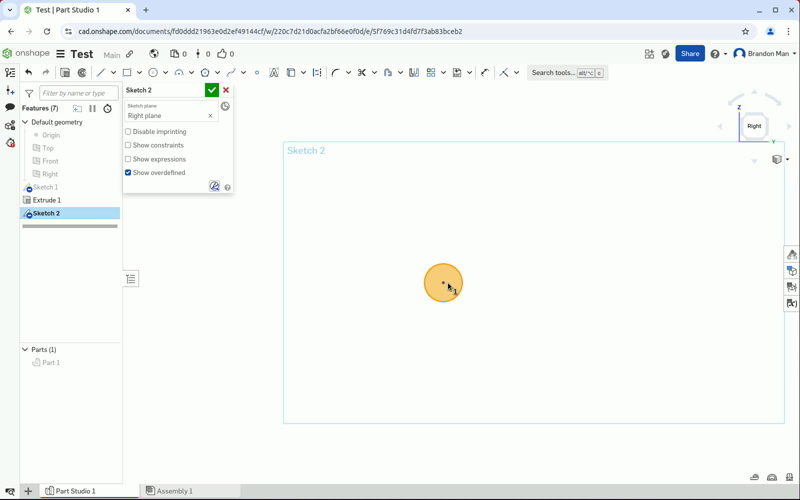
scroll(-6)
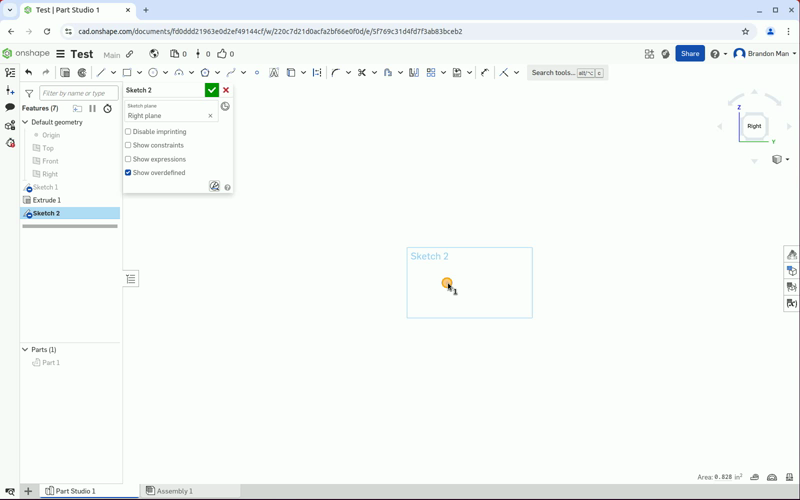
mouse_move(73, 352)
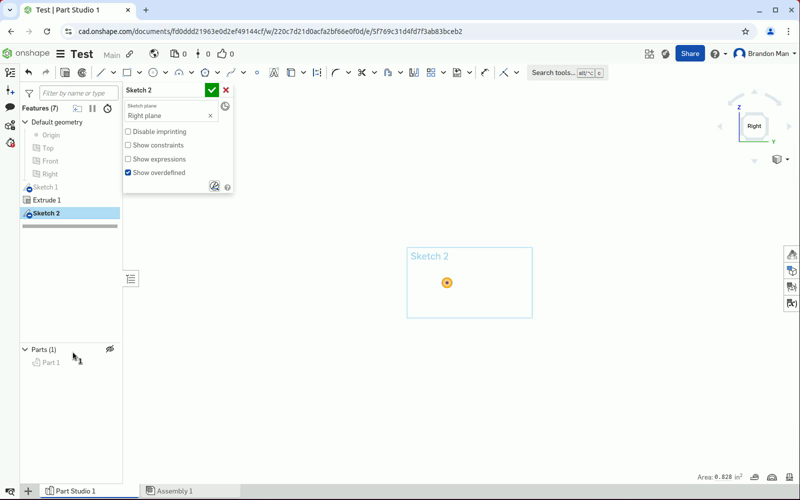
key(shift+y)
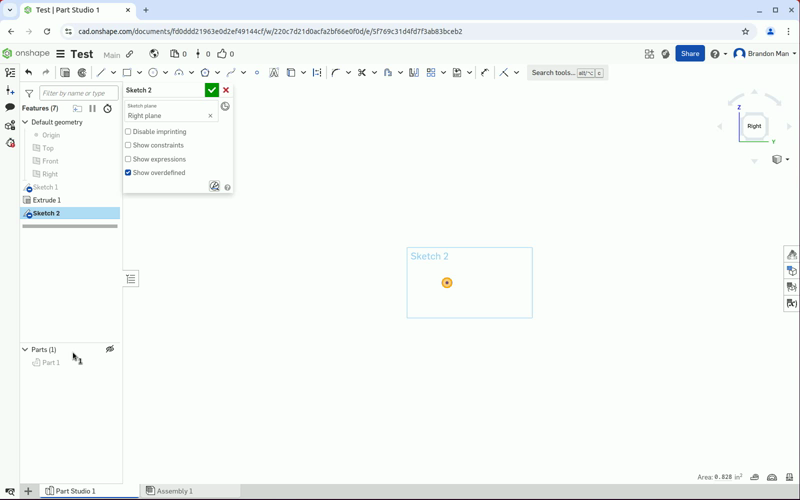
key(shift+e)
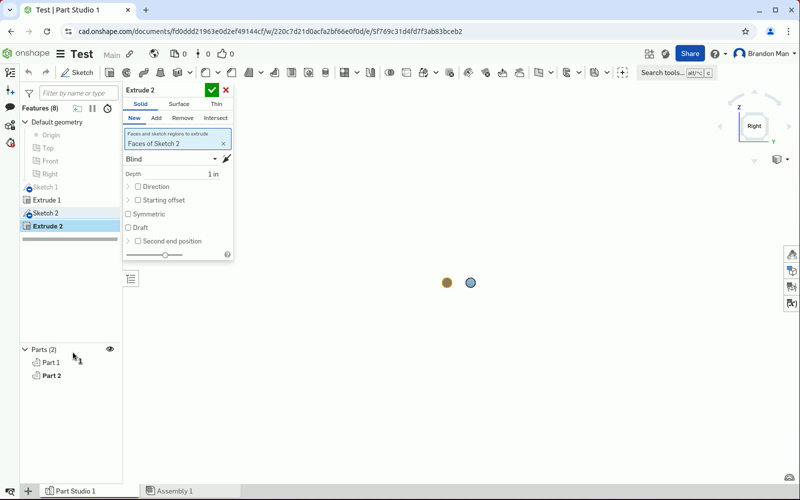
mouse_move(143, 106)
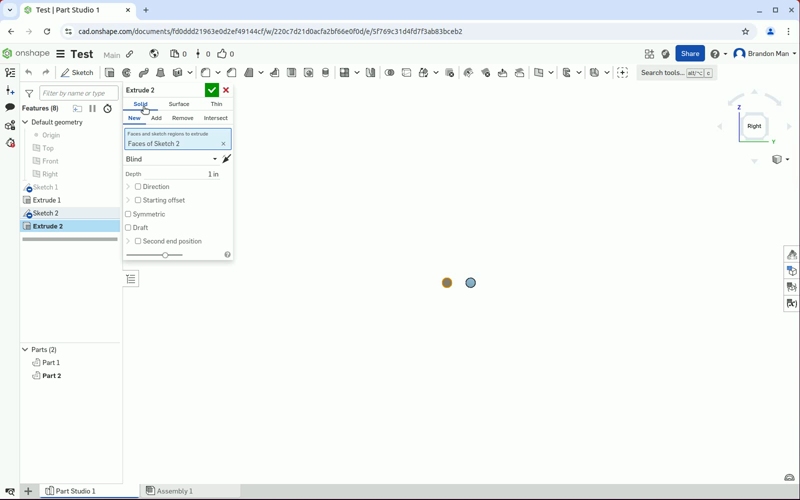
click(143, 106)
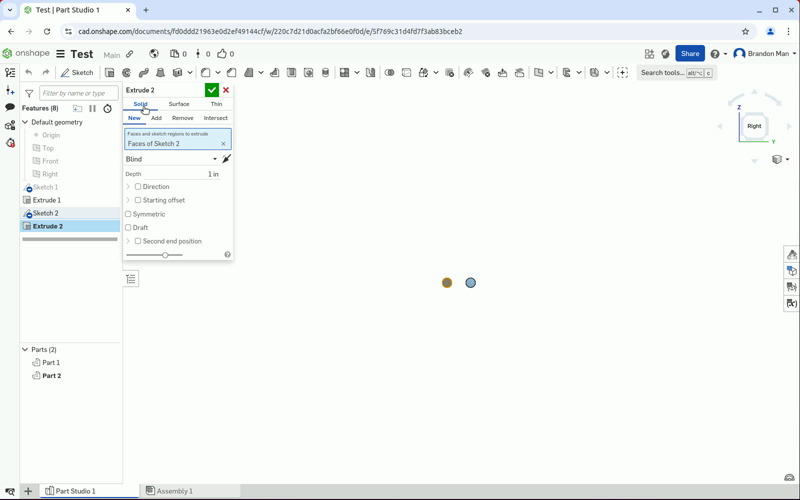
mouse_move(137, 120)
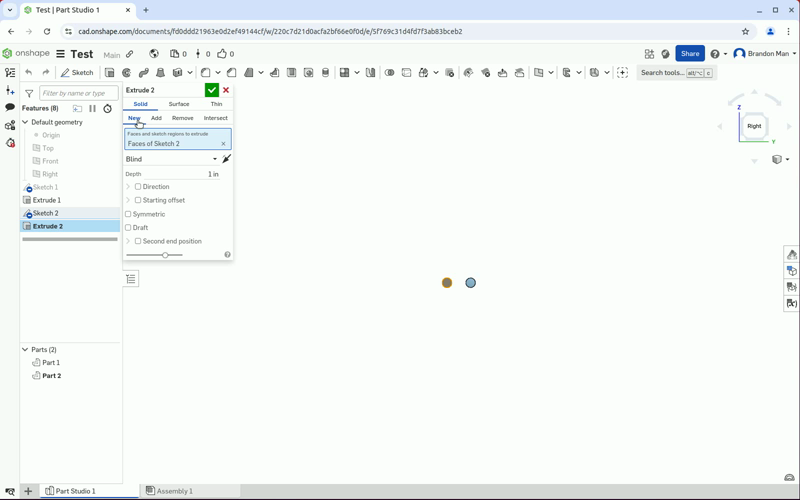
click(137, 120)
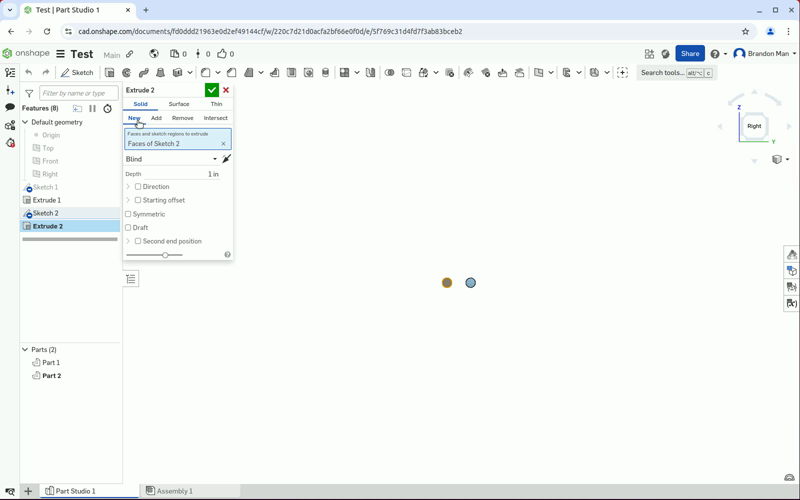
key(tab, 4)
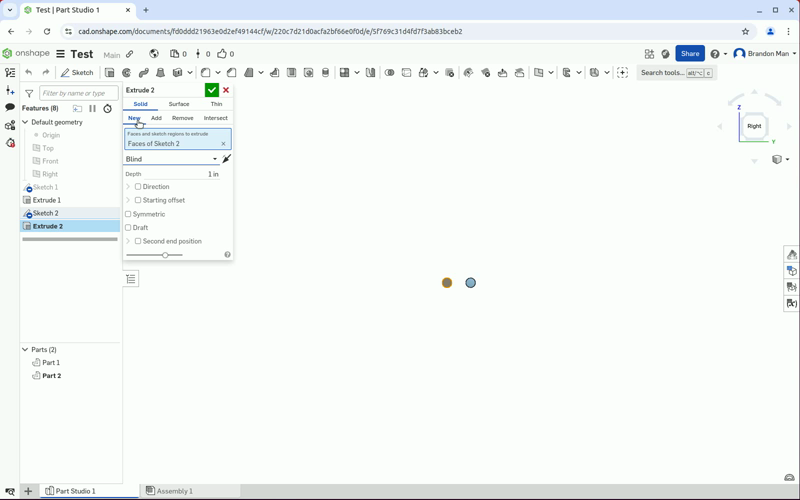
text(46.216)
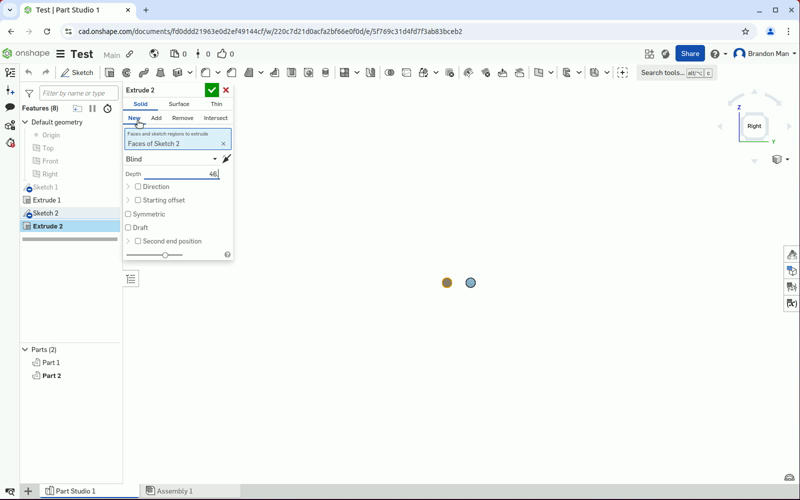
key(tab, 3)
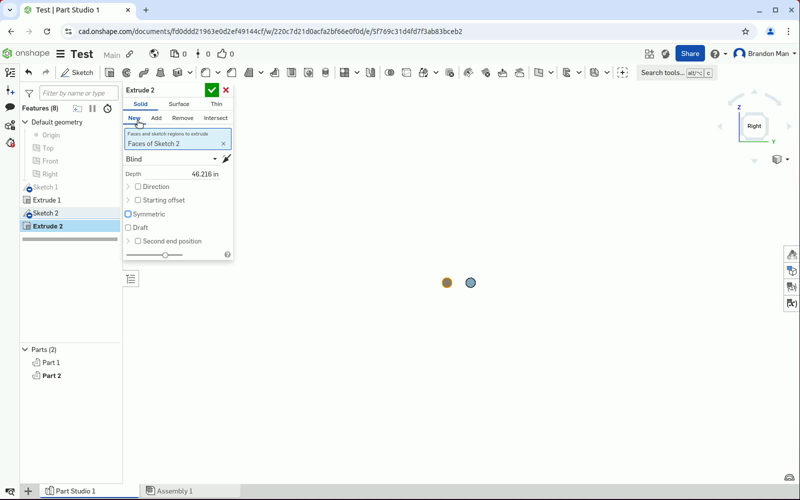
key(space)
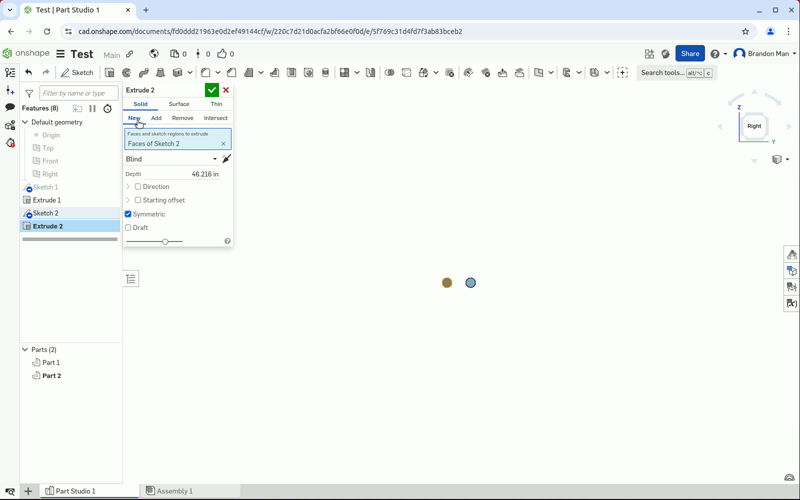
key(enter)
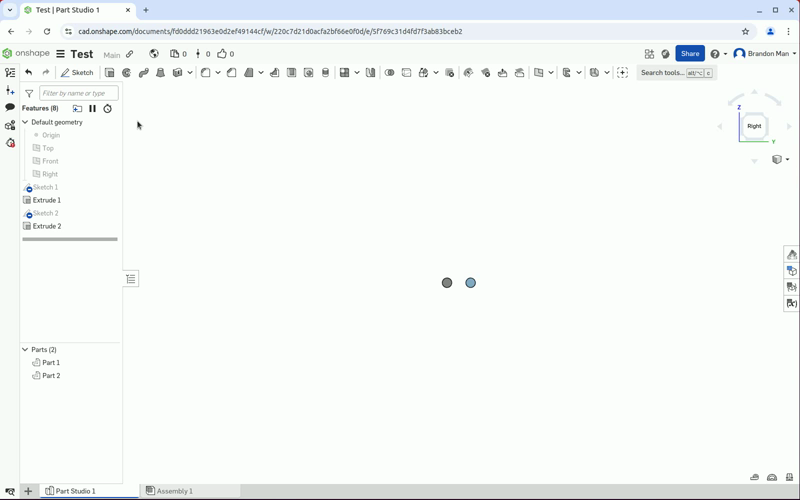
key(shift+h)
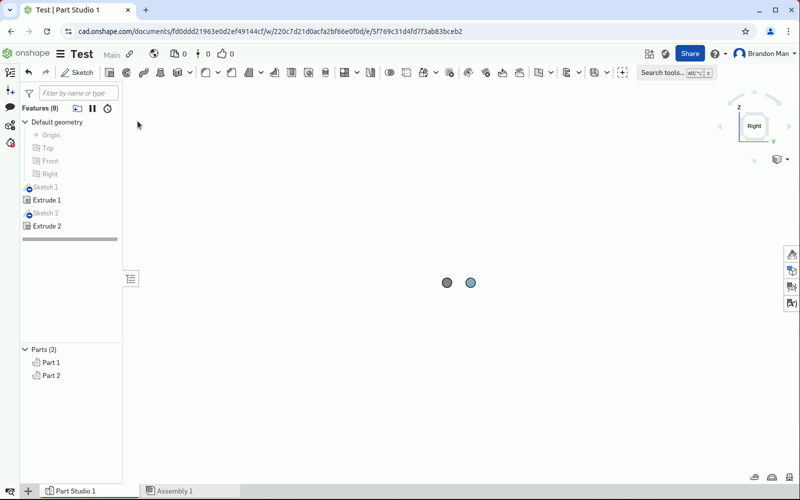
key(shift+h)
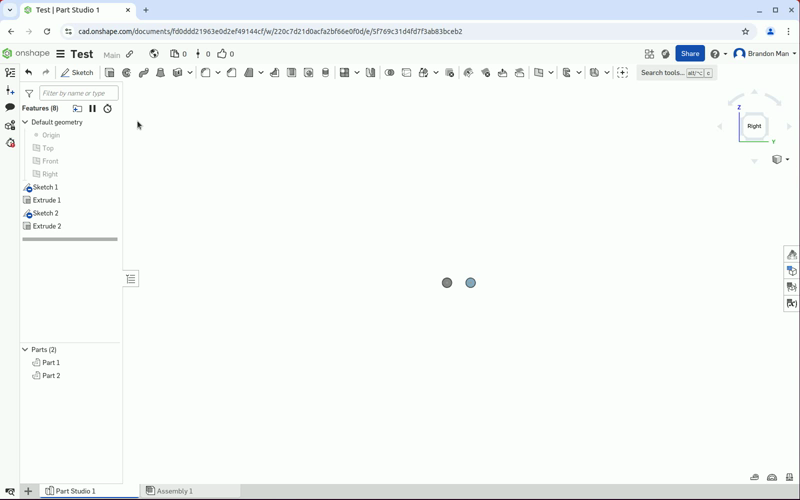
mouse_move(73, 189)
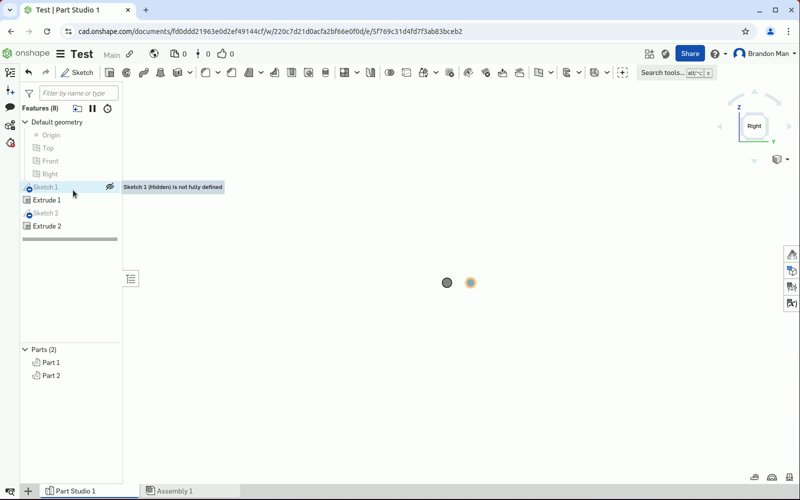
click(73, 189)
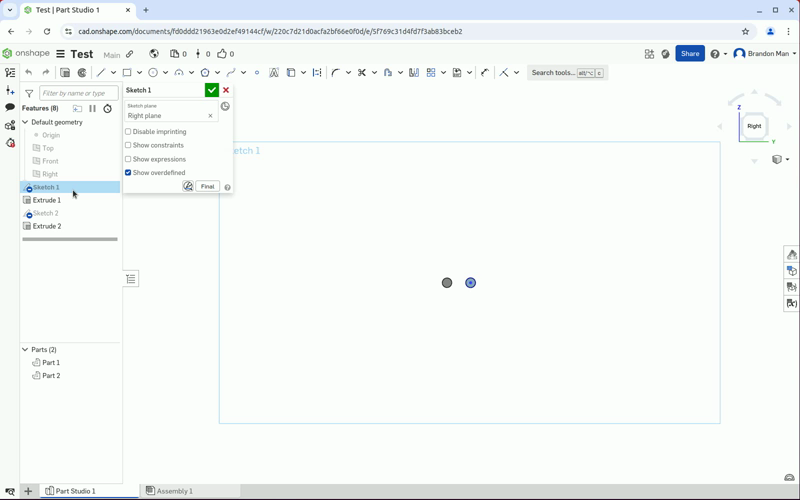
mouse_move(229, 92)
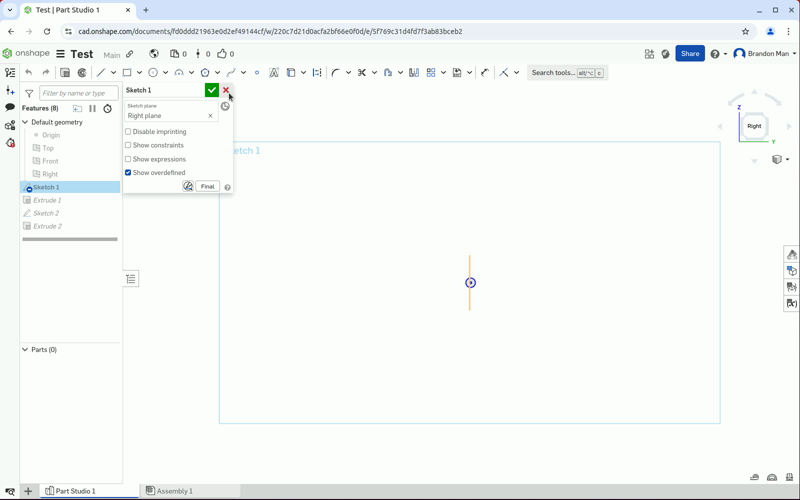
click(229, 92)
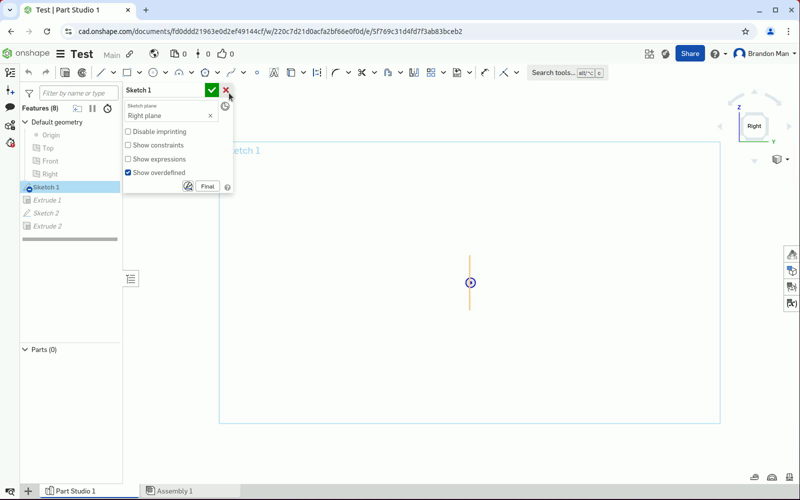
key(shift+s)
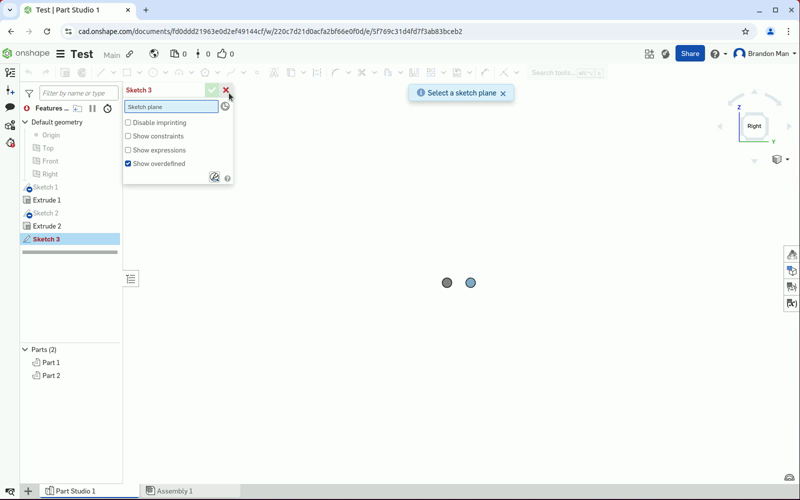
mouse_move(73, 176)
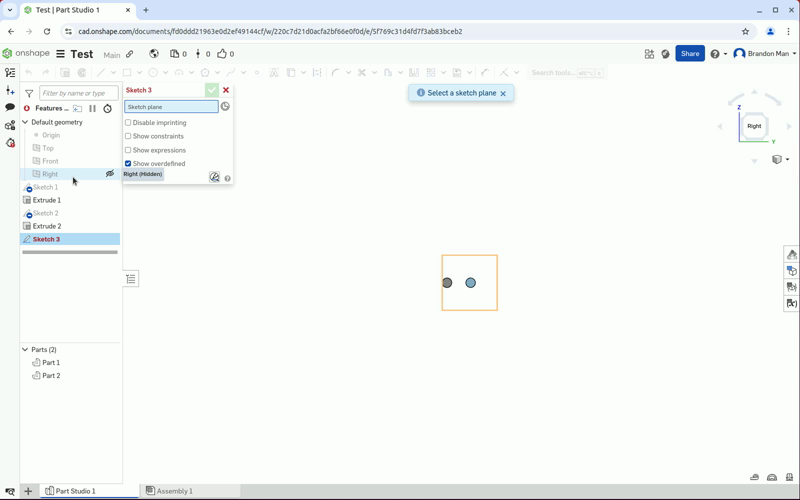
click(73, 176)
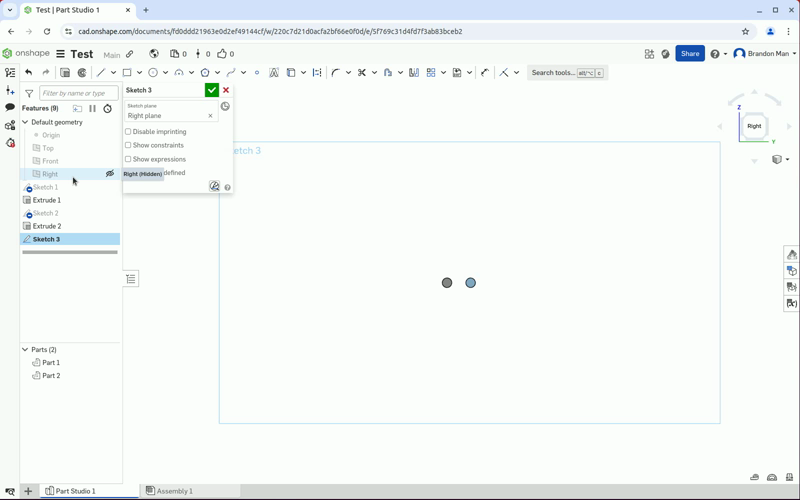
mouse_move(73, 352)
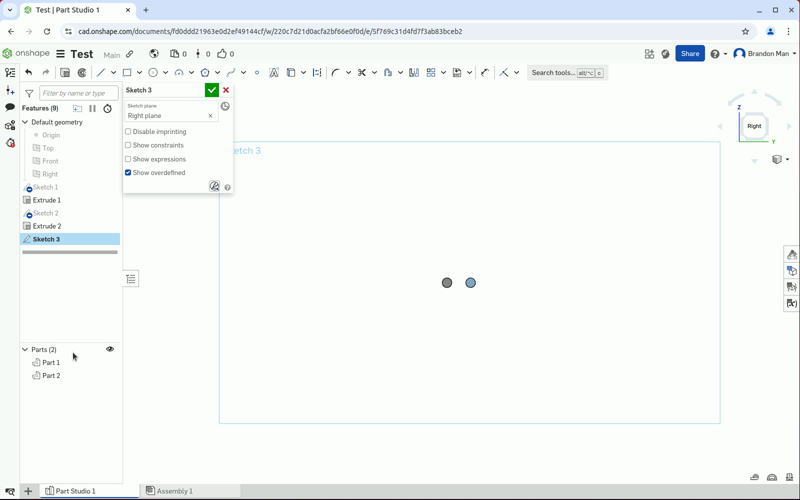
key(y)
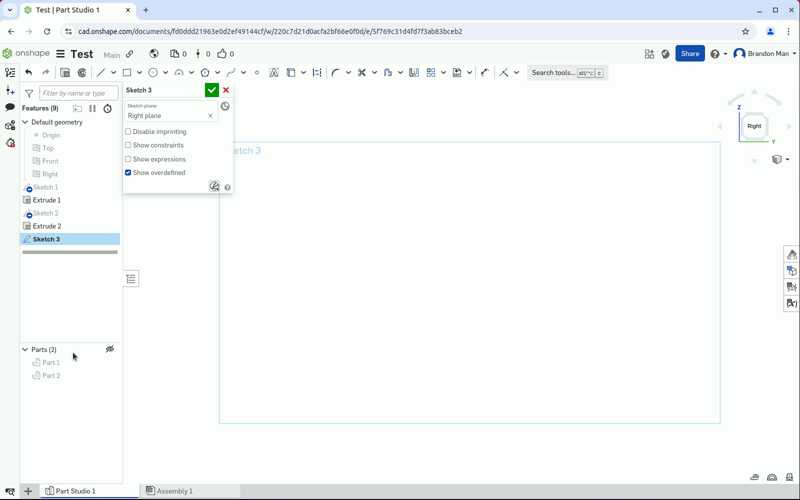
key(c)
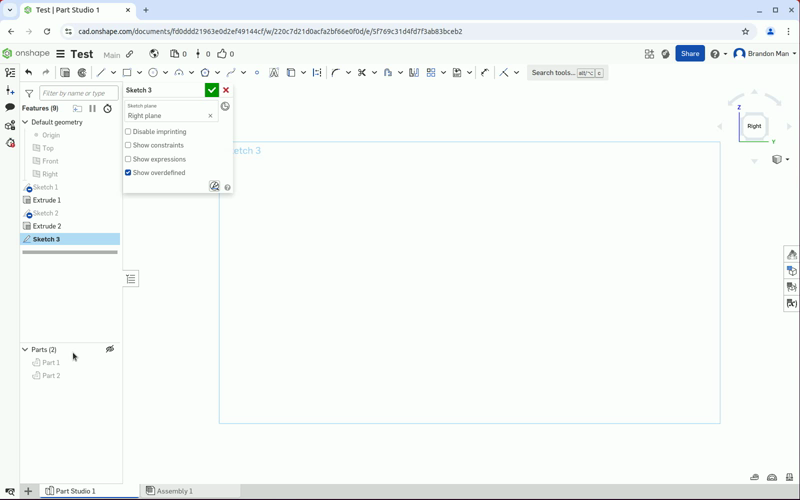
key_down(shift)
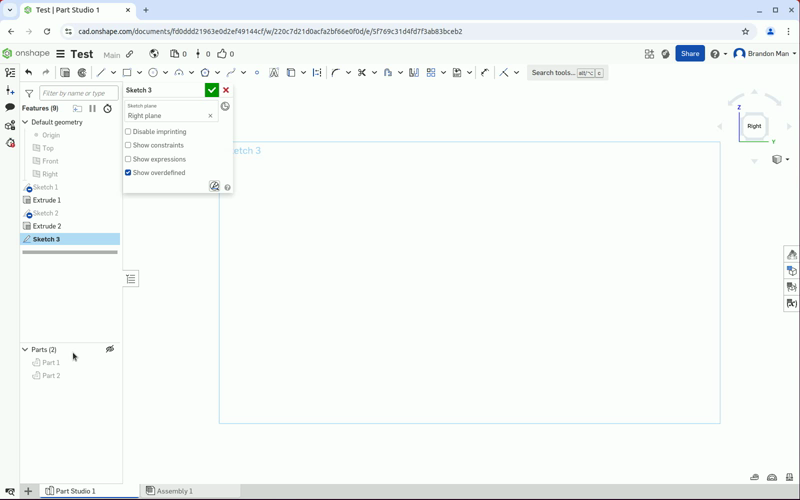
mouse_move(436, 282)
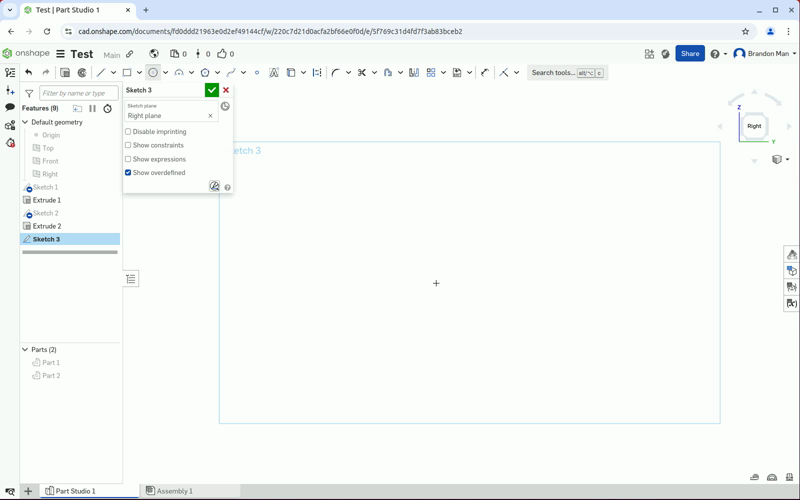
click(436, 282)
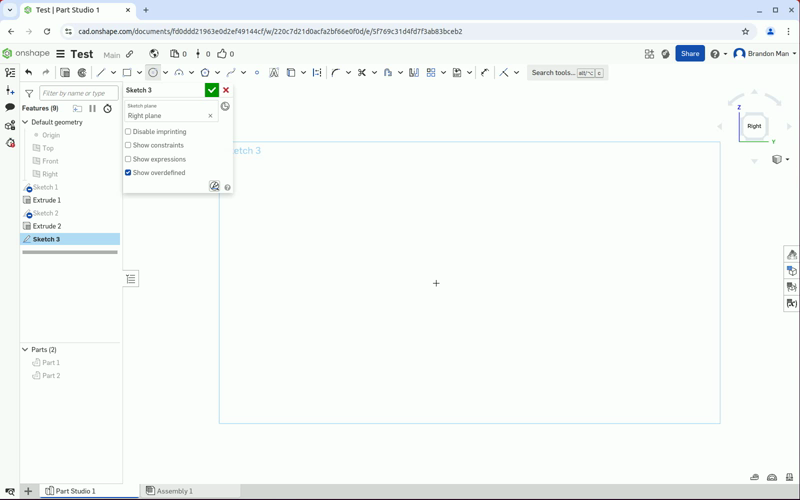
key_up(shift)
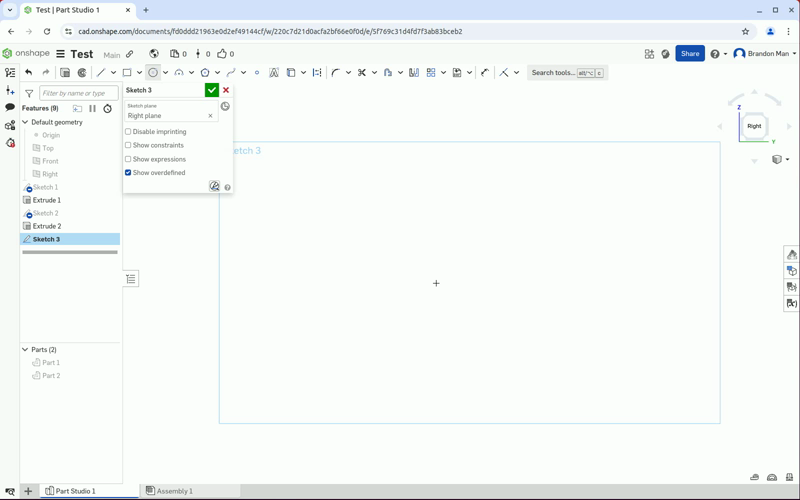
mouse_move(438, 282)
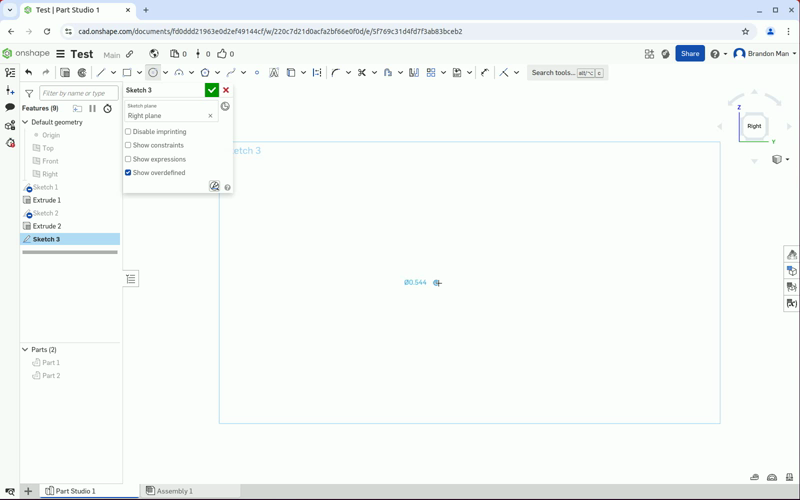
scroll(6)
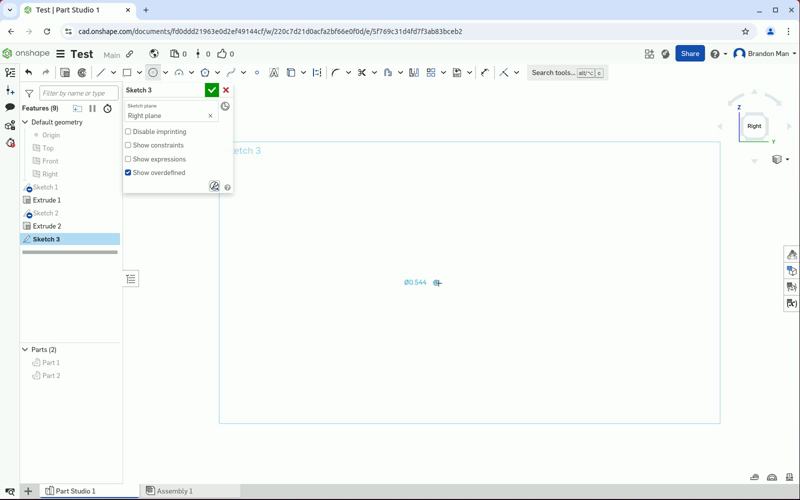
scroll(6)
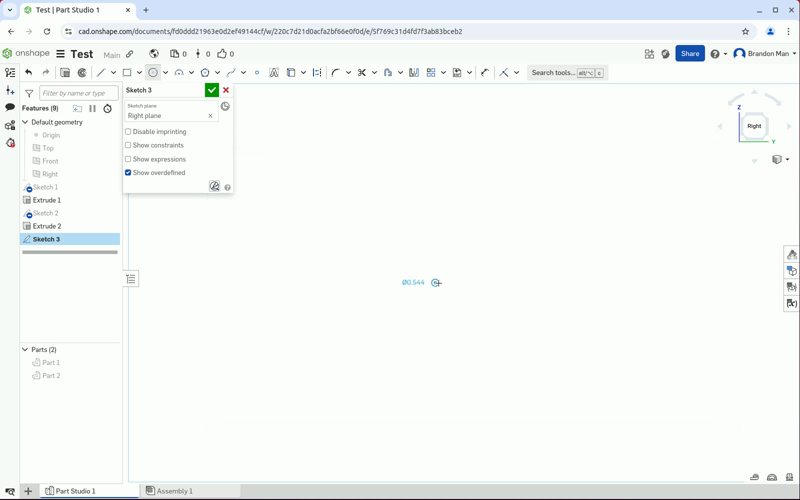
scroll(6)
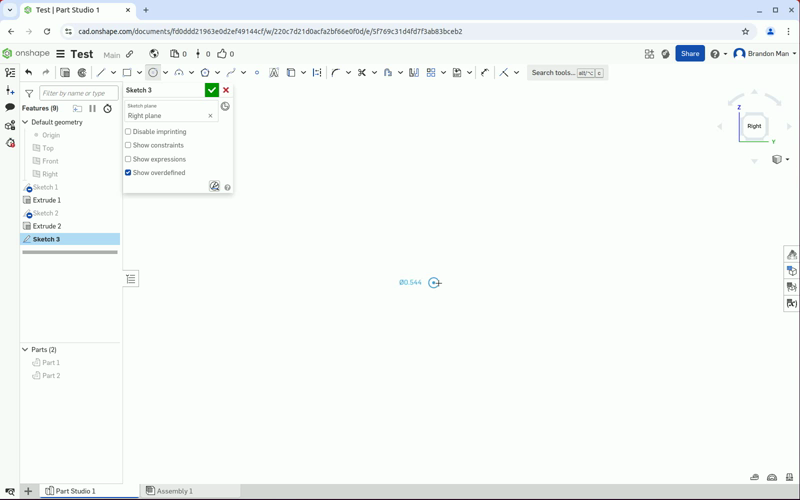
scroll(6)
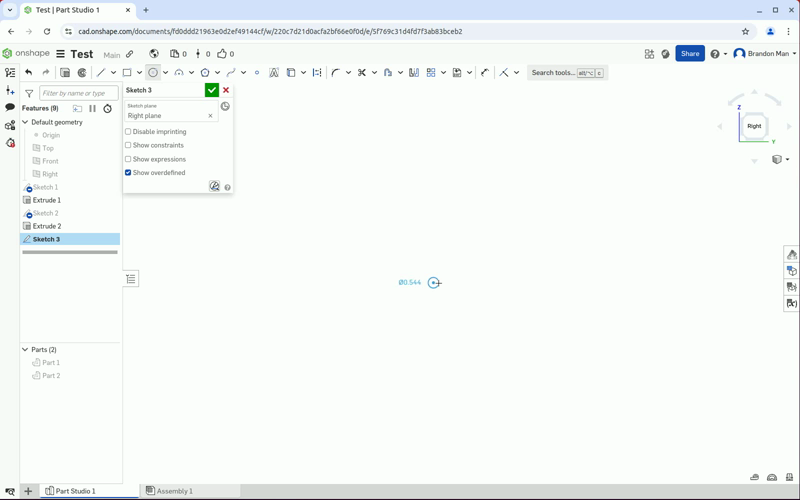
scroll(6)
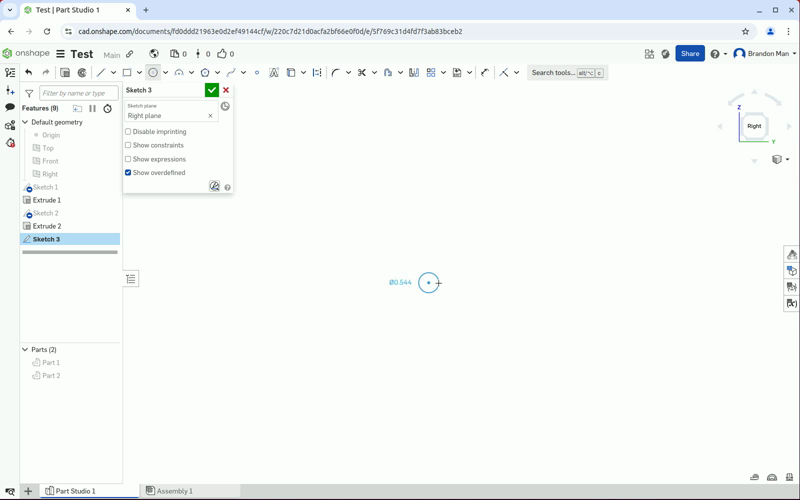
scroll(6)
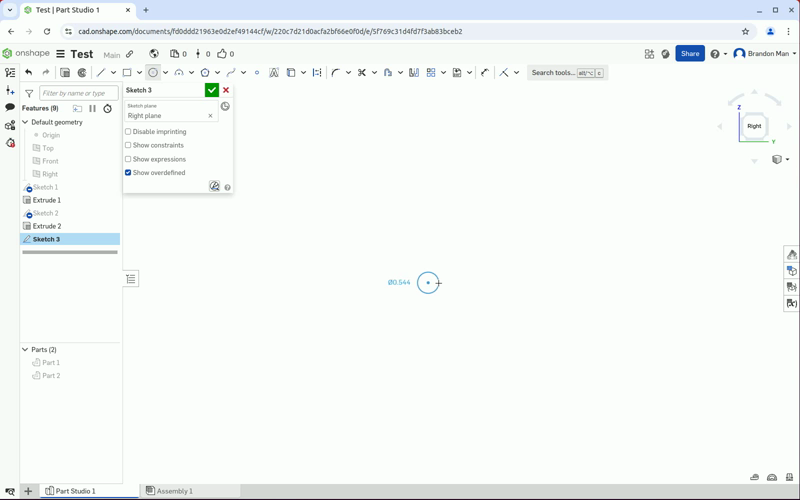
scroll(6)
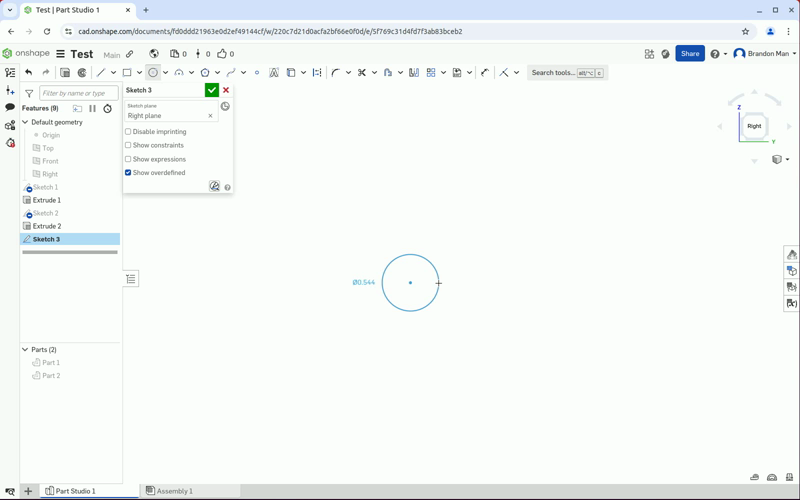
click(438, 282)
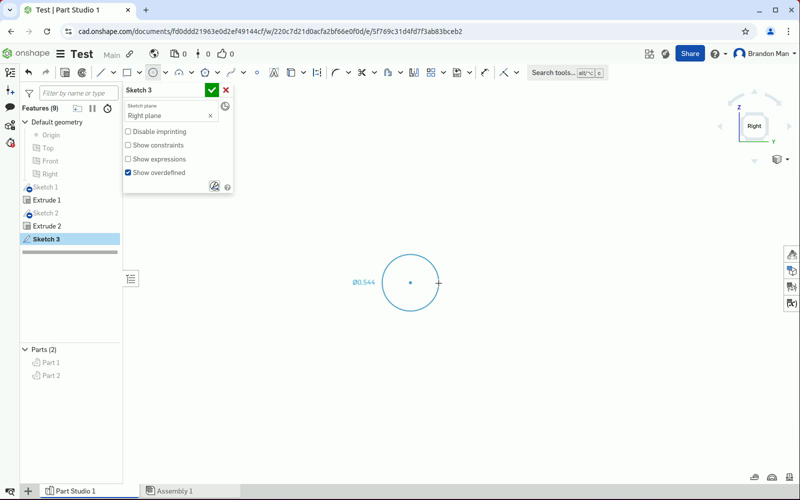
scroll(-6)
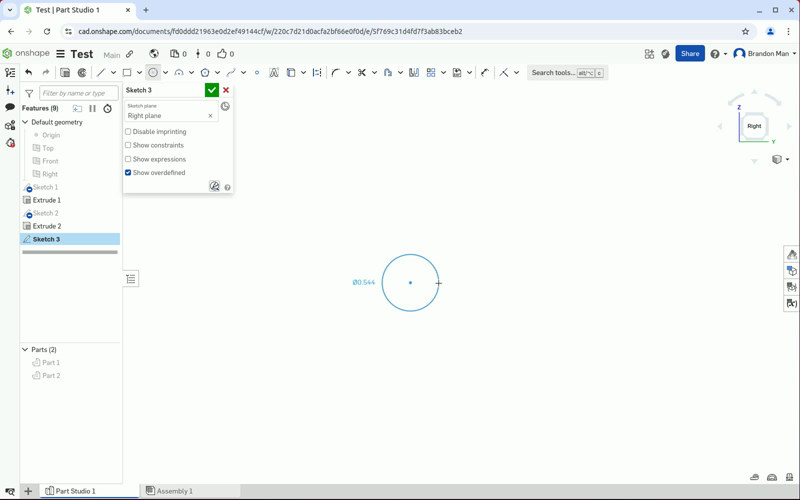
scroll(-6)
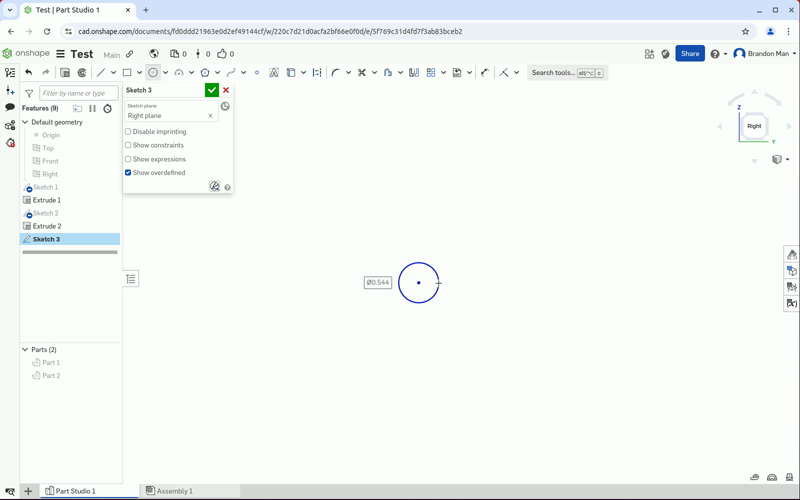
scroll(-6)
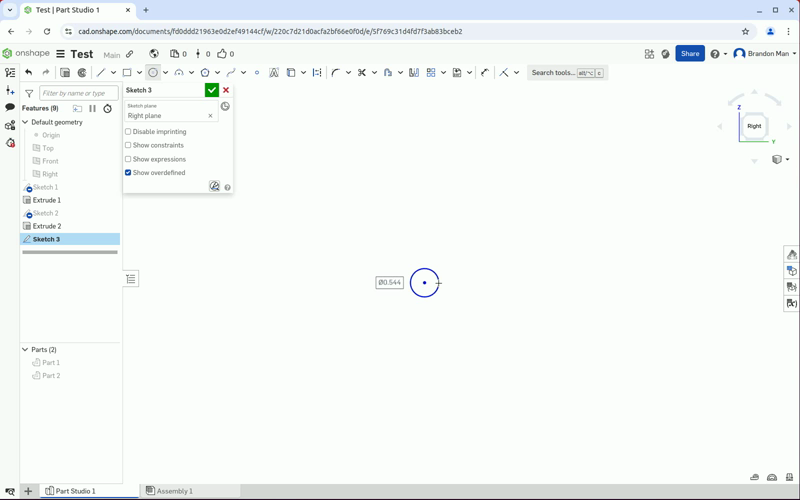
scroll(-6)
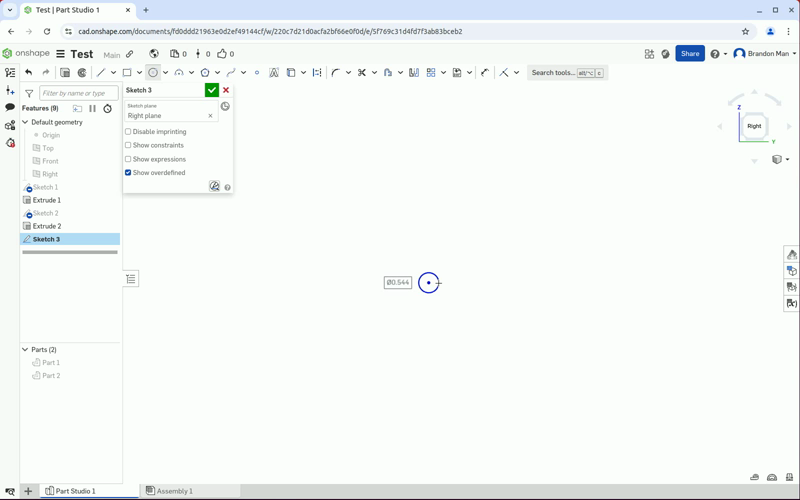
scroll(-6)
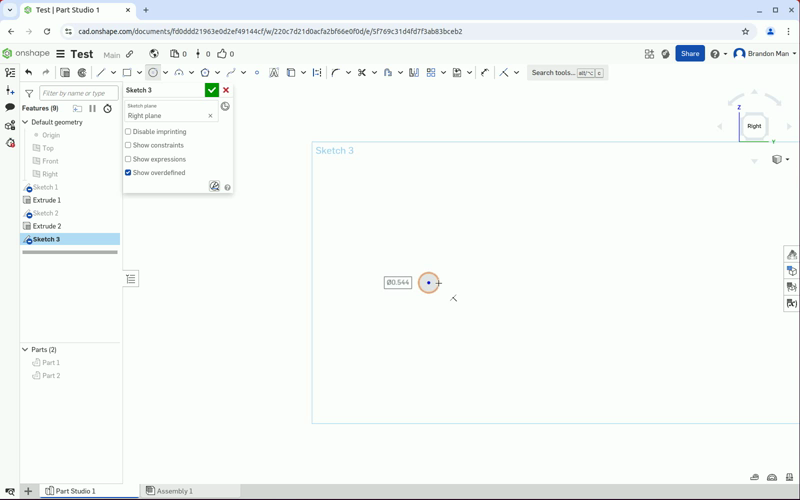
scroll(-6)
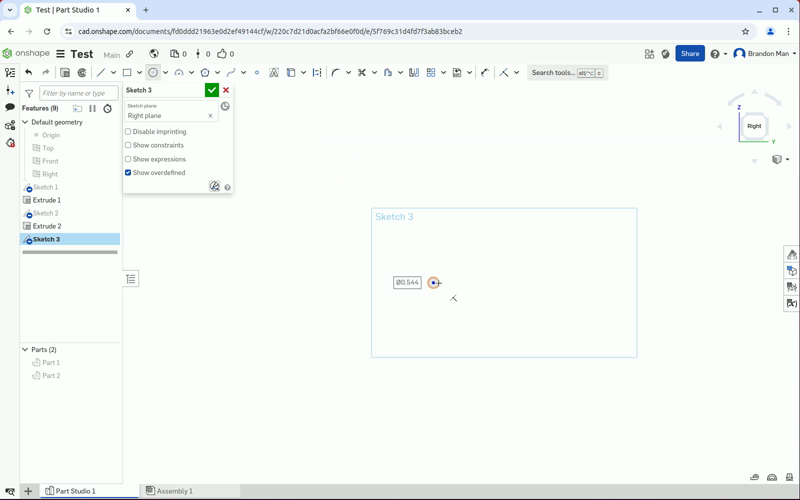
scroll(-6)
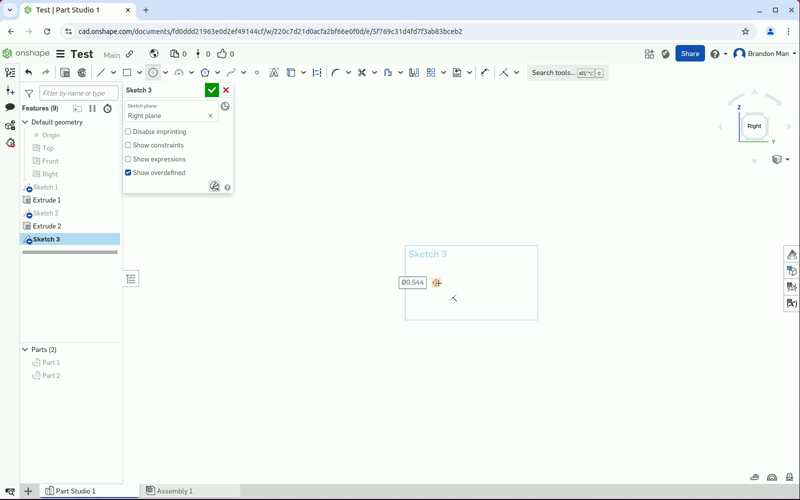
key(esc)
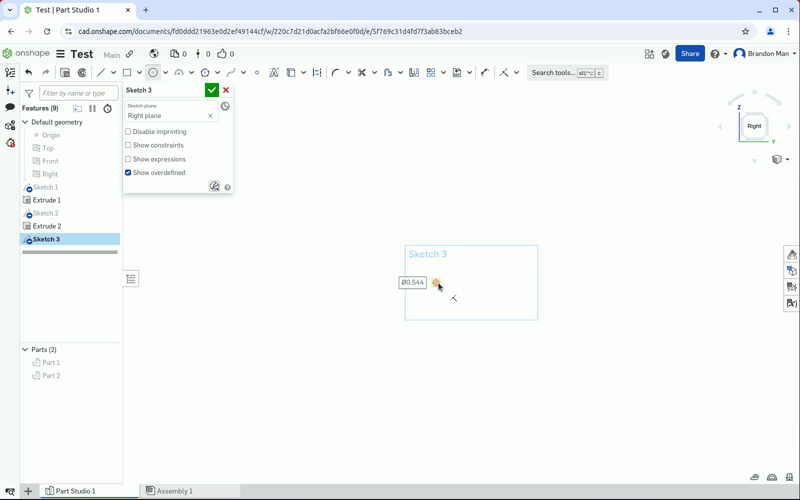
mouse_move(437, 281)
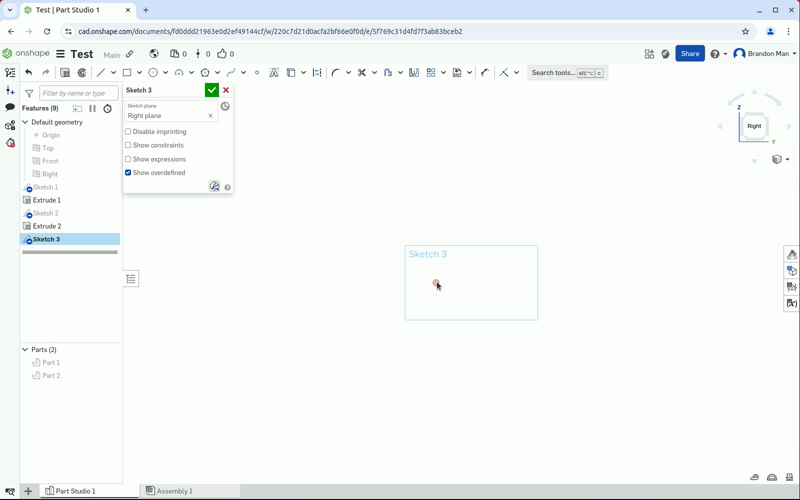
scroll(6)
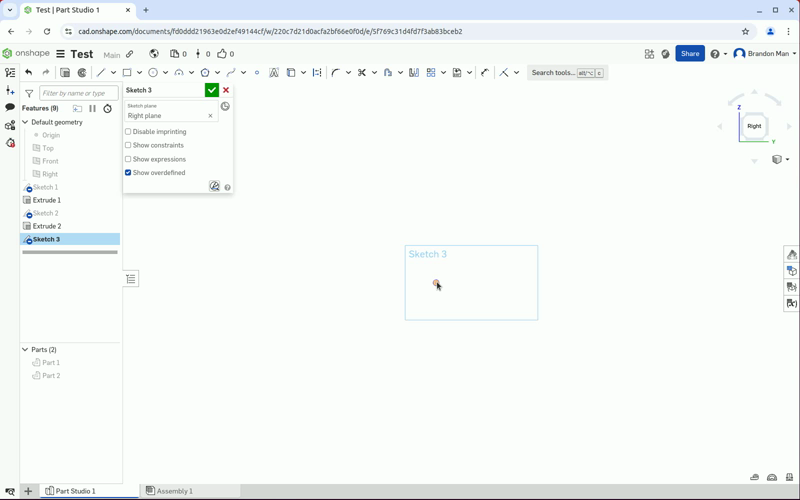
scroll(6)
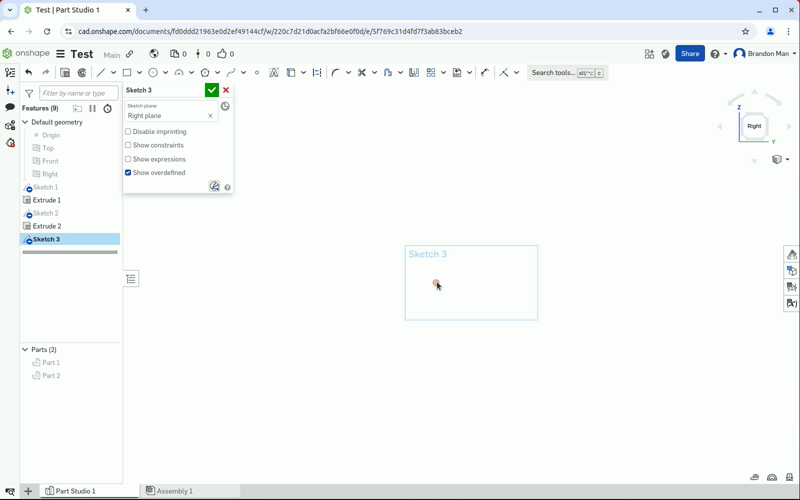
scroll(6)
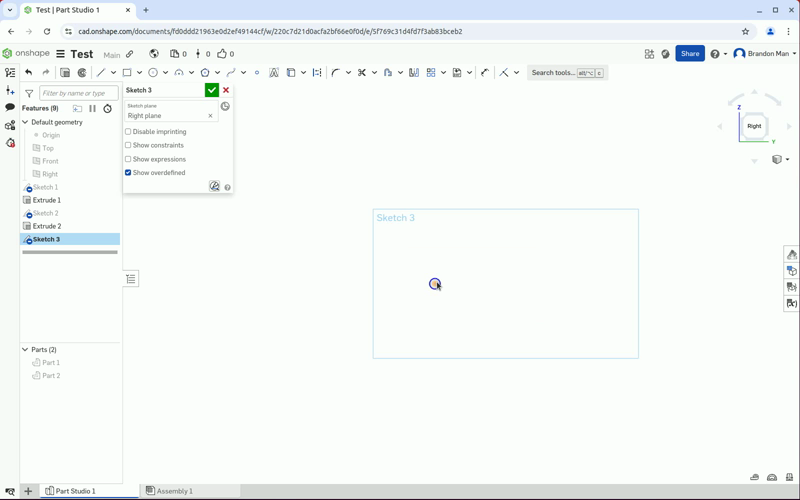
scroll(6)
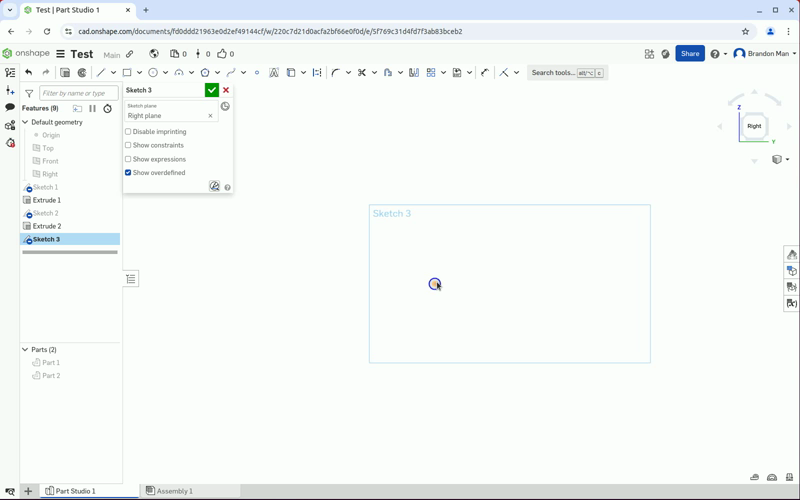
scroll(6)
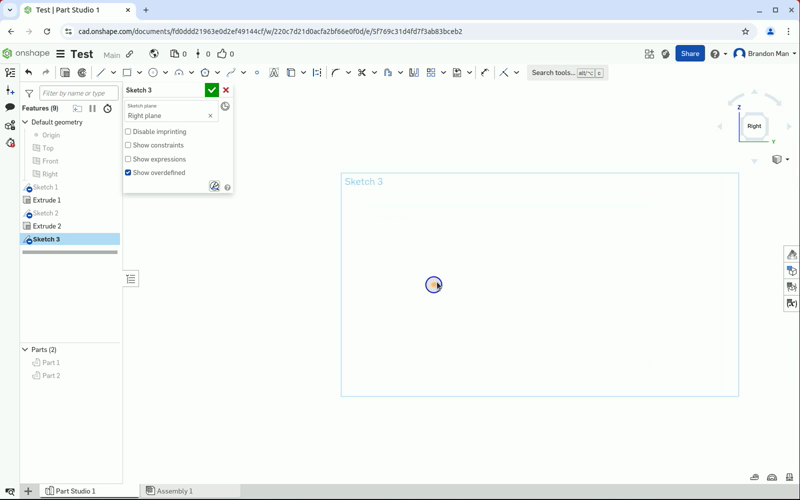
scroll(6)
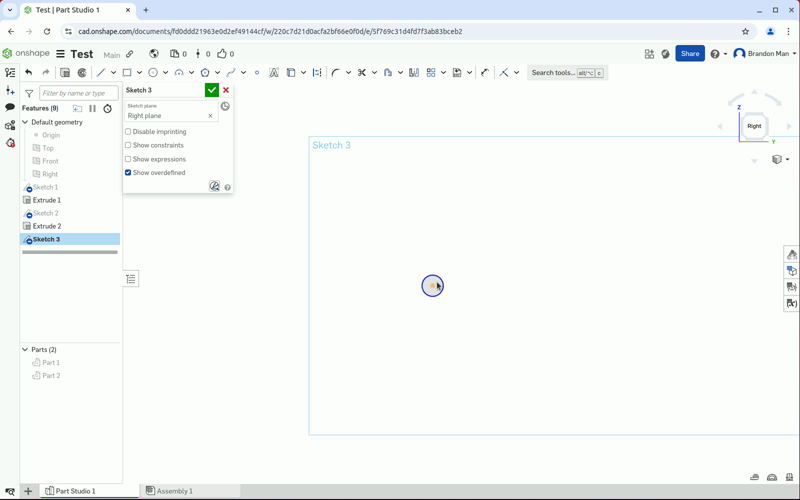
scroll(6)
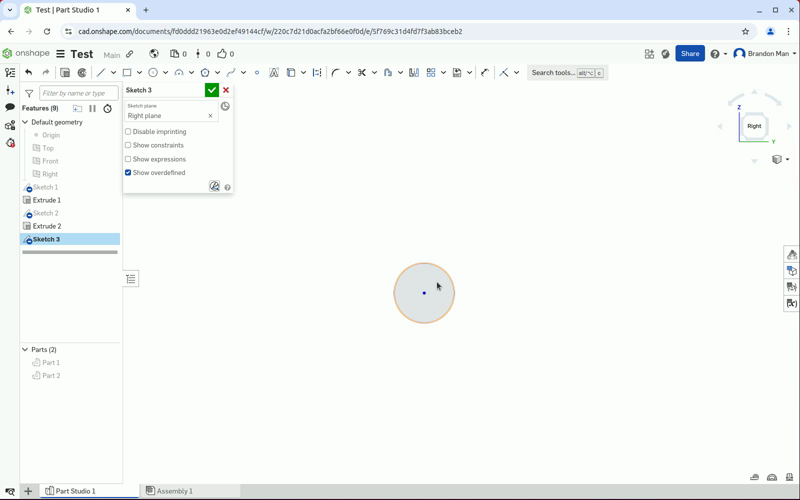
click(437, 281)
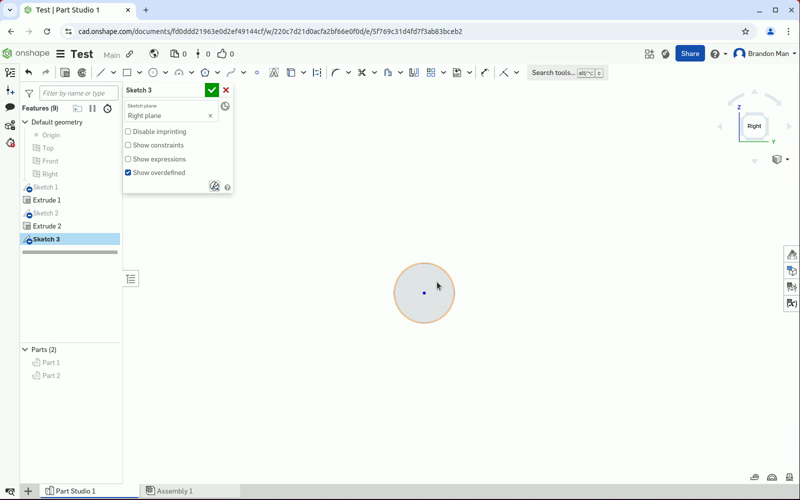
scroll(-6)
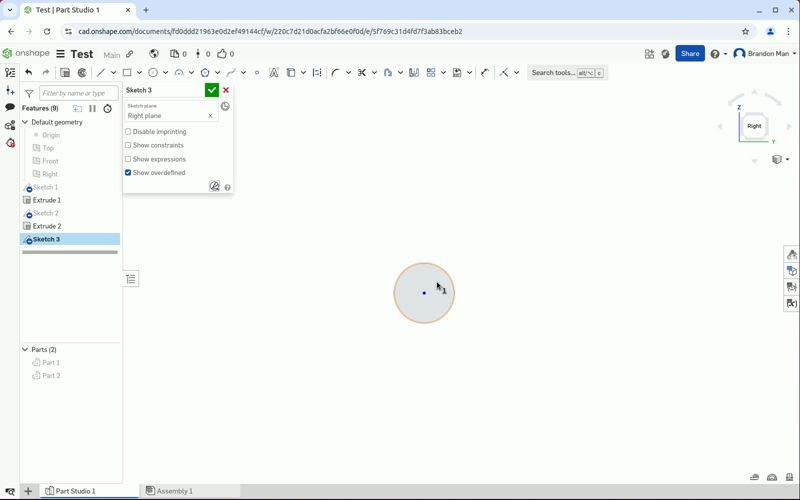
scroll(-6)
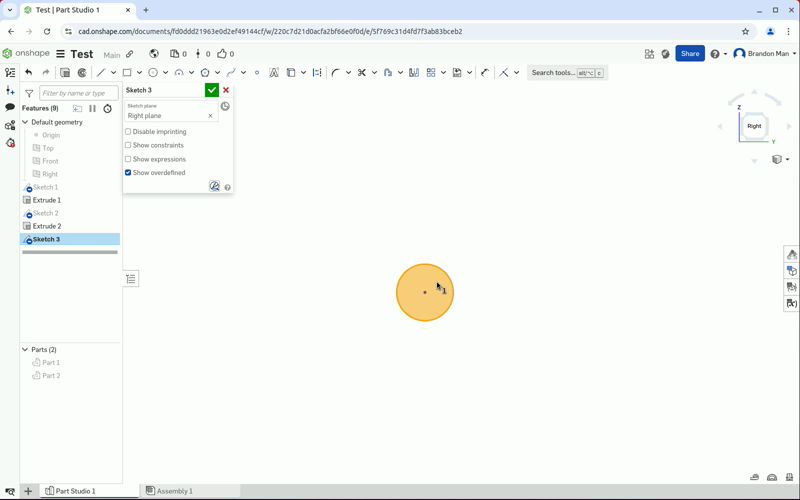
scroll(-6)
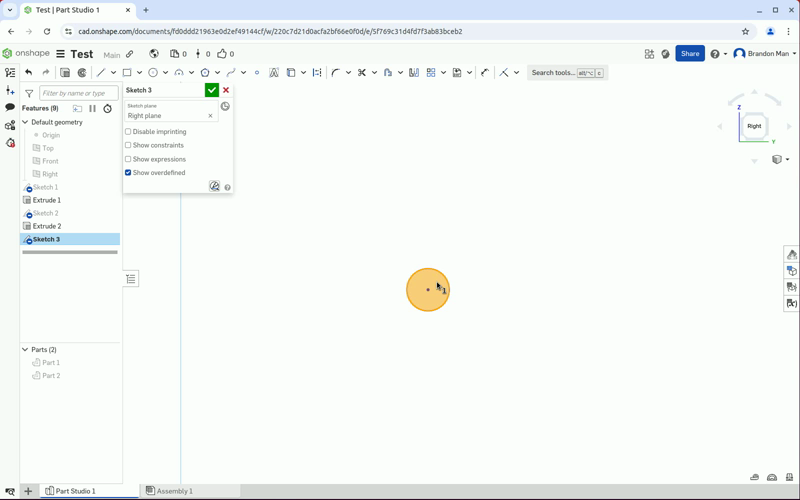
scroll(-6)
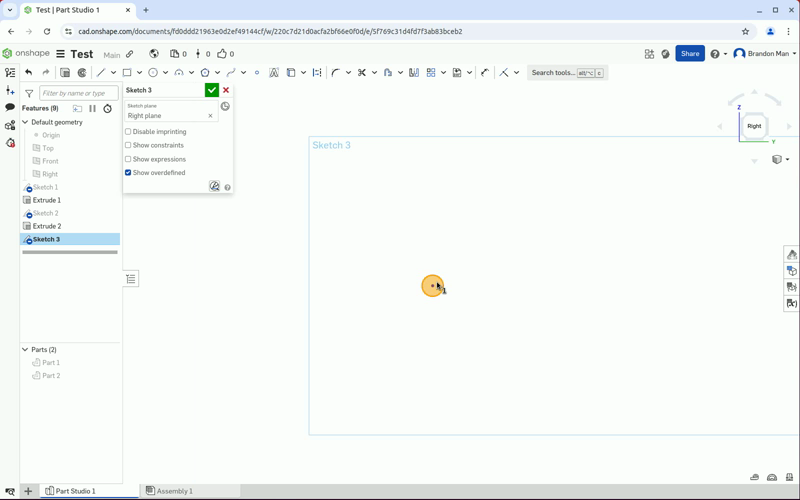
scroll(-6)
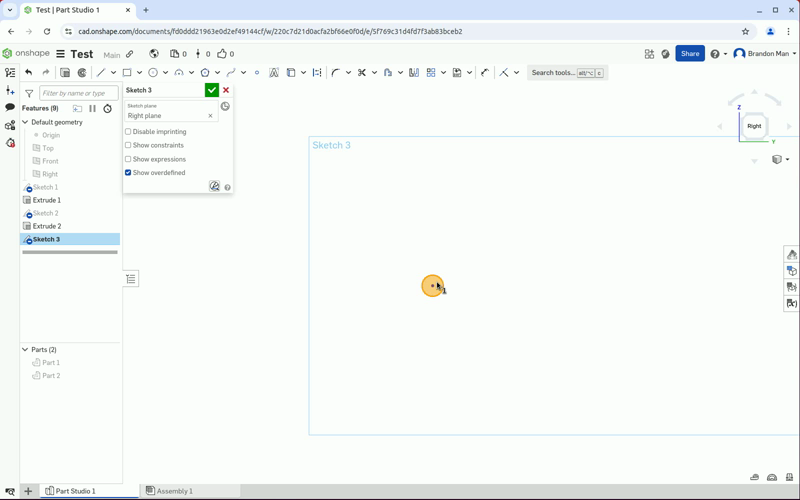
scroll(-6)
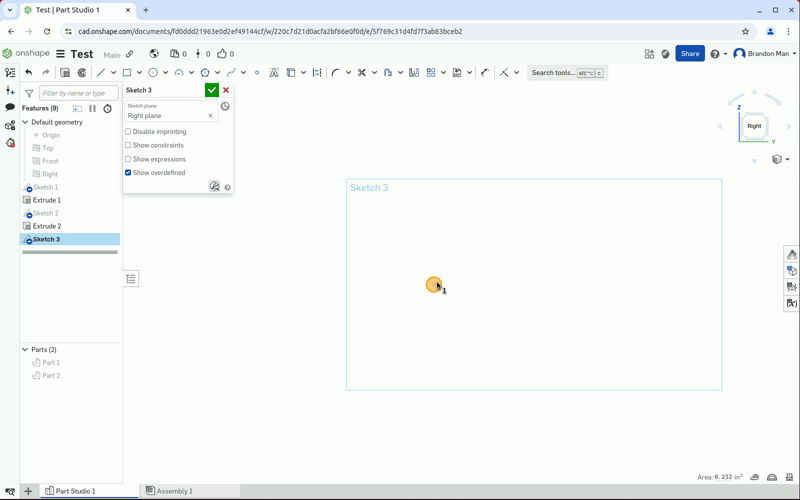
scroll(-6)
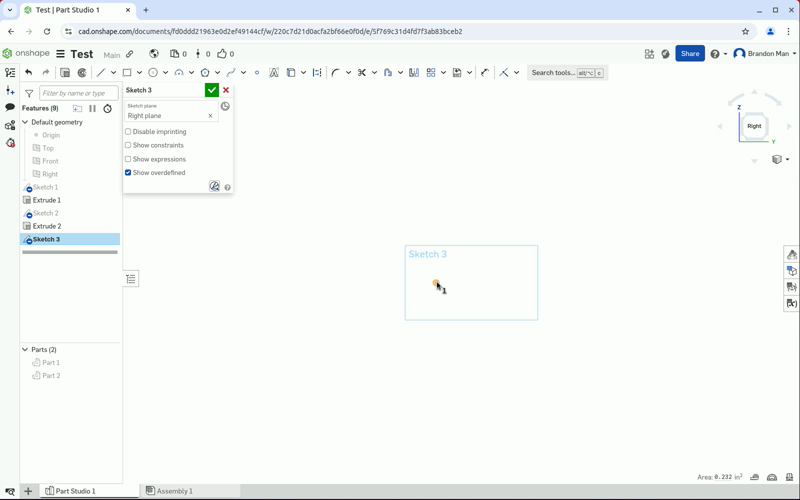
mouse_move(73, 352)
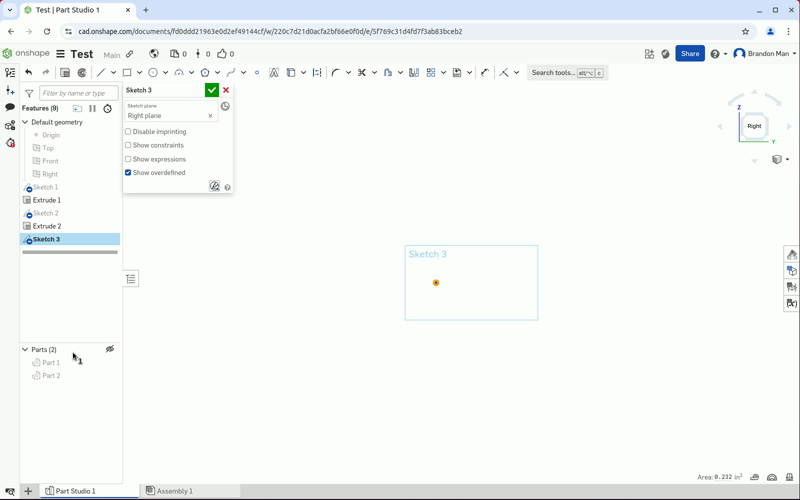
key(shift+y)
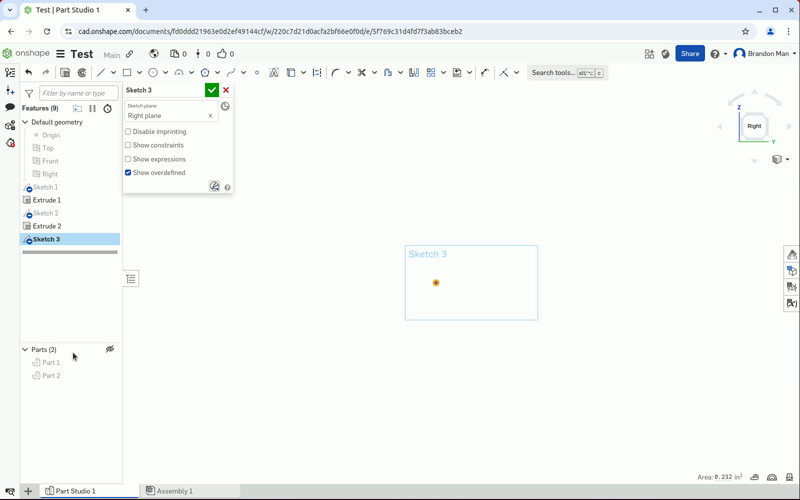
key(shift+e)
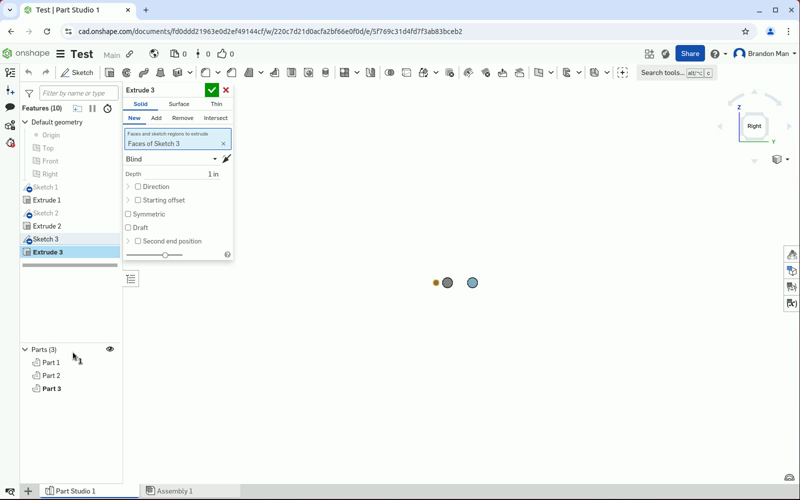
mouse_move(143, 106)
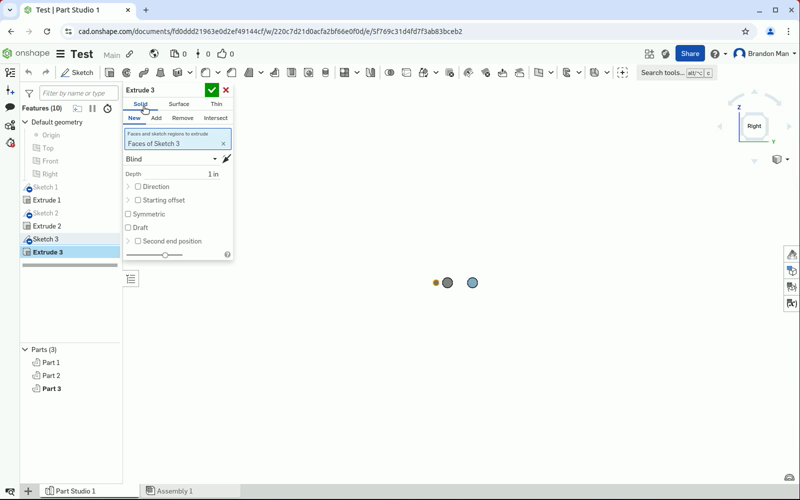
click(143, 106)
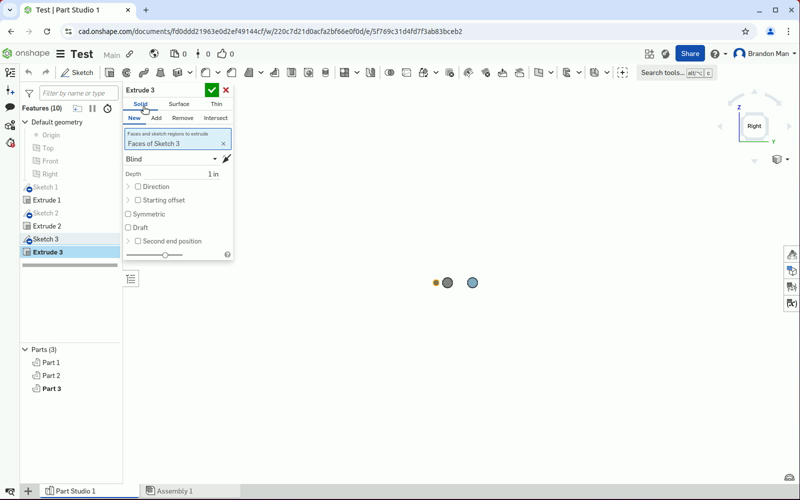
mouse_move(137, 120)
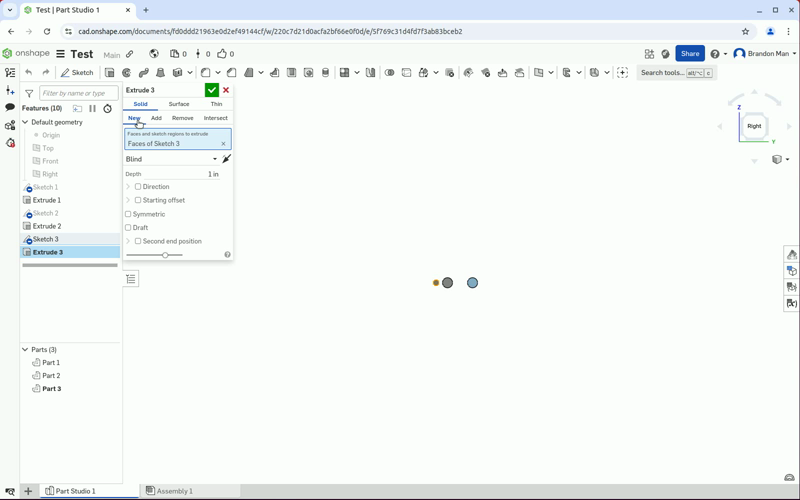
click(137, 120)
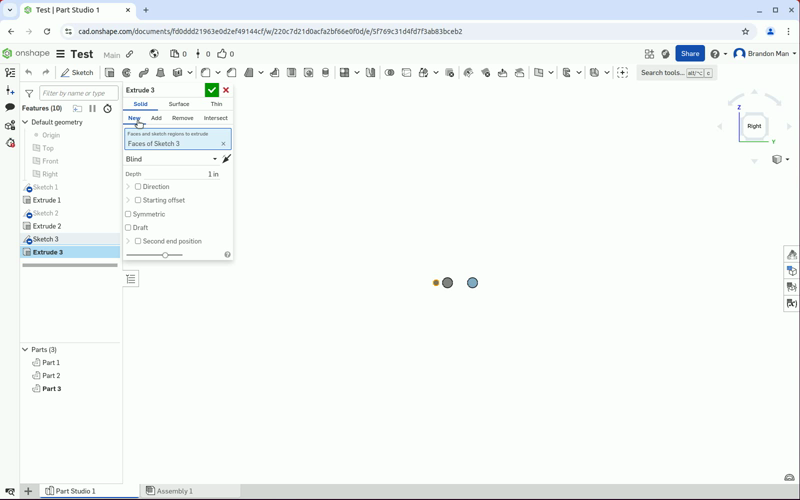
key(tab, 4)
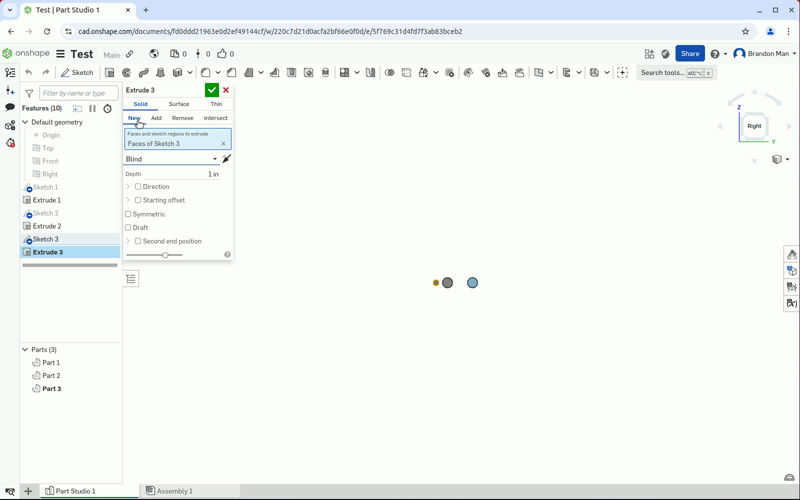
text(15.406)
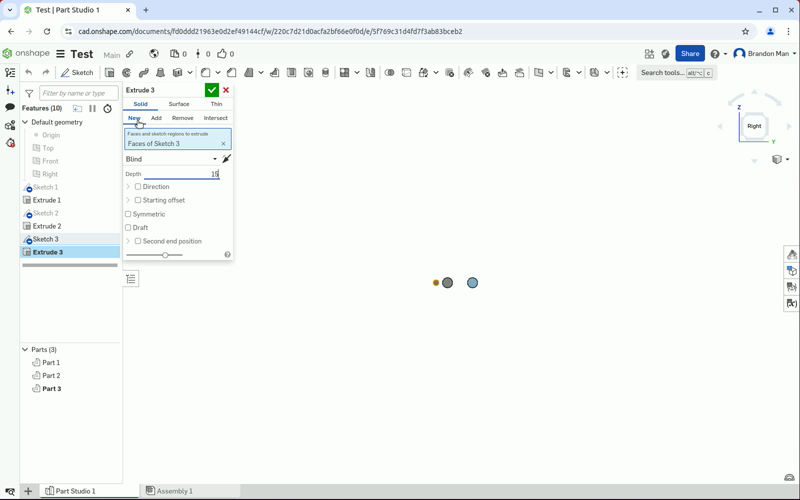
key(tab, 3)
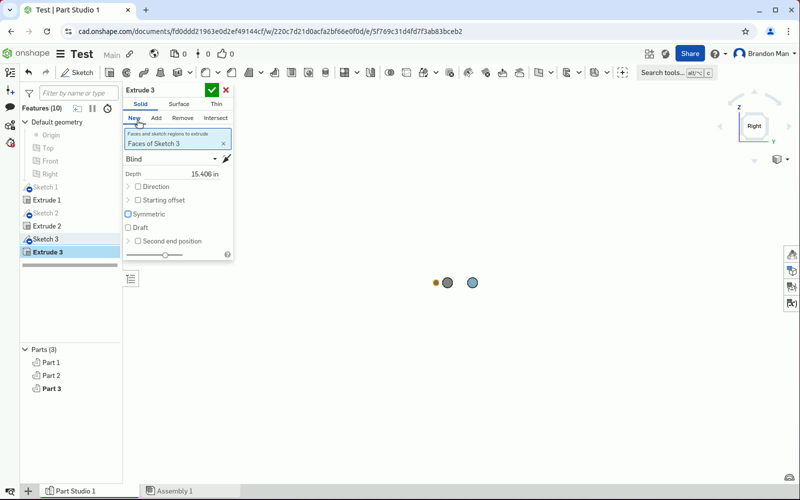
key(space)
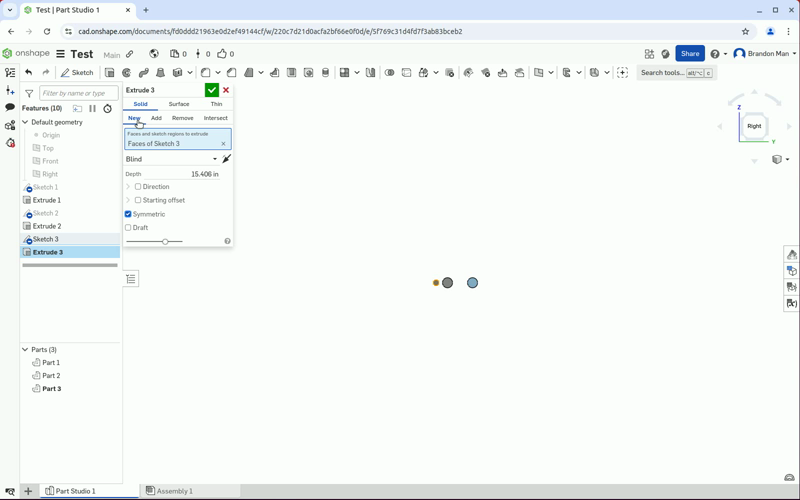
key(enter)
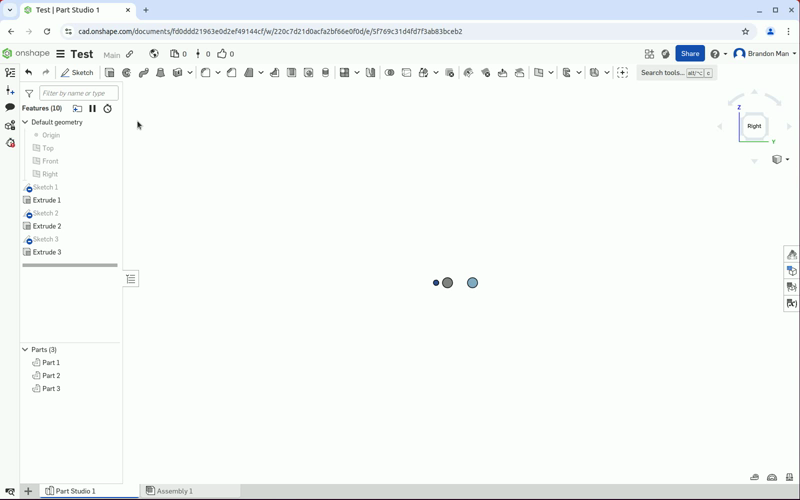
key(shift+h)
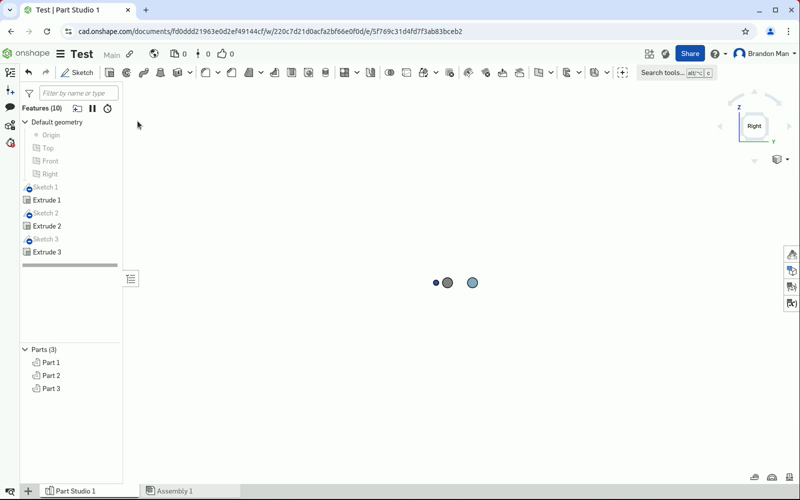
key(shift+h)
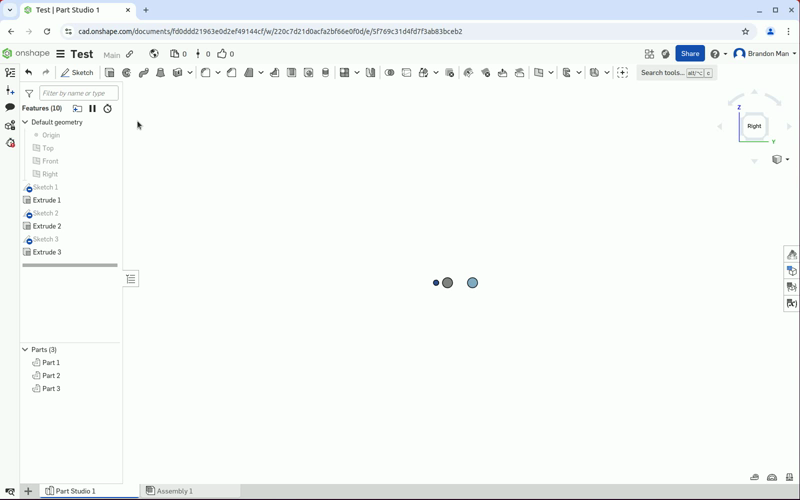
key(shift+7)
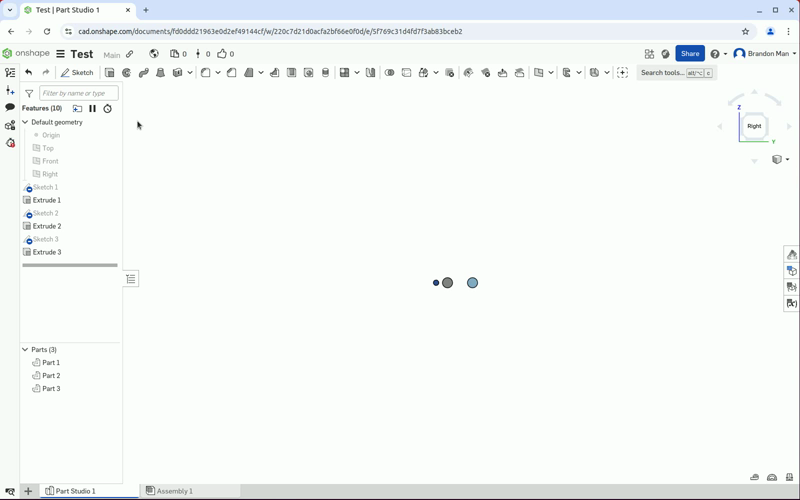
key(right, 2)
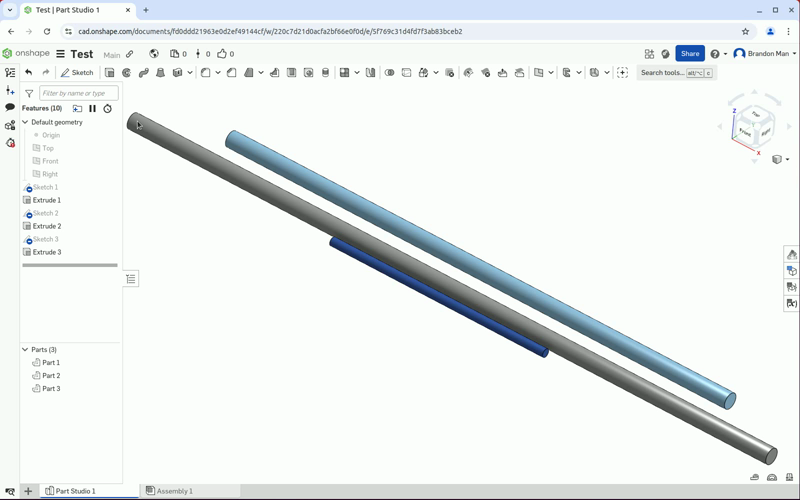
key(down, 2)
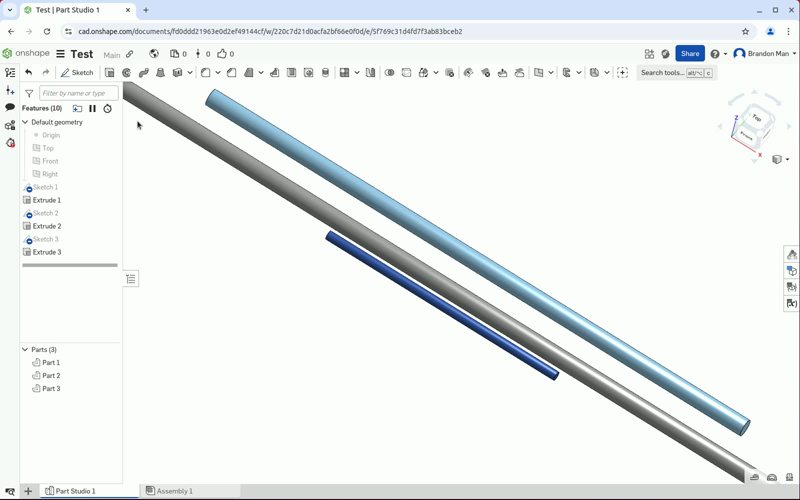
key(up, 2)
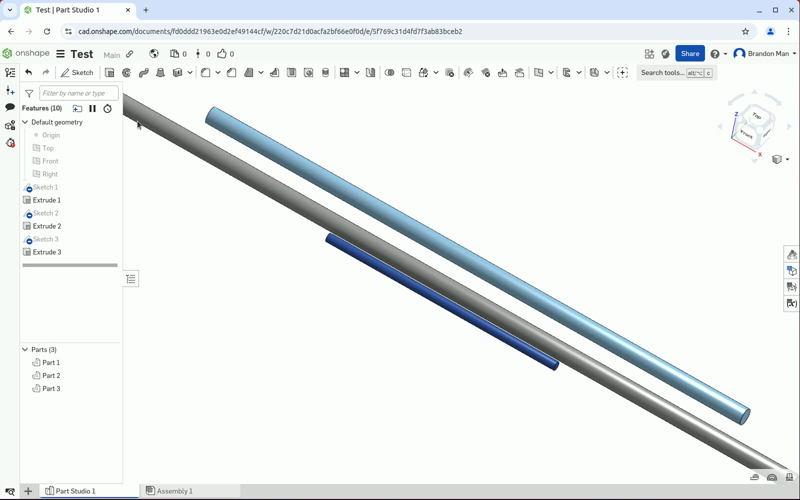
key(left, 2)
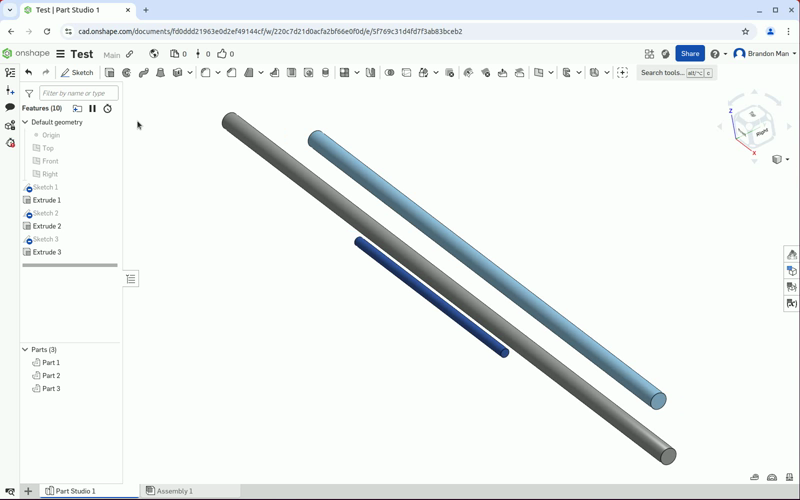
mouse_move(73, 189)
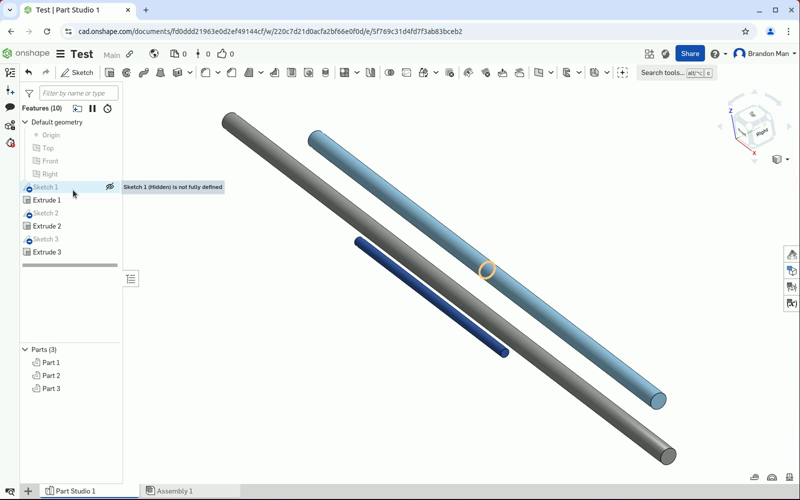
click(73, 189)